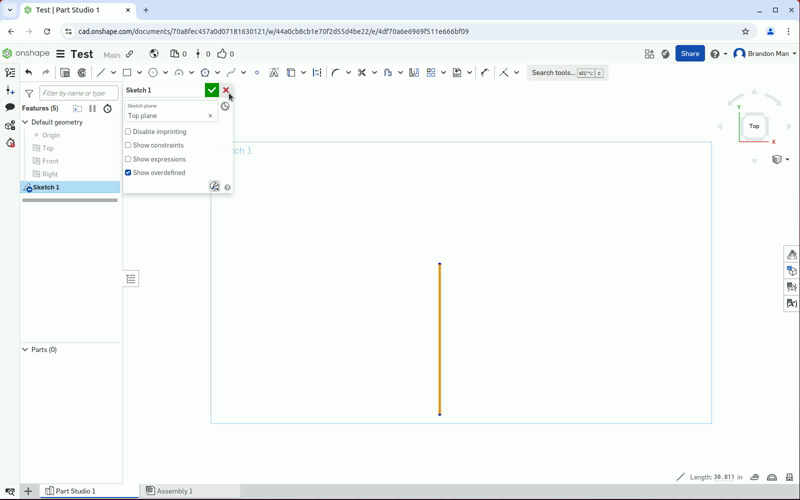
key(shift+h)
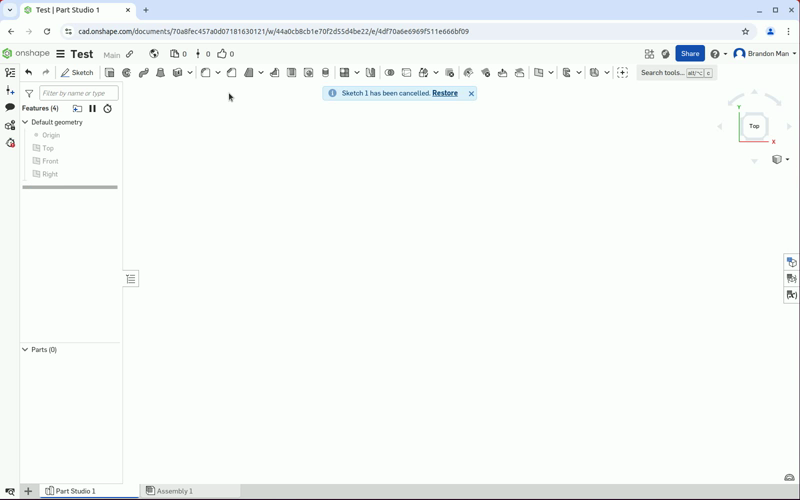
mouse_move(73, 352)
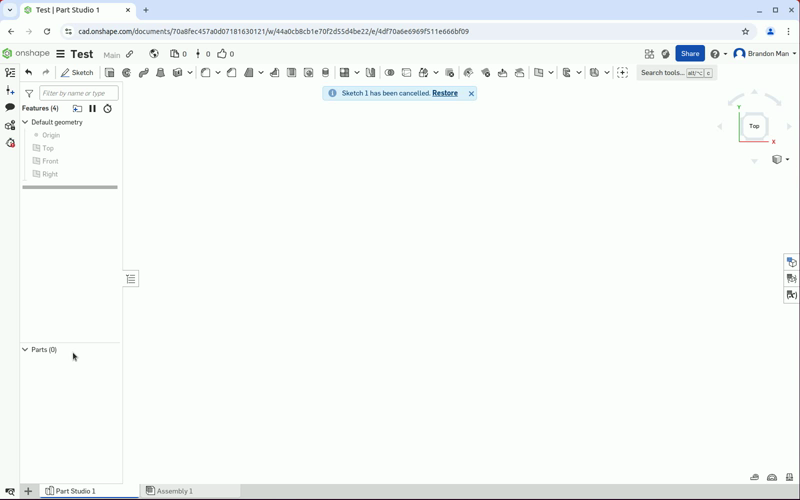
key(y)
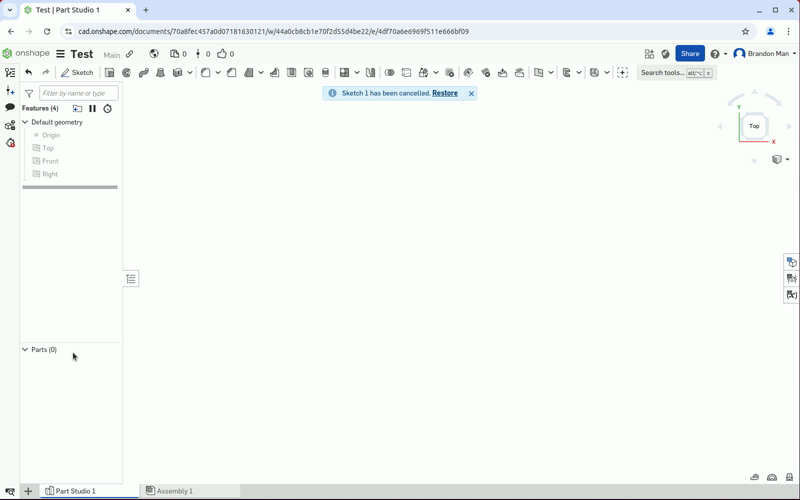
key(shift+p)
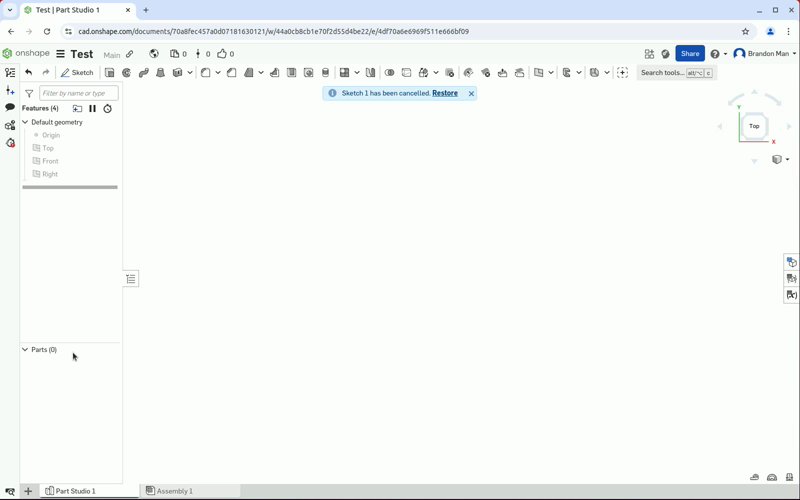
key(space)
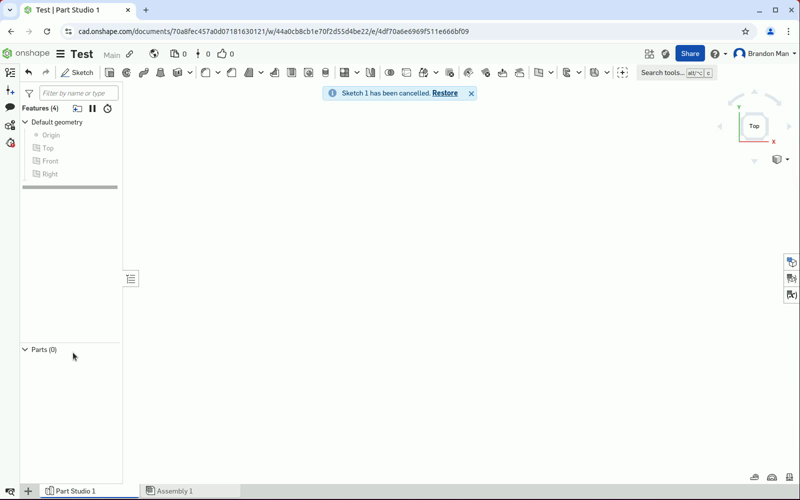
key_down(shift)
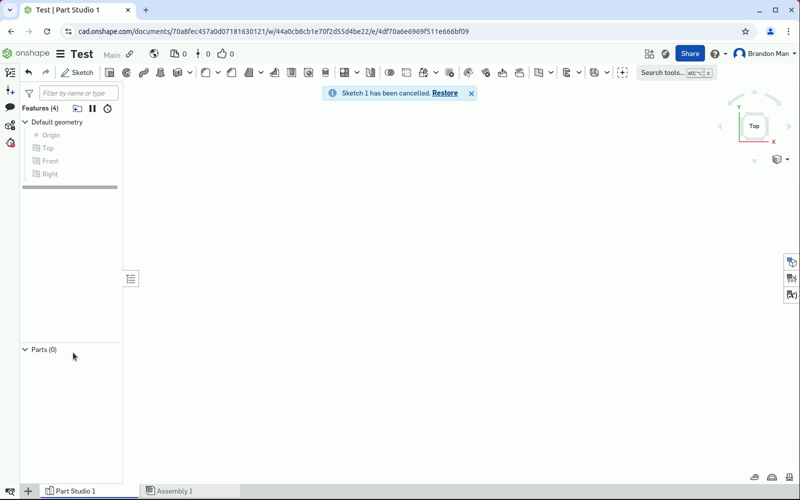
key(up)
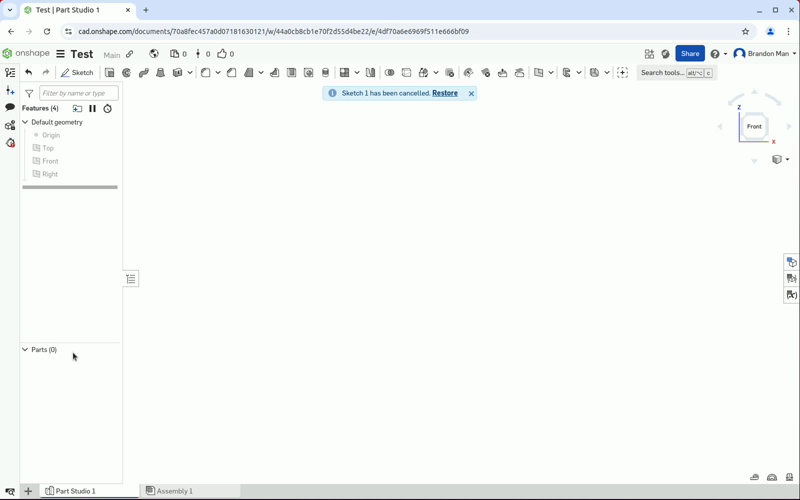
key_up(shift)
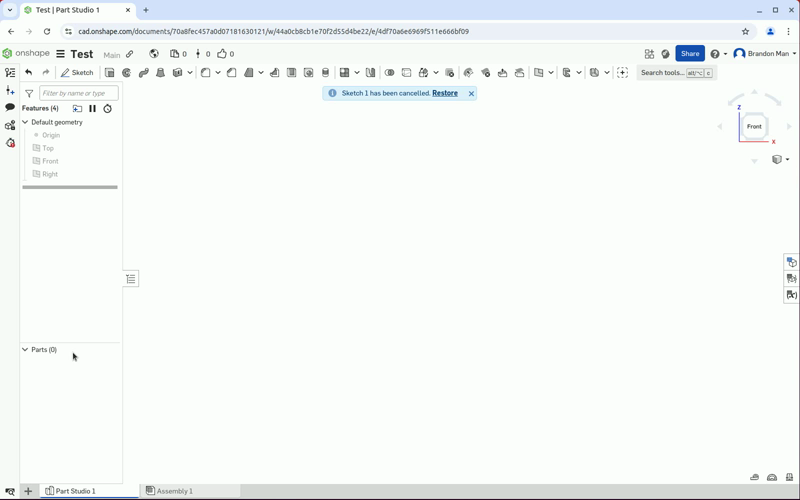
key(space)
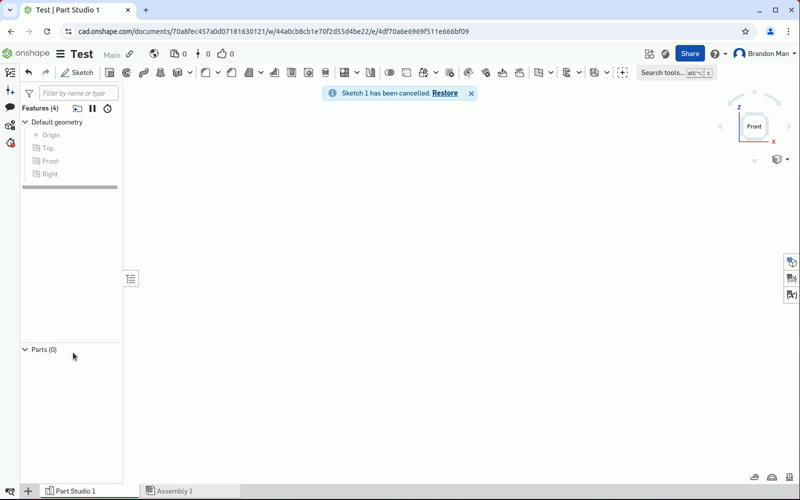
key_down(shift)
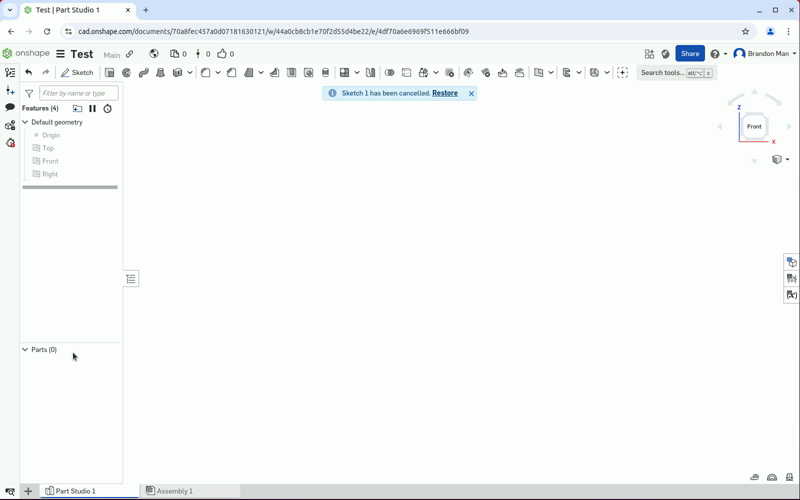
key(left)
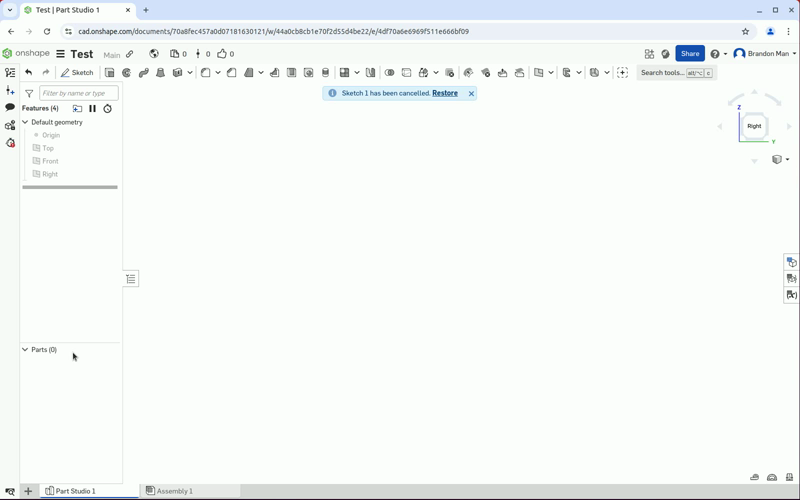
key_up(shift)
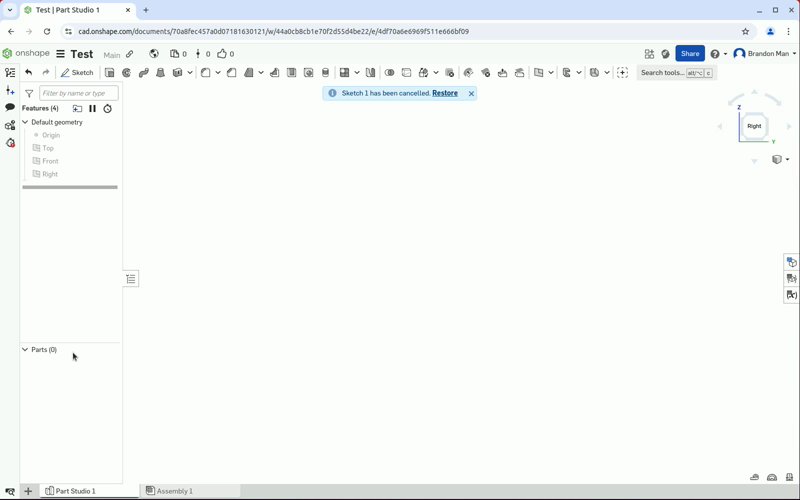
mouse_move(73, 352)
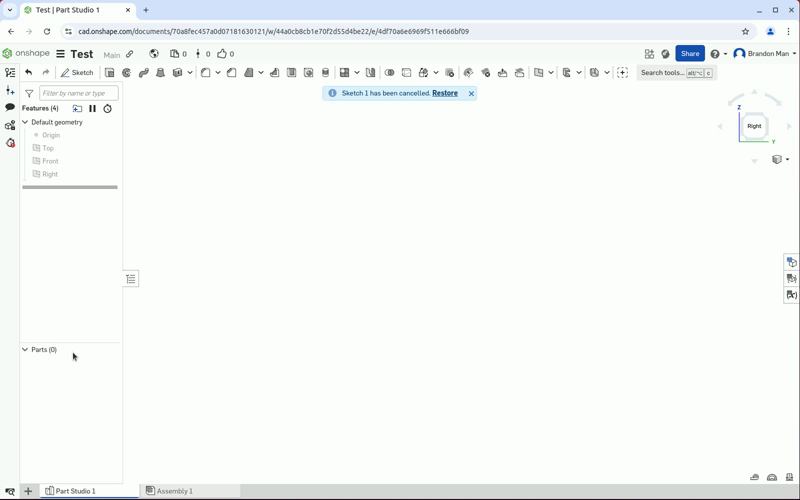
key(shift+y)
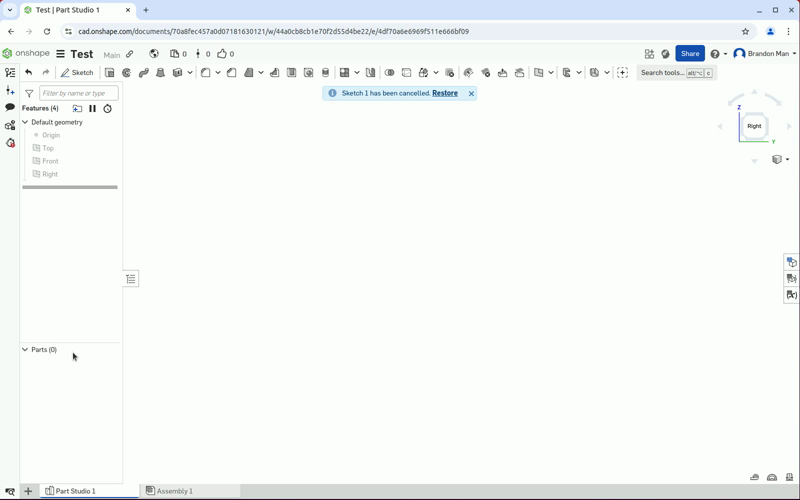
key(shift+s)
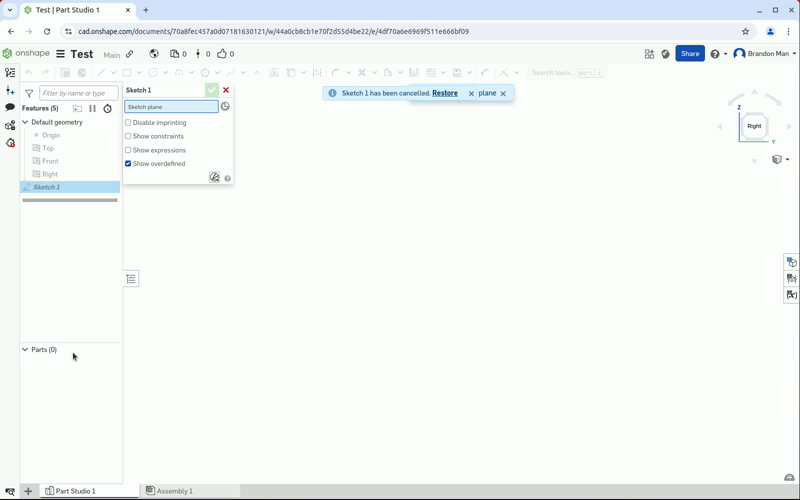
mouse_move(73, 176)
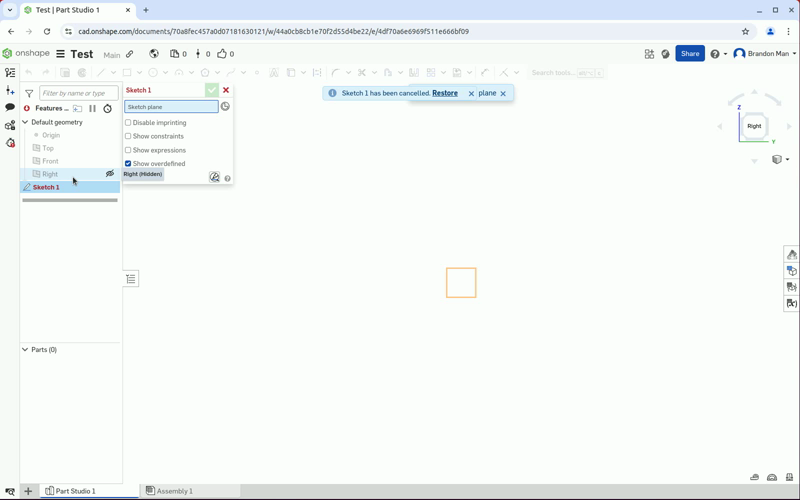
click(73, 176)
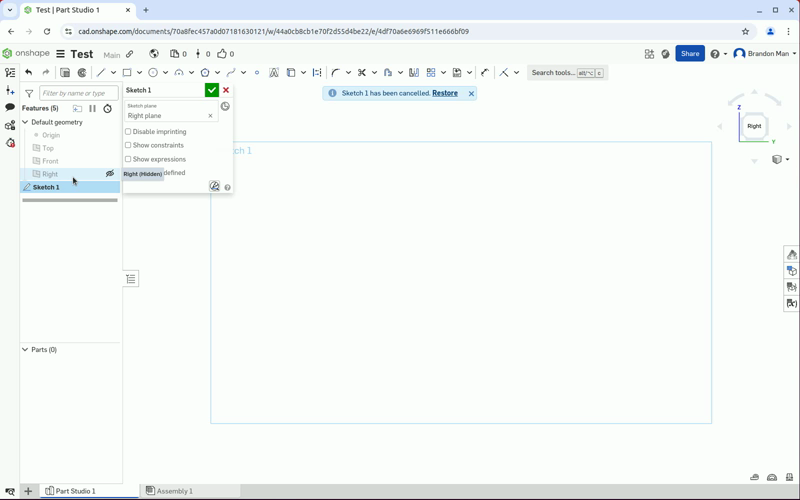
mouse_move(73, 352)
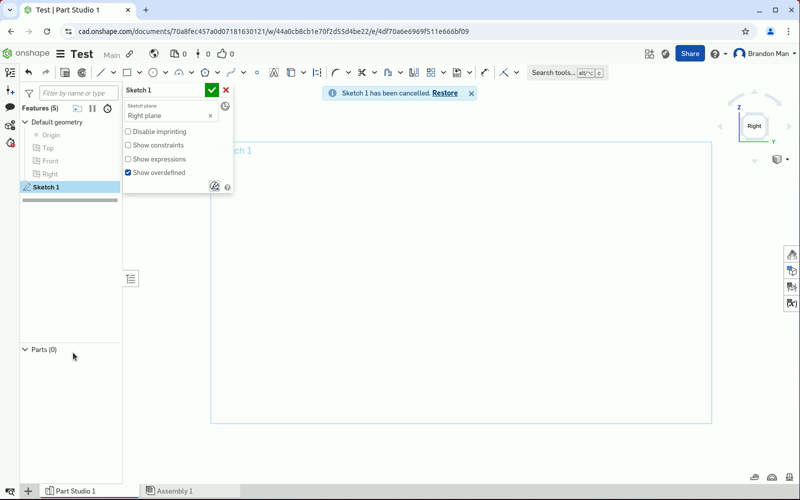
key(y)
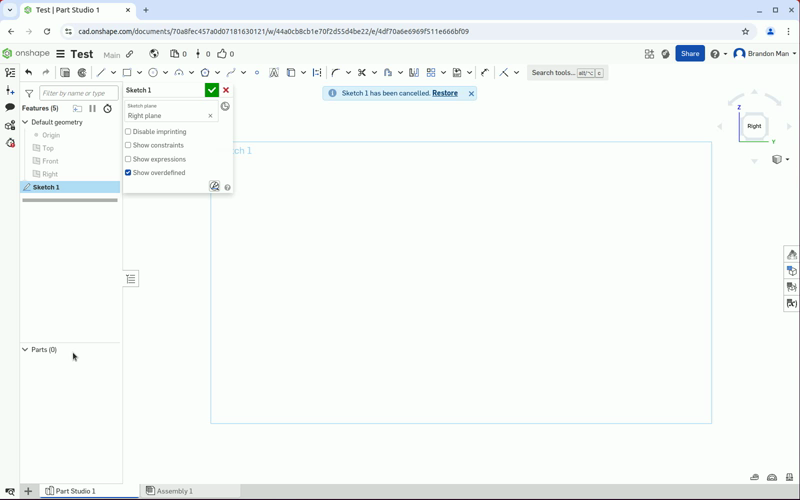
key(l)
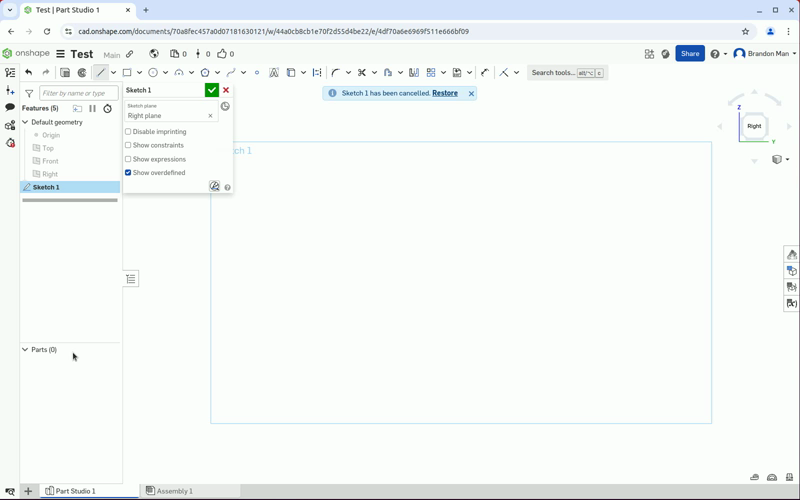
key_down(shift)
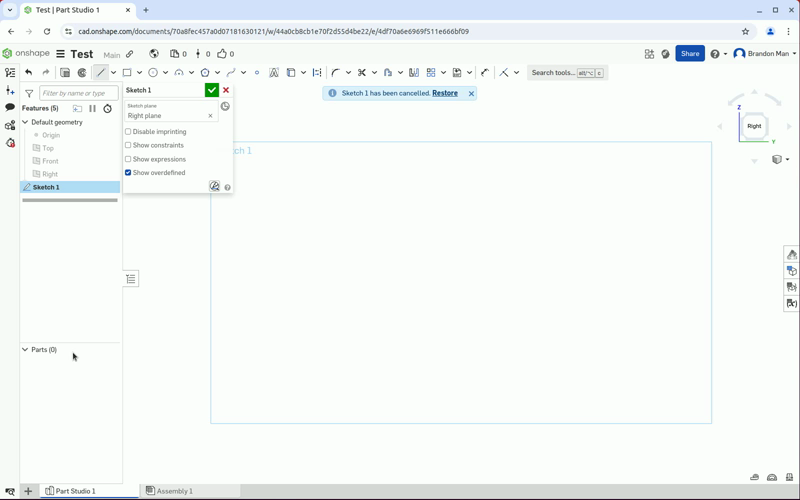
mouse_move(460, 282)
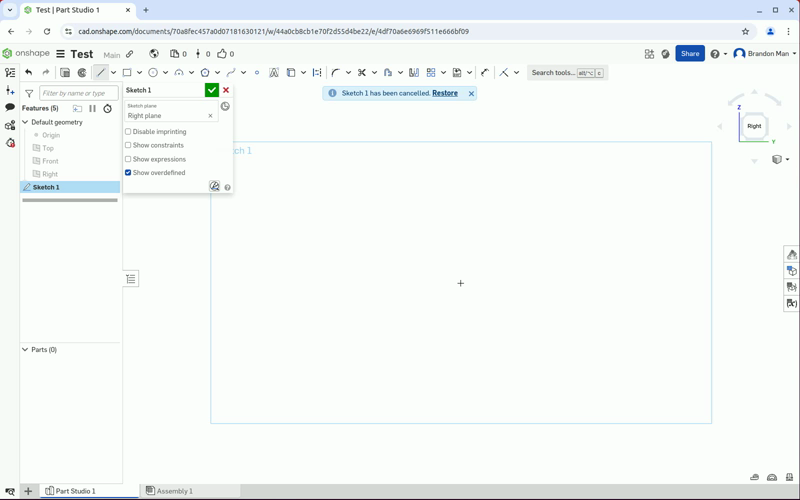
click(460, 282)
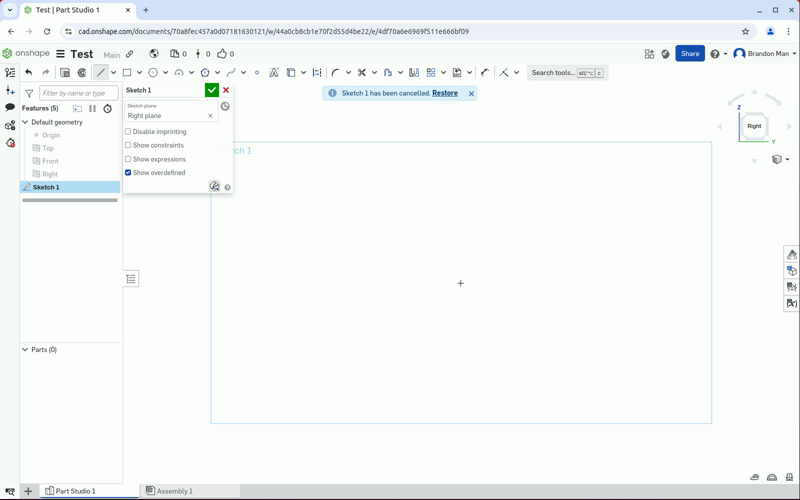
key_up(shift)
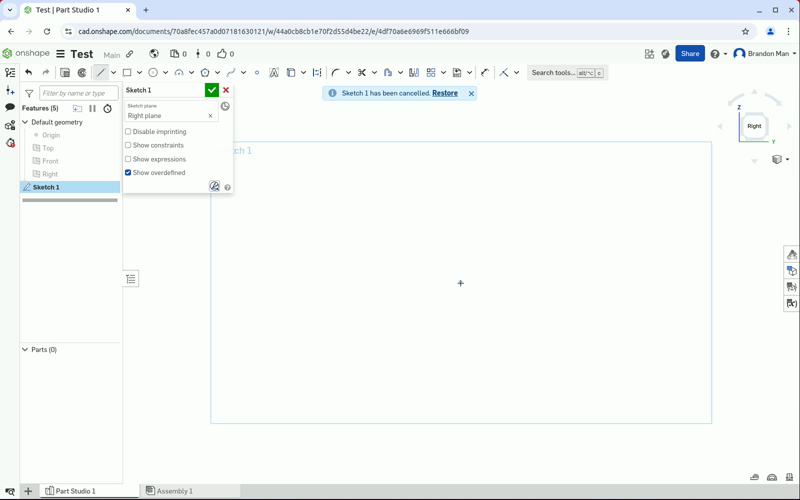
key_down(shift)
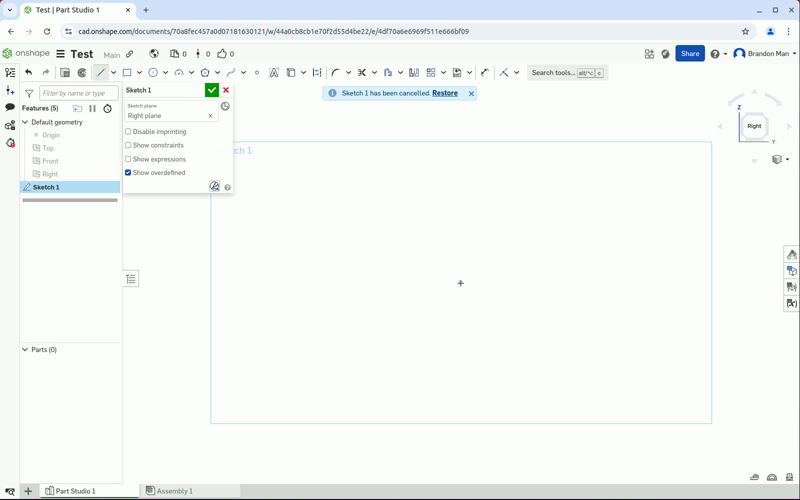
mouse_move(536, 282)
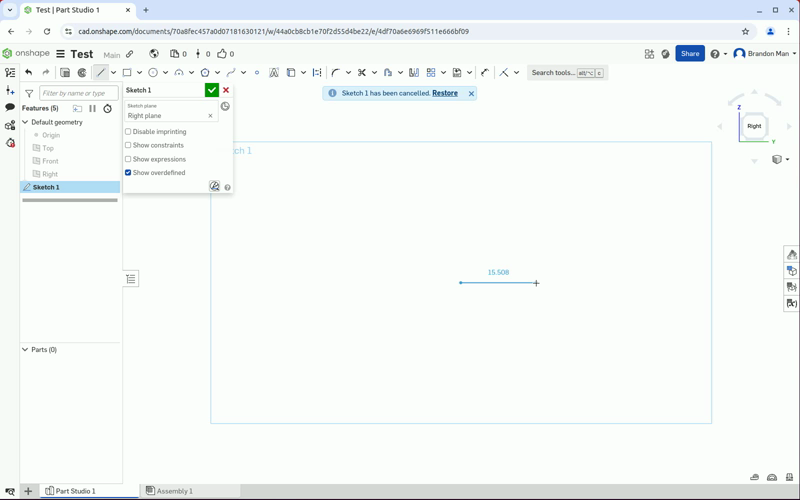
click(536, 282)
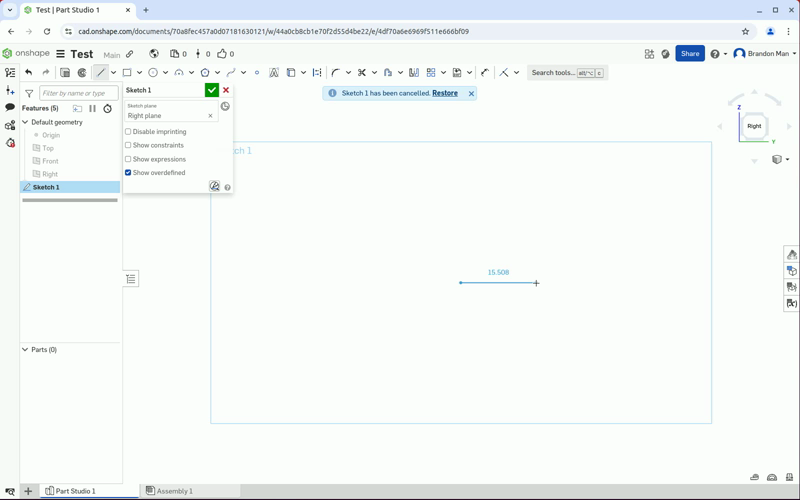
key_up(shift)
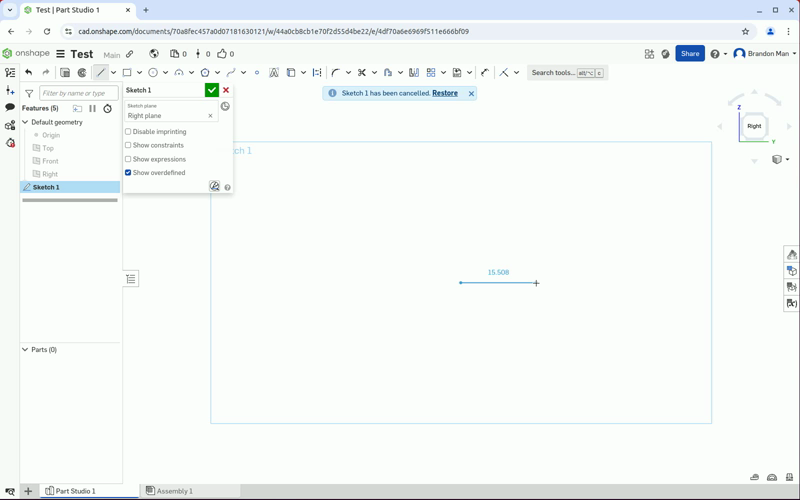
key_down(shift)
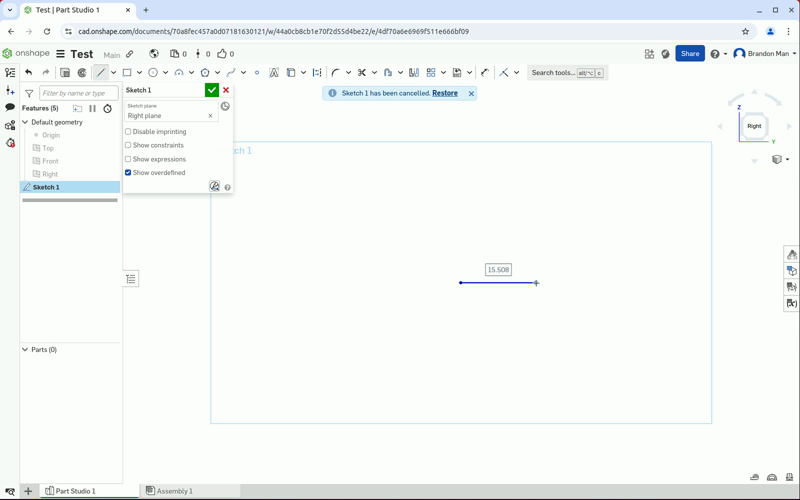
mouse_move(536, 207)
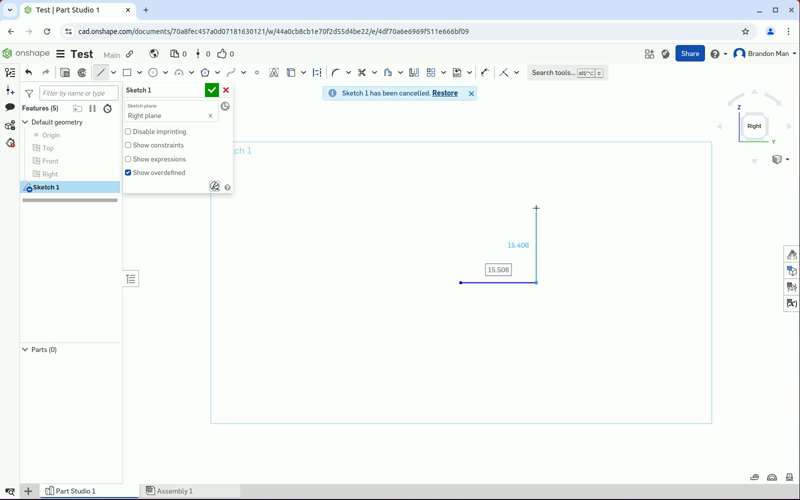
click(536, 207)
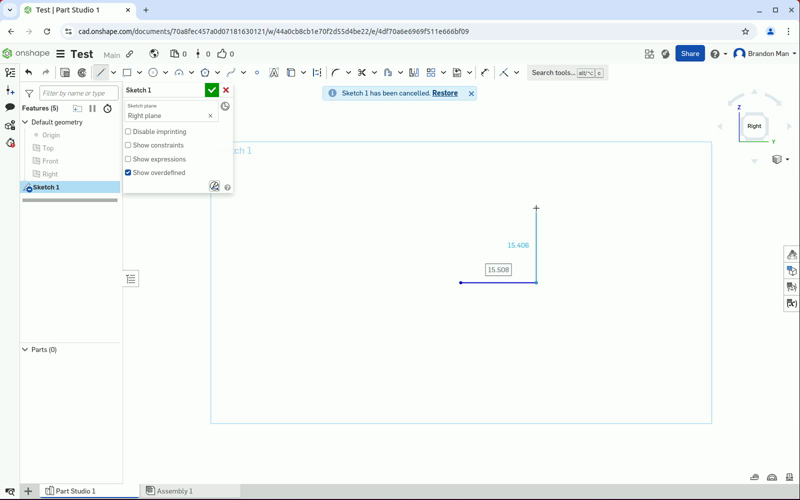
key_up(shift)
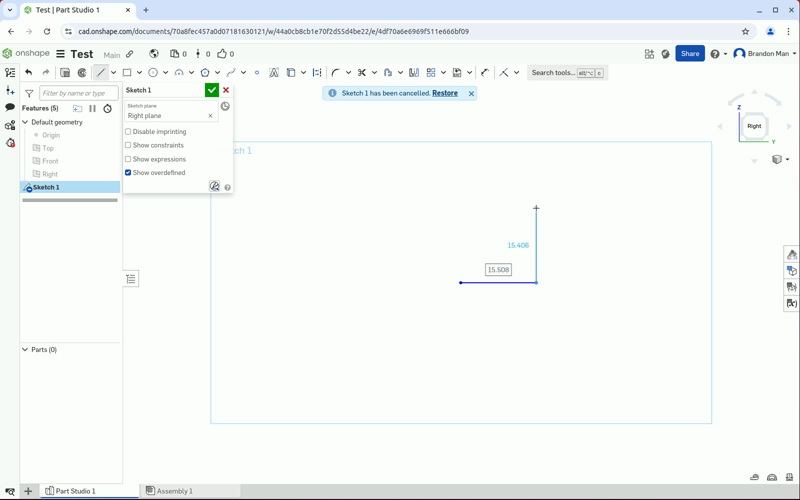
key_down(shift)
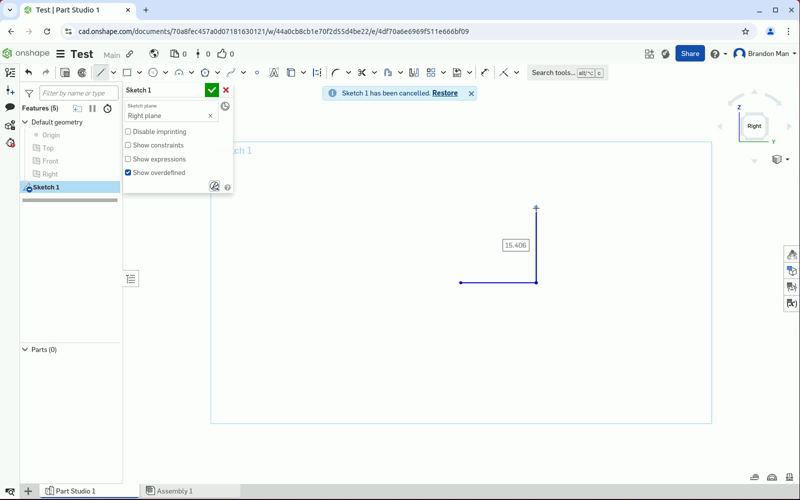
mouse_move(460, 282)
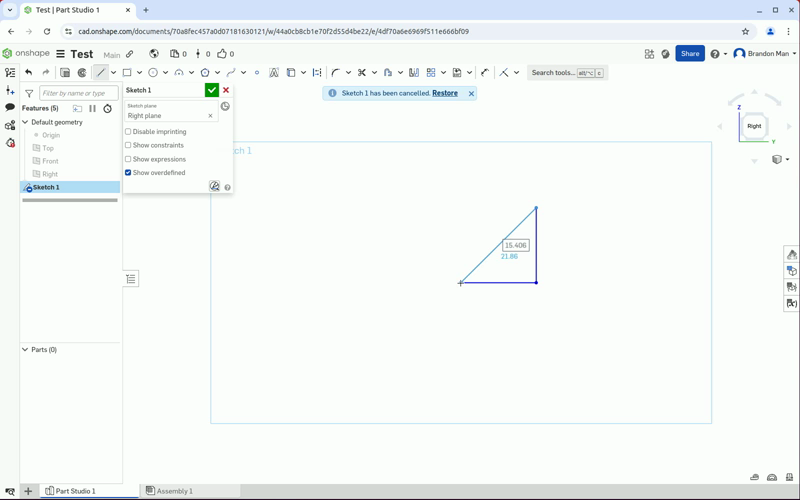
key_up(shift)
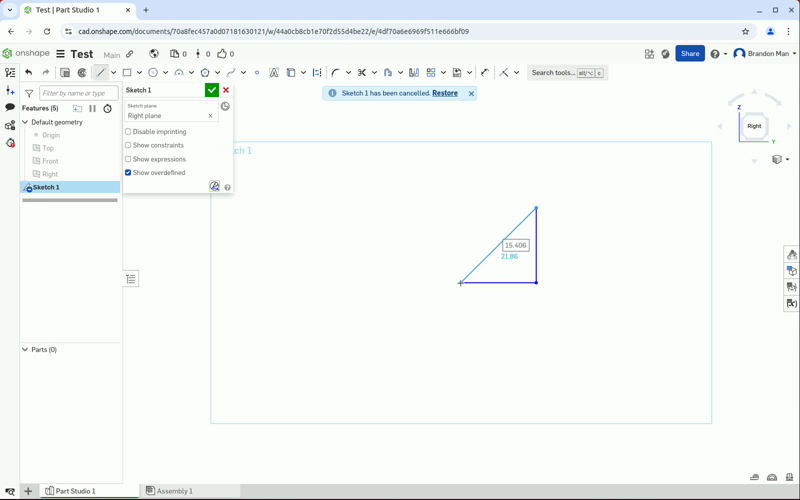
click(460, 282)
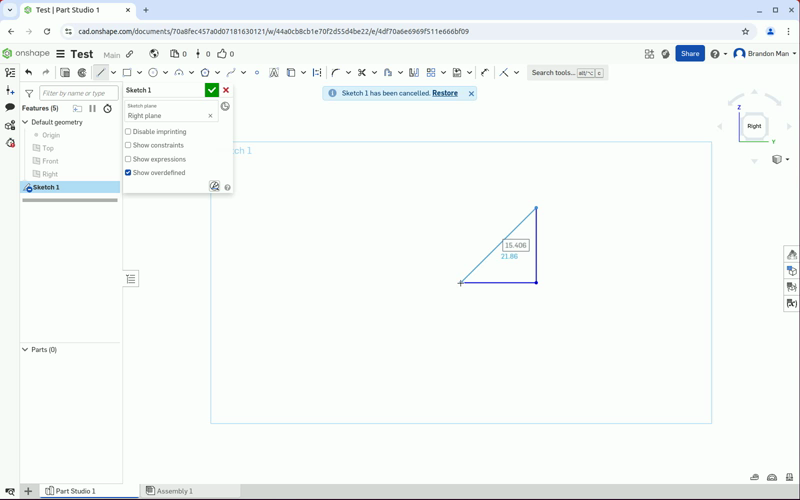
key(esc)
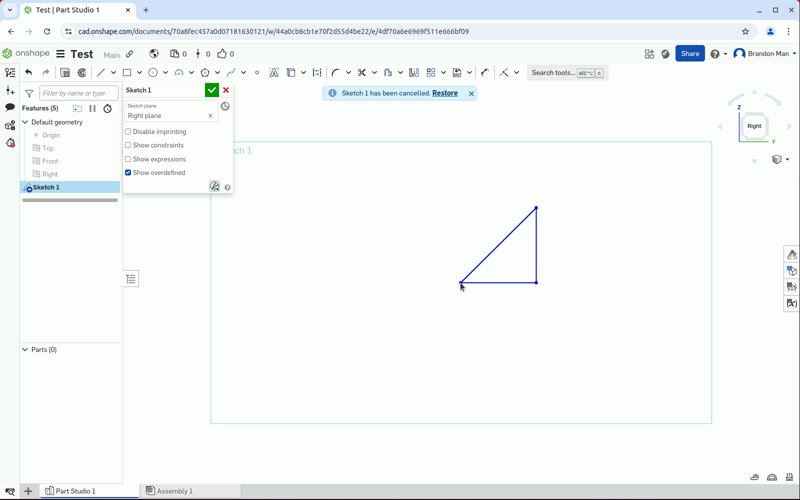
mouse_move(504, 258)
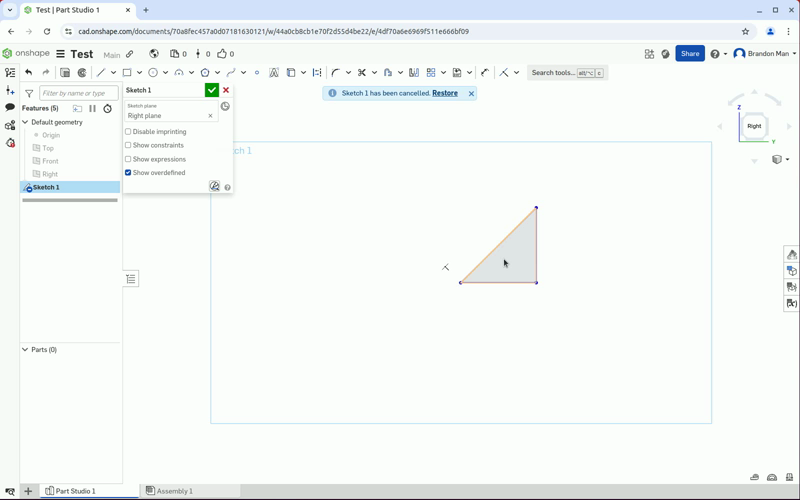
click(504, 258)
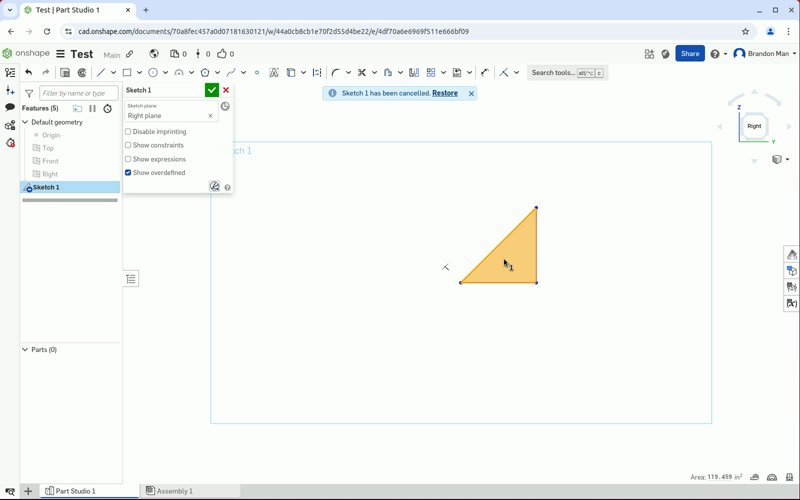
mouse_move(73, 352)
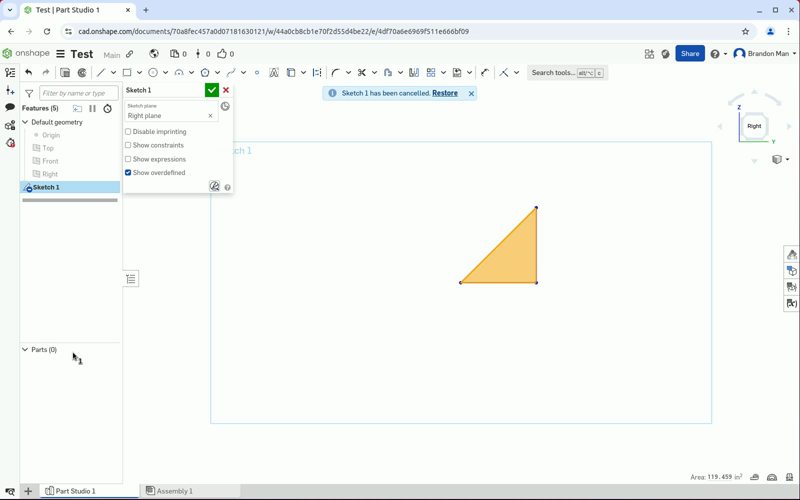
key(shift+y)
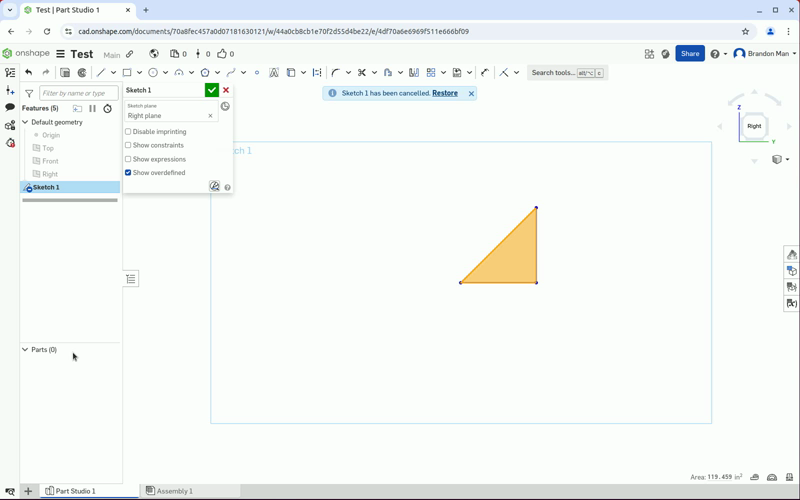
key(shift+e)
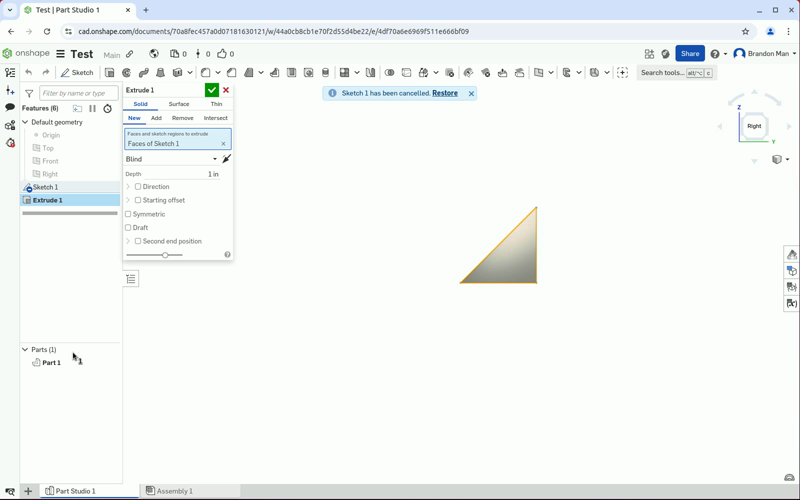
mouse_move(143, 106)
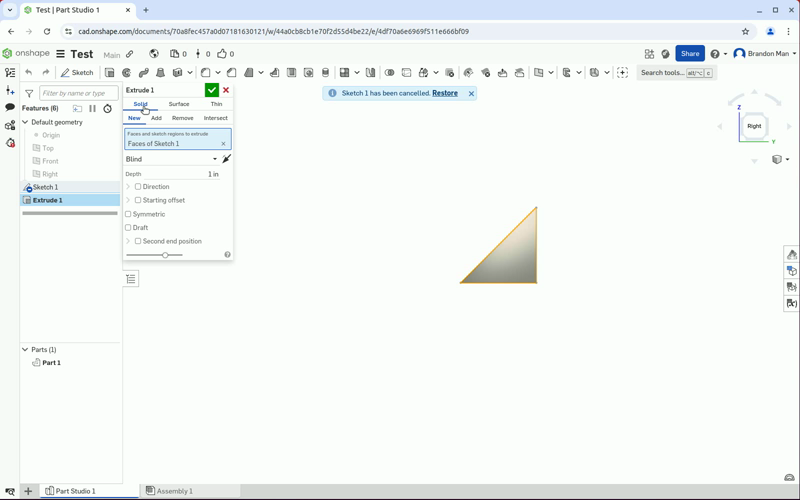
click(143, 106)
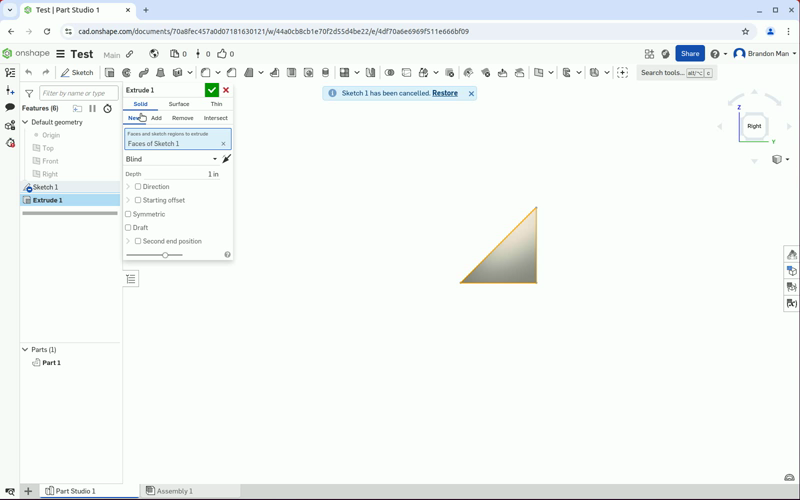
mouse_move(137, 120)
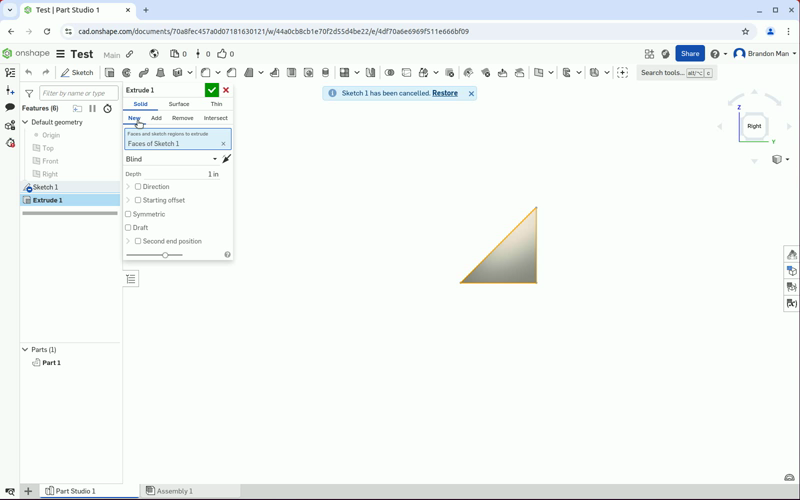
click(137, 120)
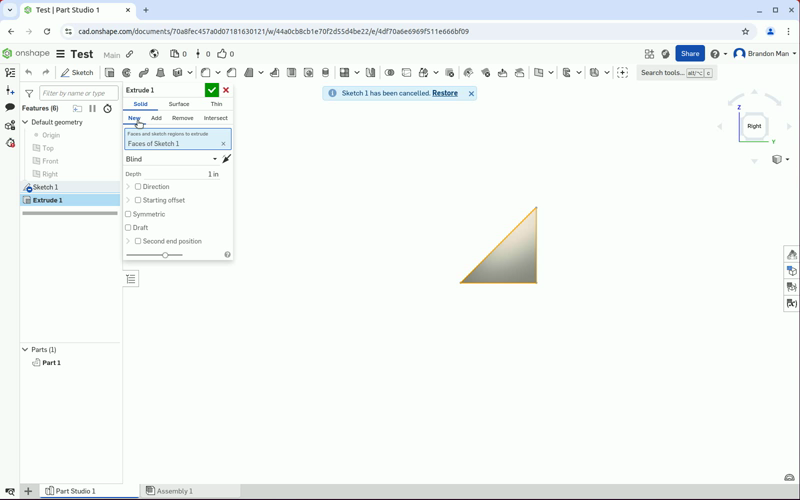
key(tab, 4)
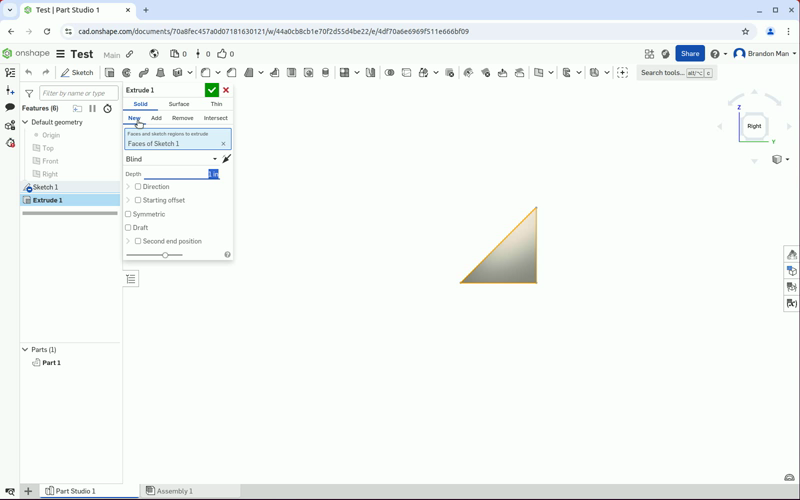
text(3.851)
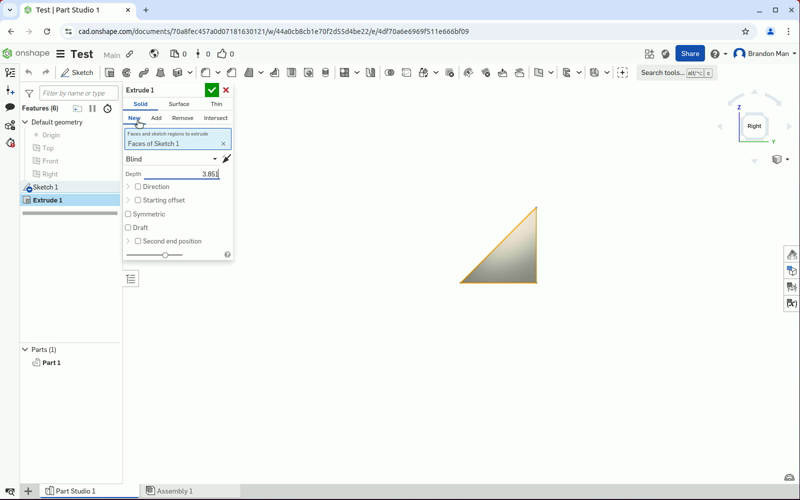
key(enter)
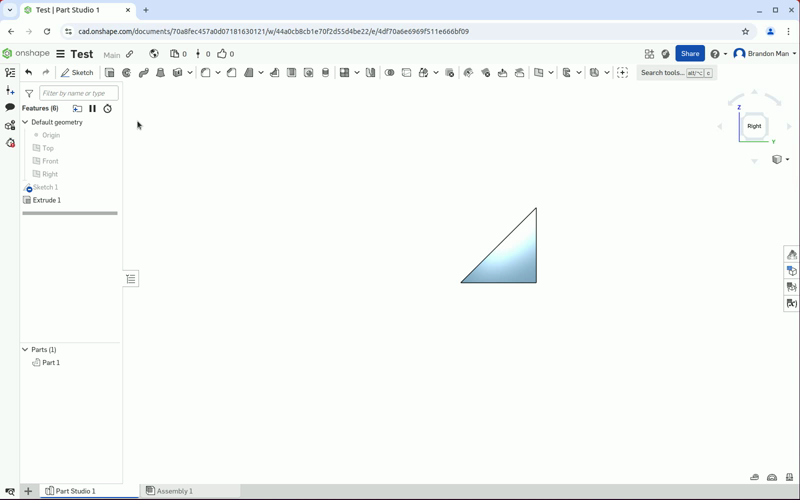
key(shift+h)
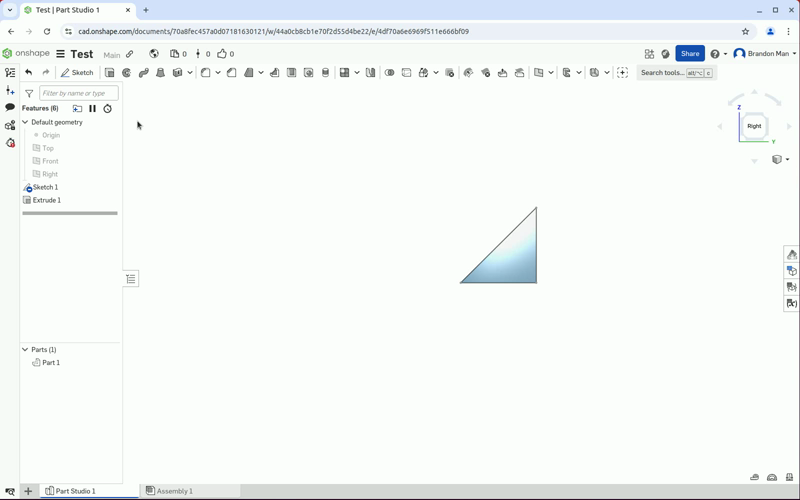
key(shift+h)
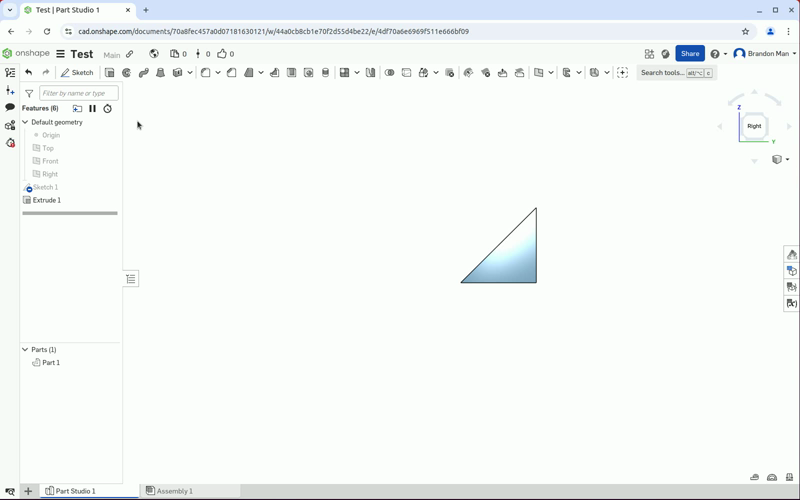
mouse_move(73, 189)
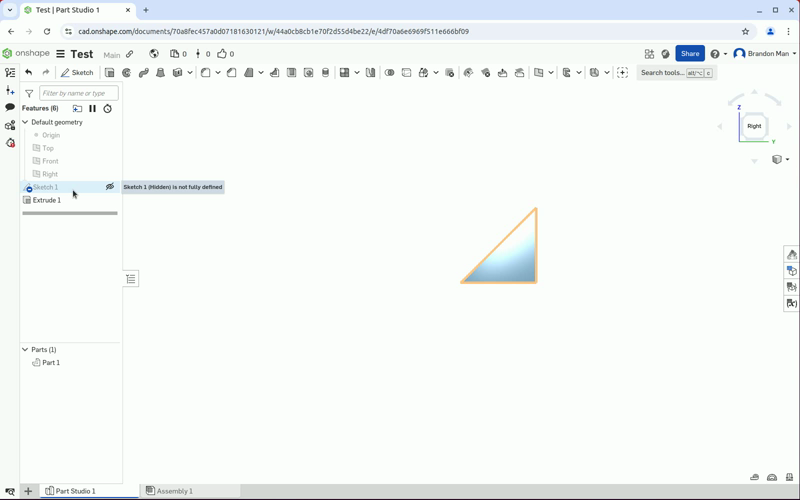
click(73, 189)
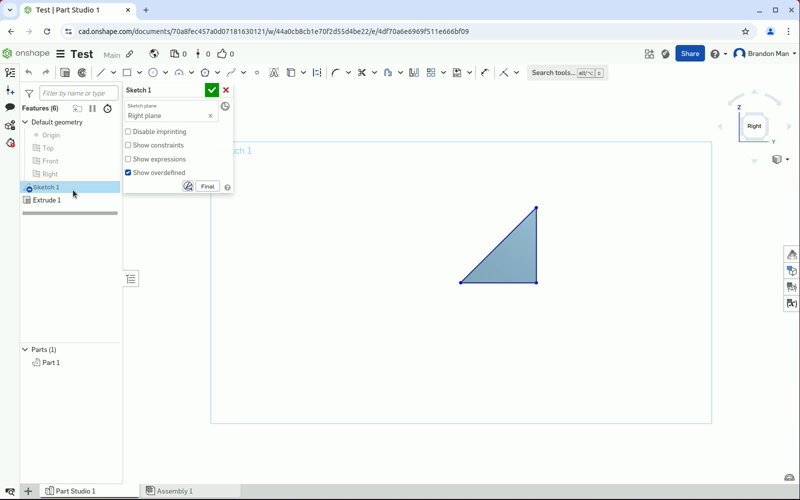
mouse_move(229, 92)
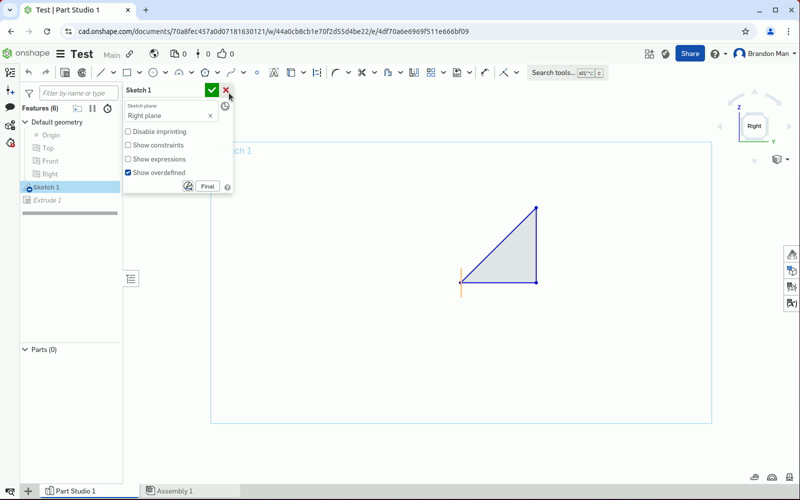
click(229, 92)
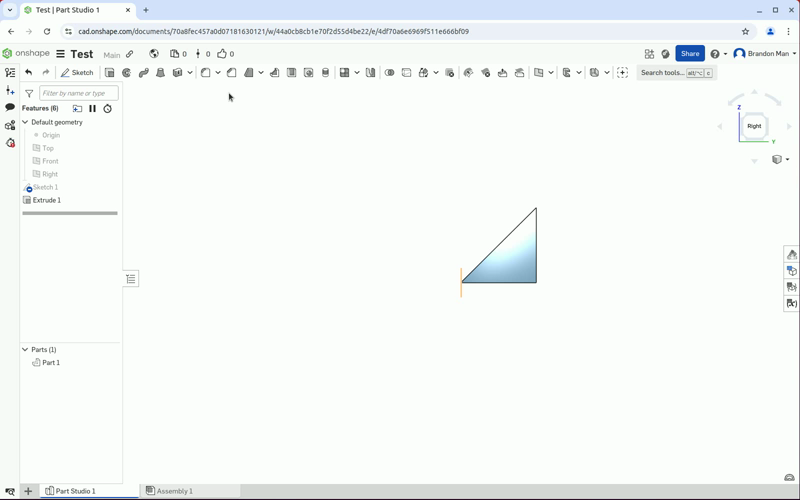
mouse_move(73, 352)
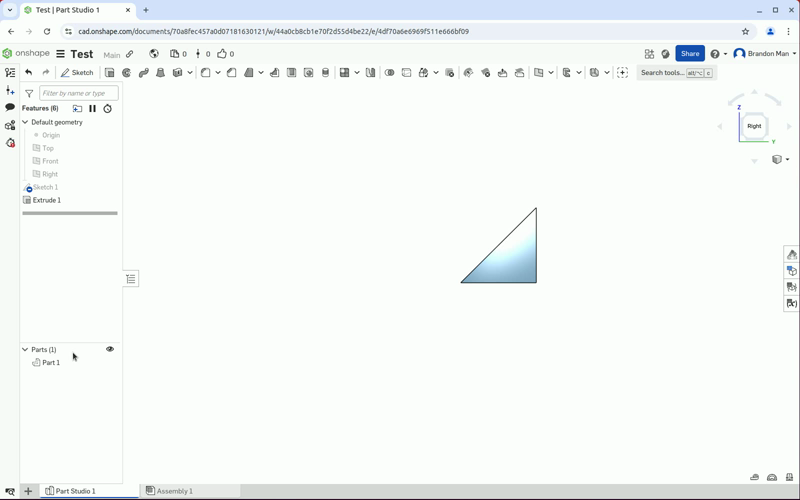
key(y)
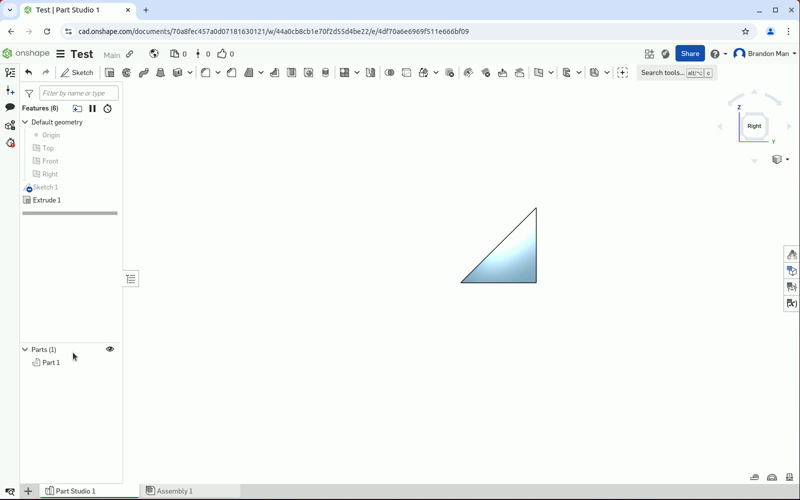
key(shift+p)
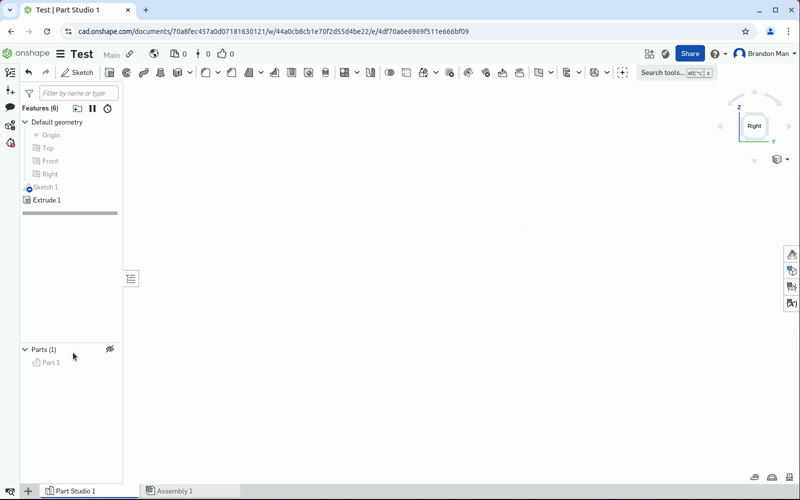
key(space)
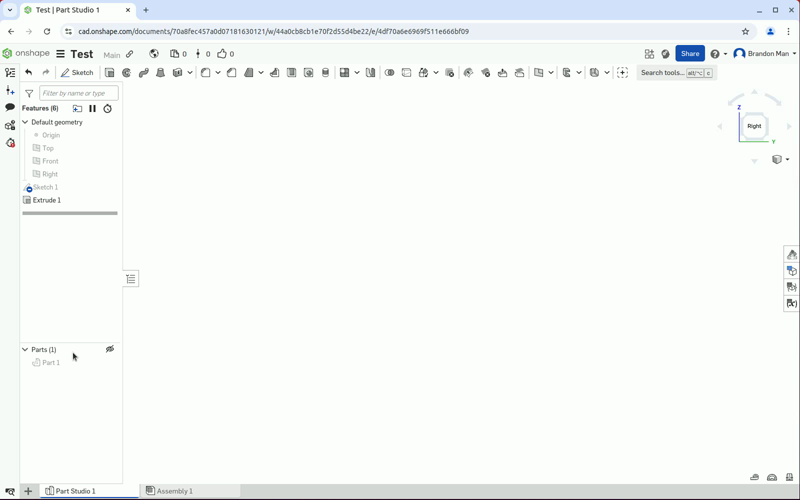
key_down(shift)
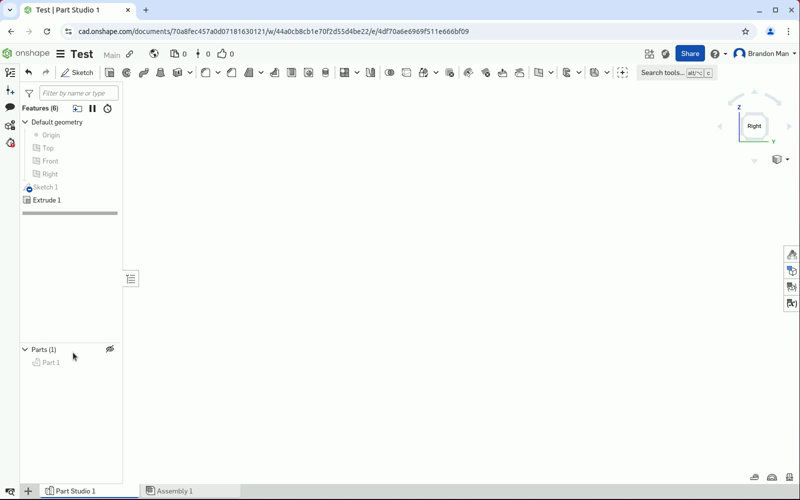
key(right)
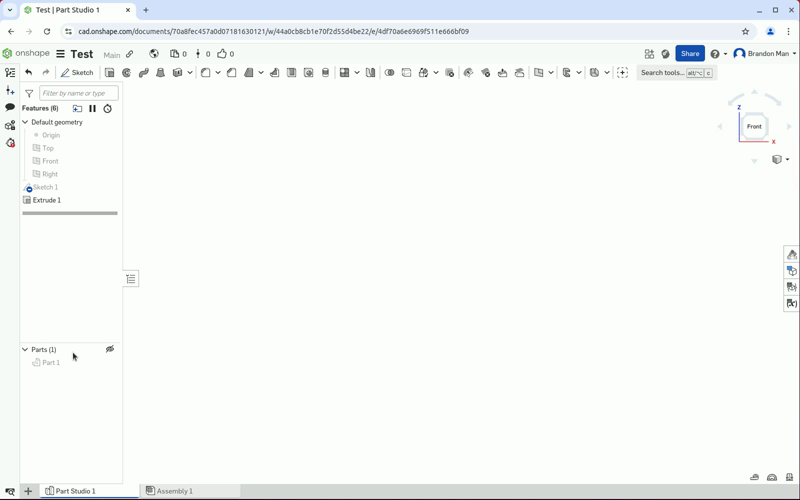
key_up(shift)
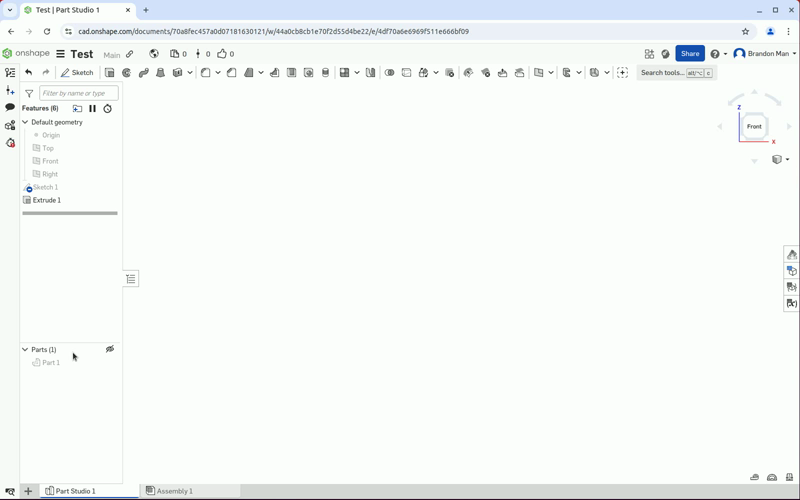
key(space)
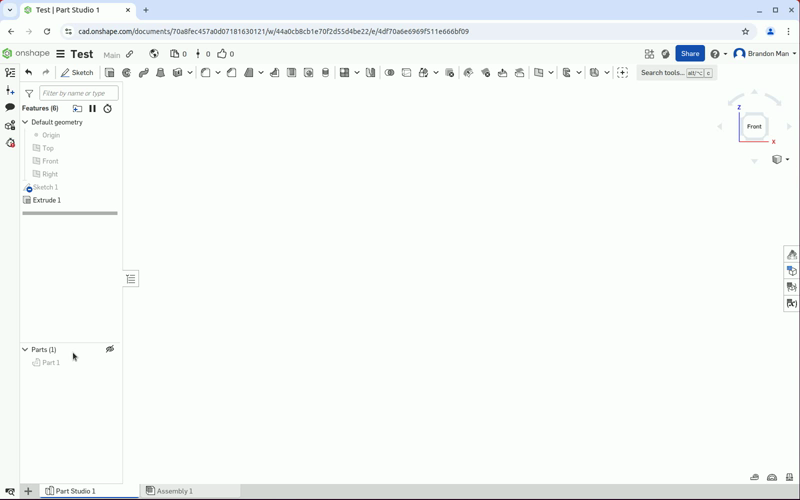
key_down(shift)
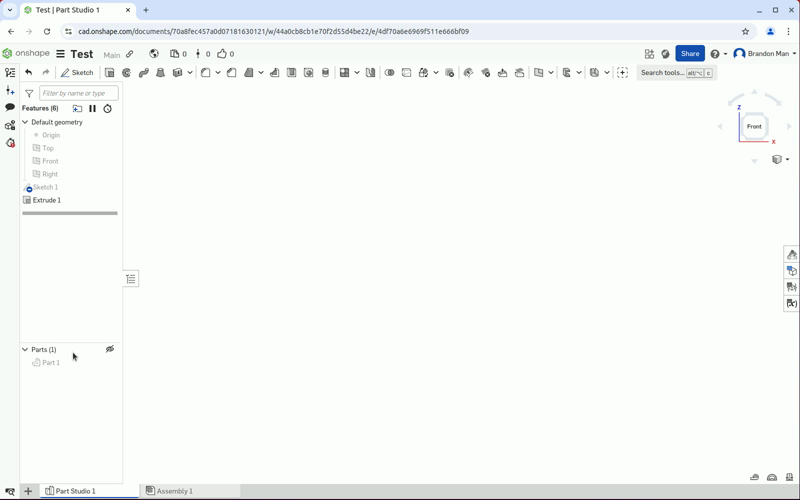
key(down)
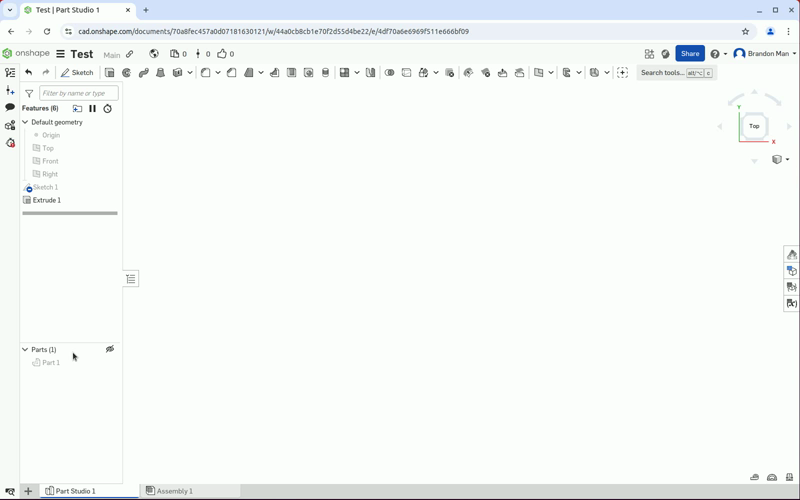
key_up(shift)
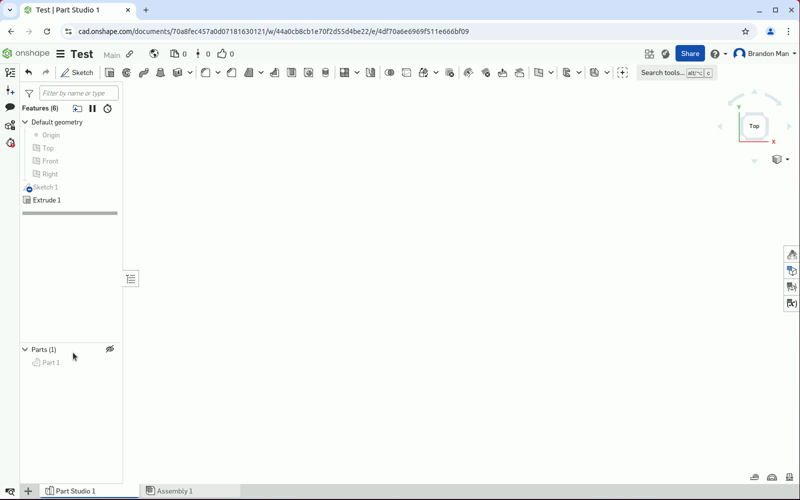
mouse_move(73, 352)
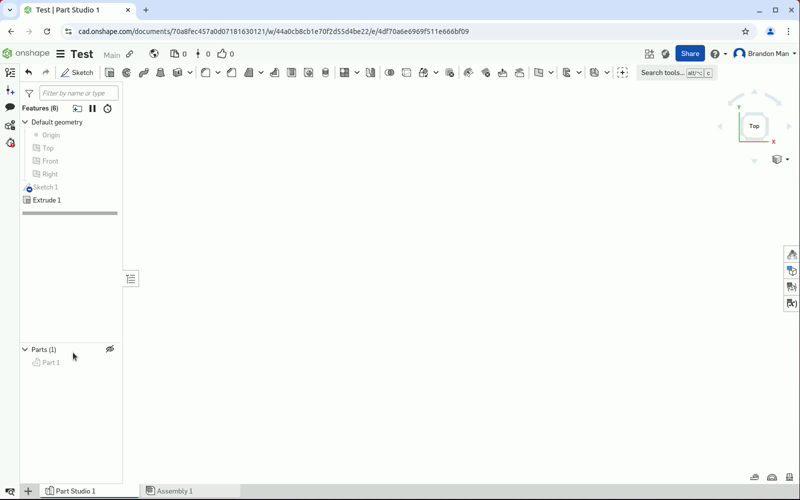
key(shift+y)
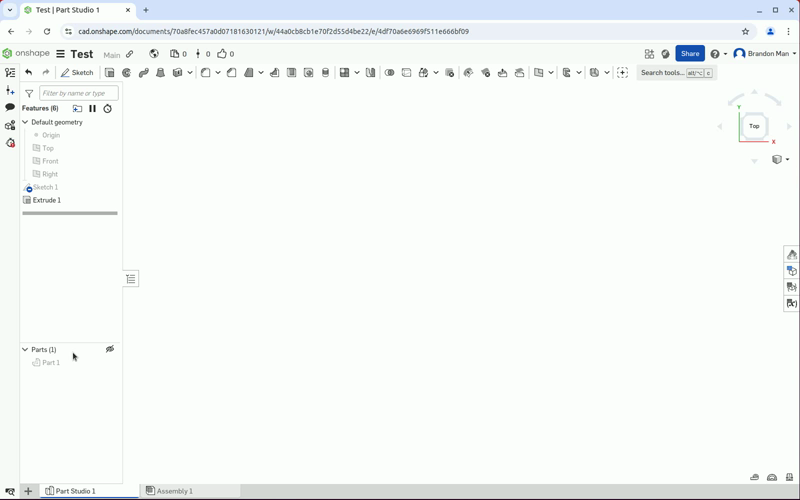
key(shift+s)
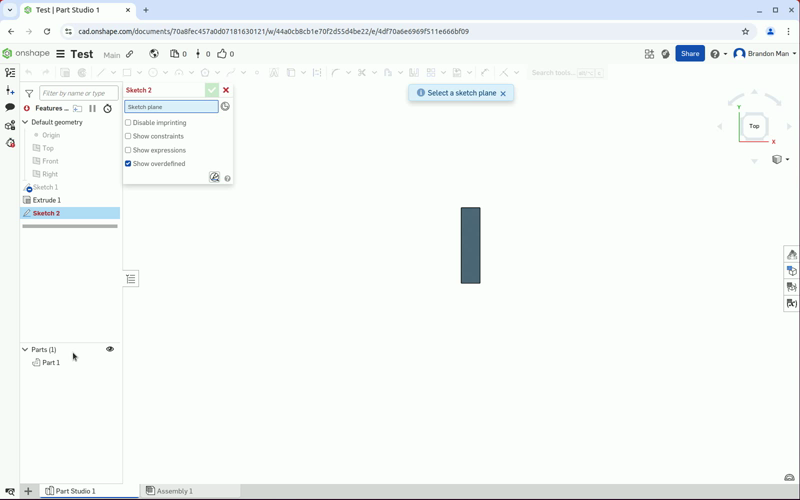
mouse_move(73, 150)
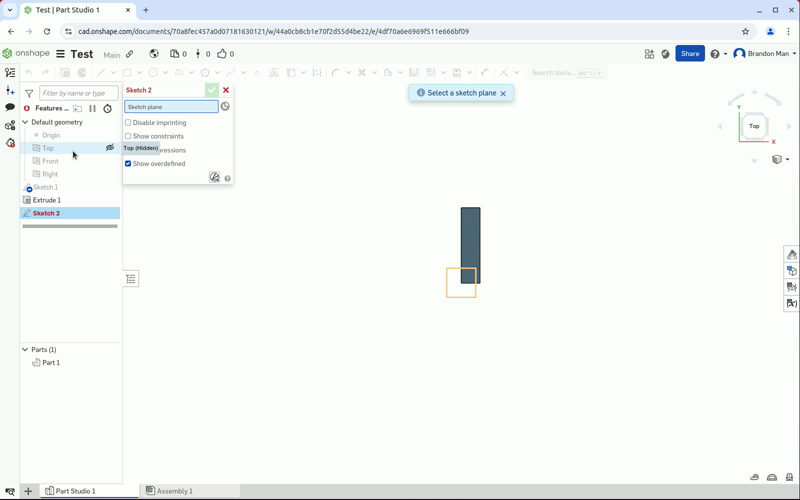
click(73, 150)
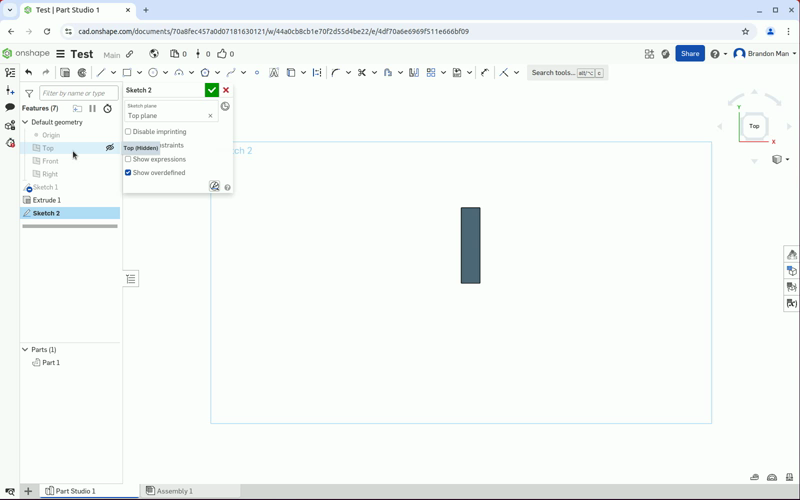
mouse_move(73, 352)
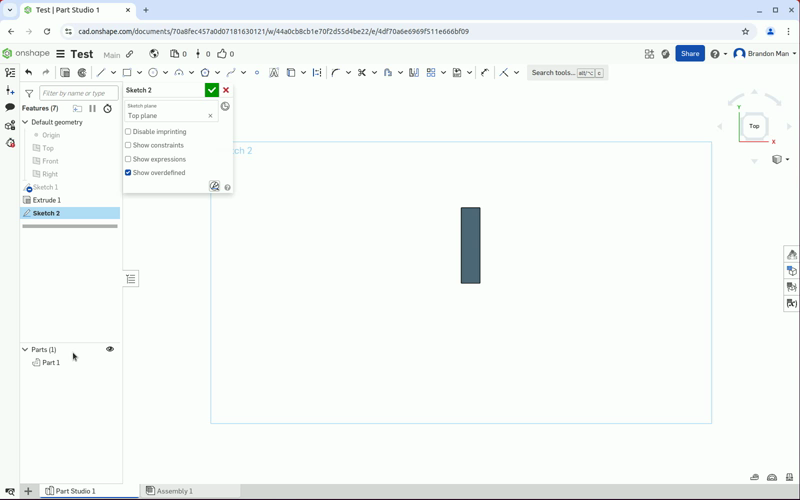
key(y)
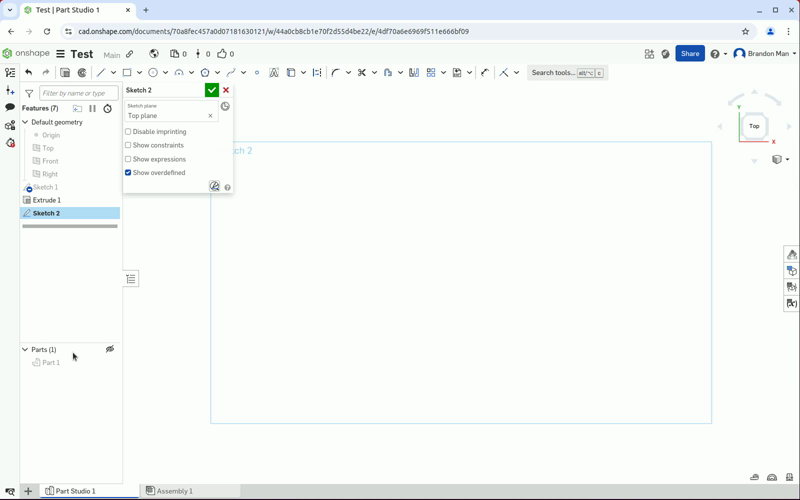
key(l)
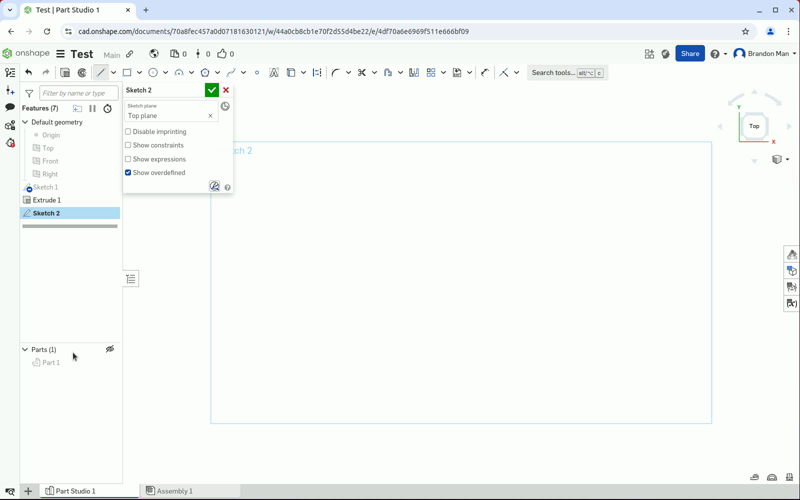
key_down(shift)
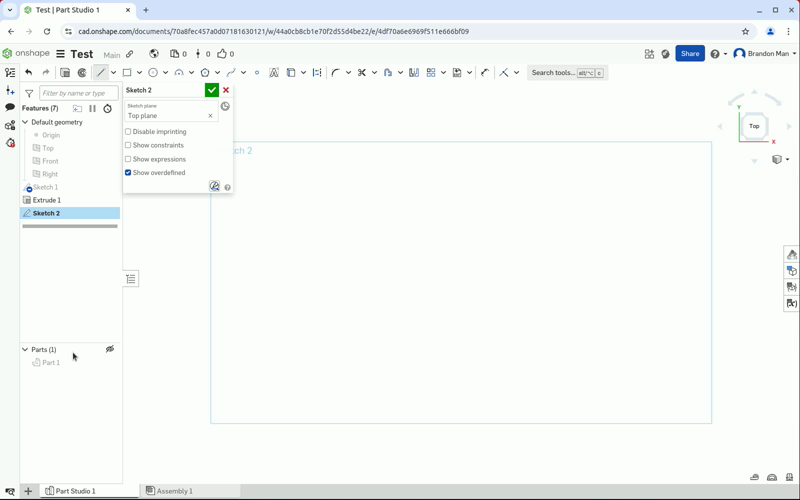
mouse_move(479, 282)
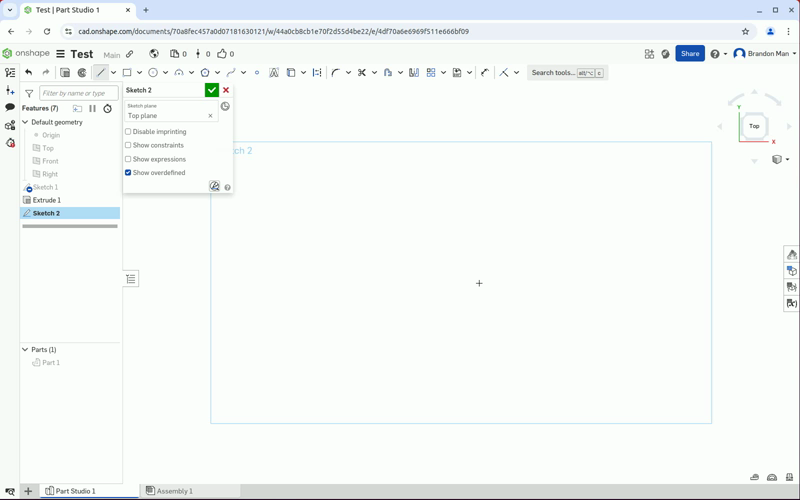
click(479, 282)
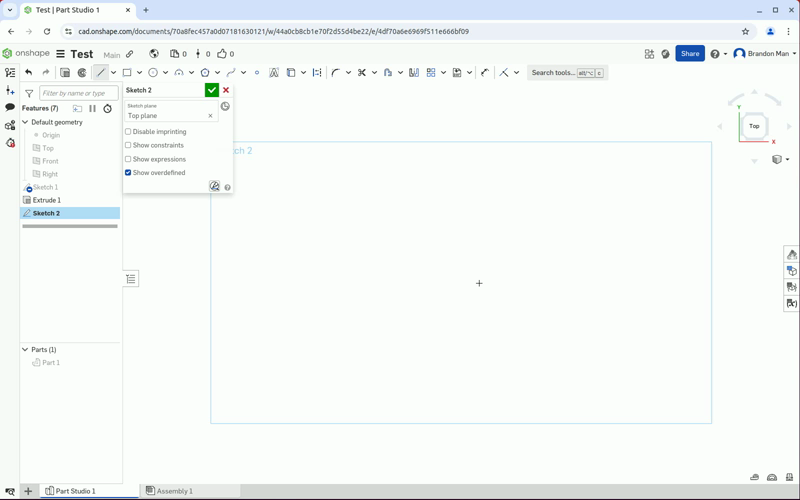
key_up(shift)
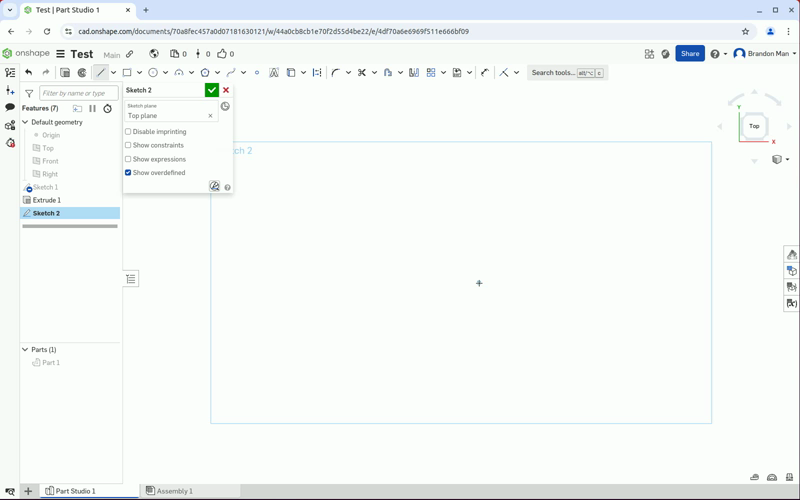
key_down(shift)
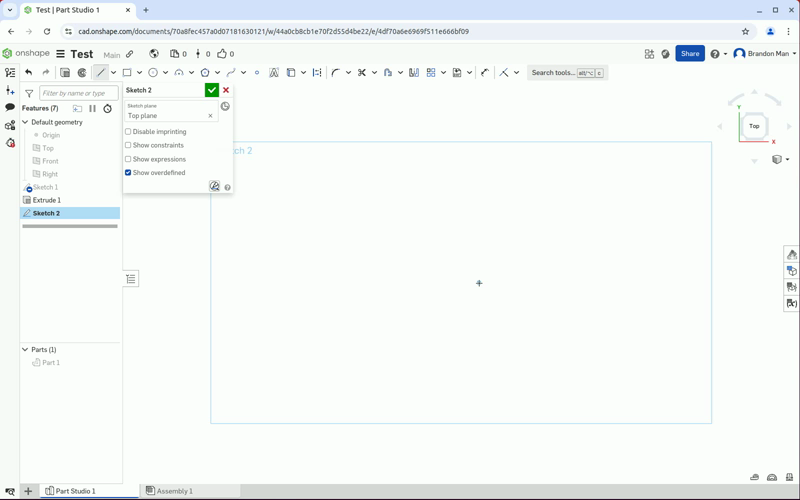
mouse_move(509, 282)
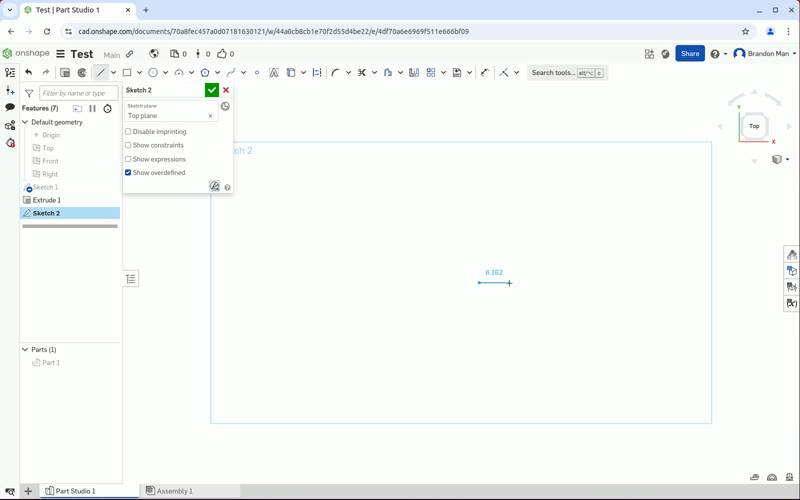
mouse_move(517, 282)
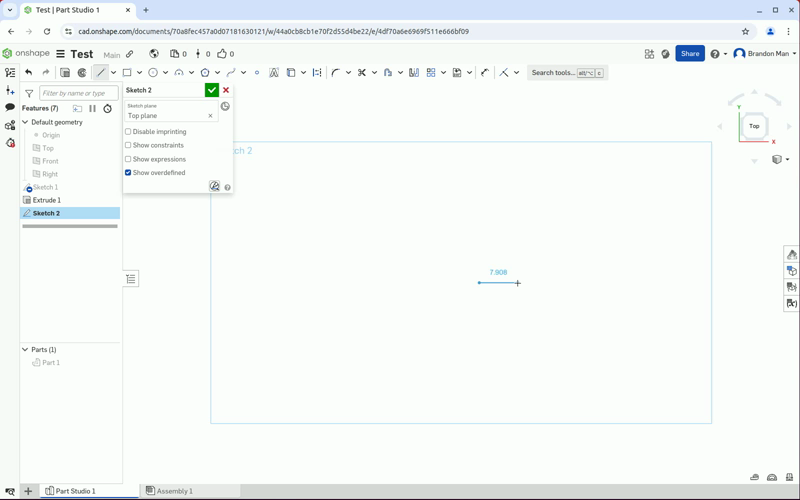
click(517, 282)
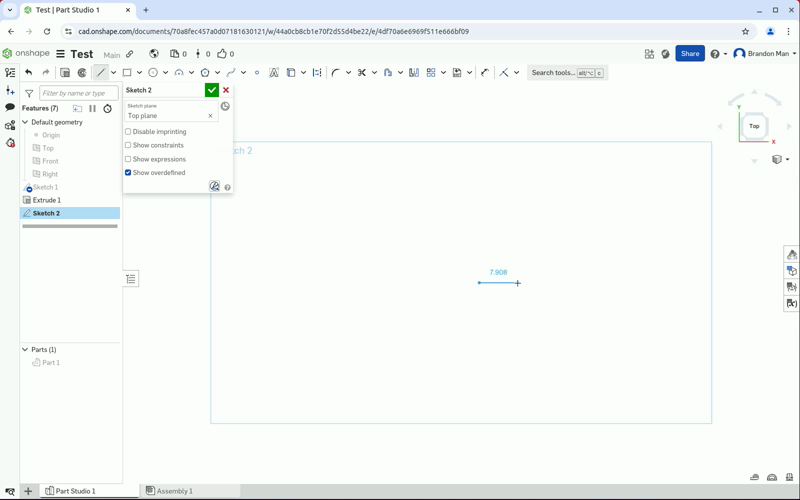
key_up(shift)
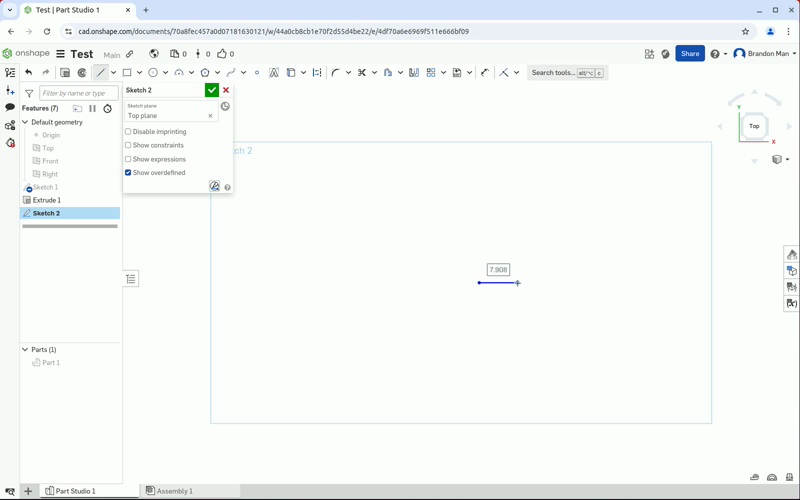
key_down(shift)
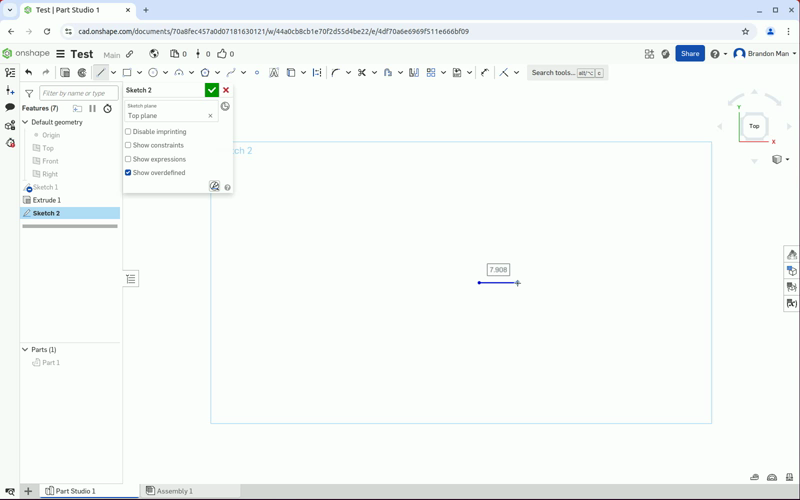
mouse_move(517, 207)
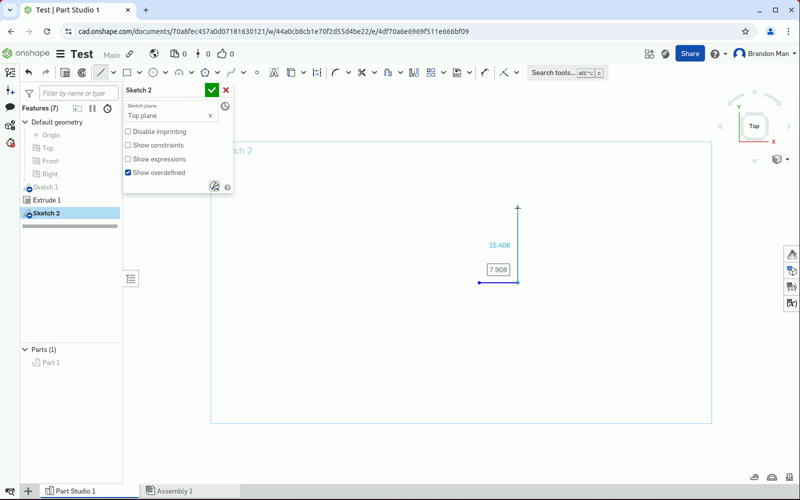
click(517, 207)
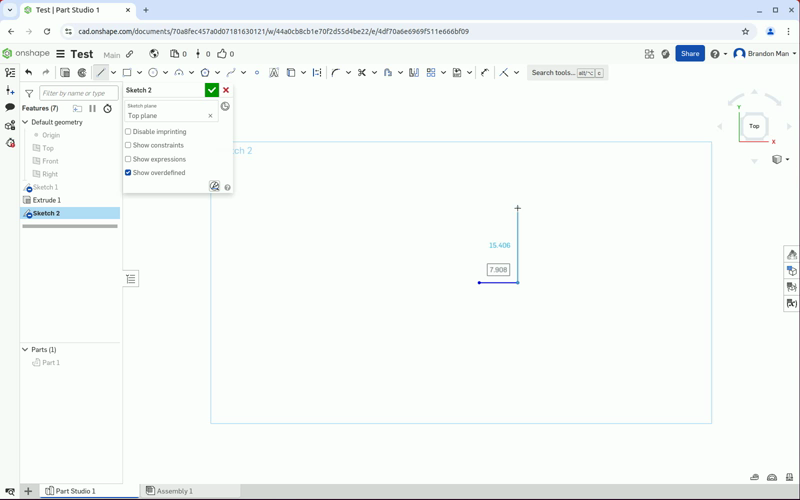
key_up(shift)
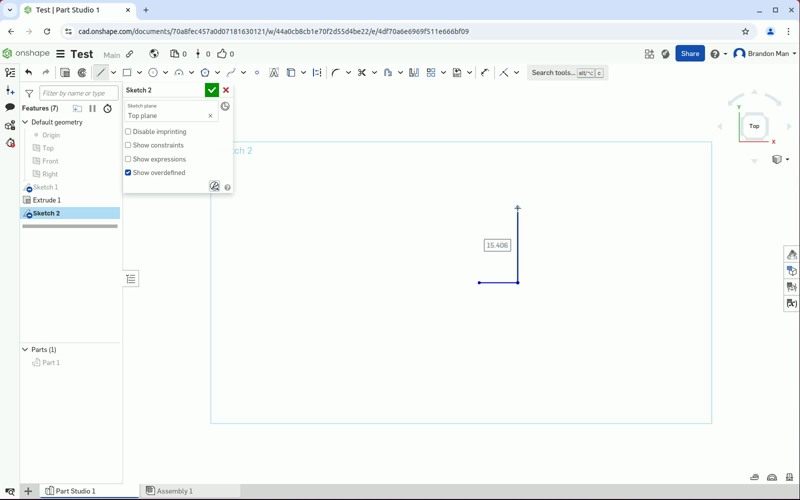
key_down(shift)
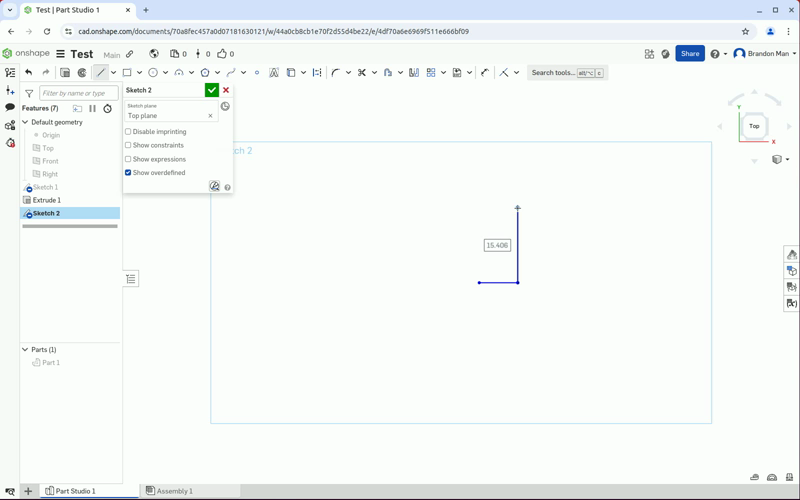
mouse_move(547, 207)
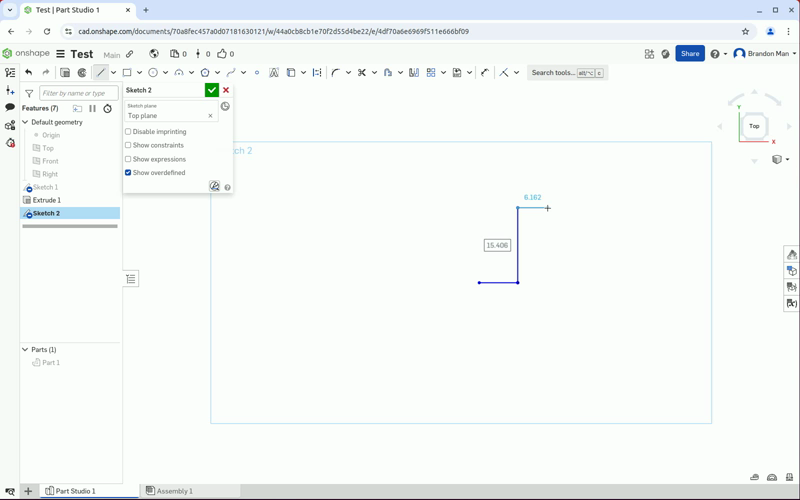
mouse_move(479, 207)
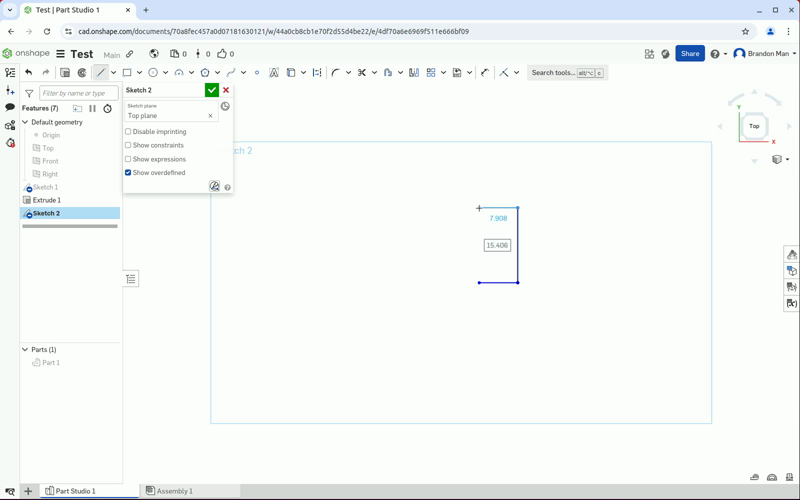
click(479, 207)
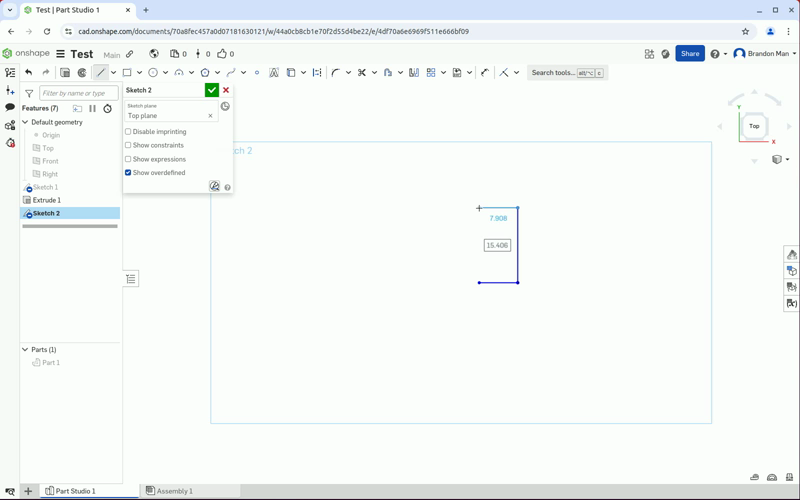
key_up(shift)
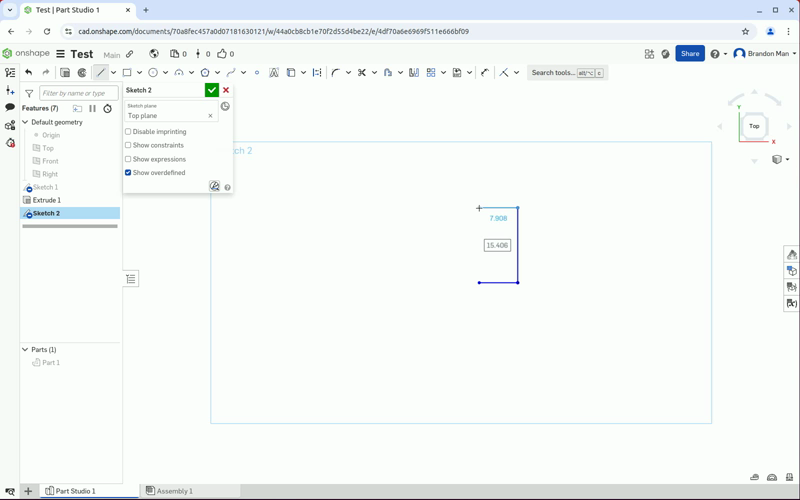
key_down(shift)
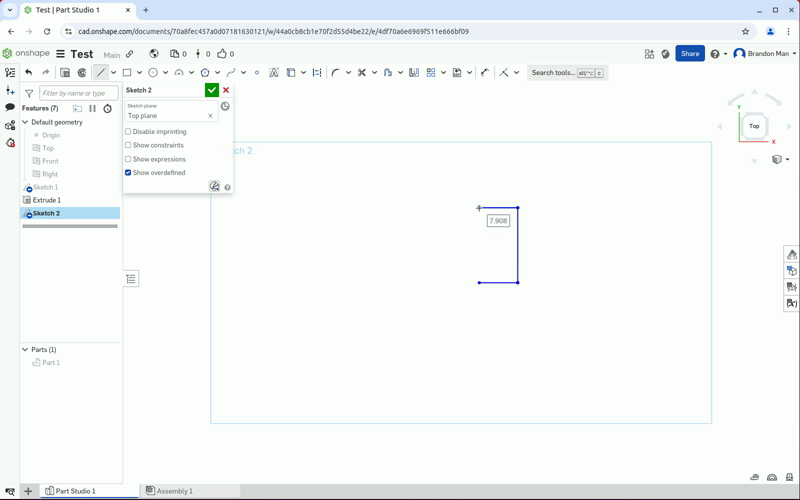
mouse_move(479, 282)
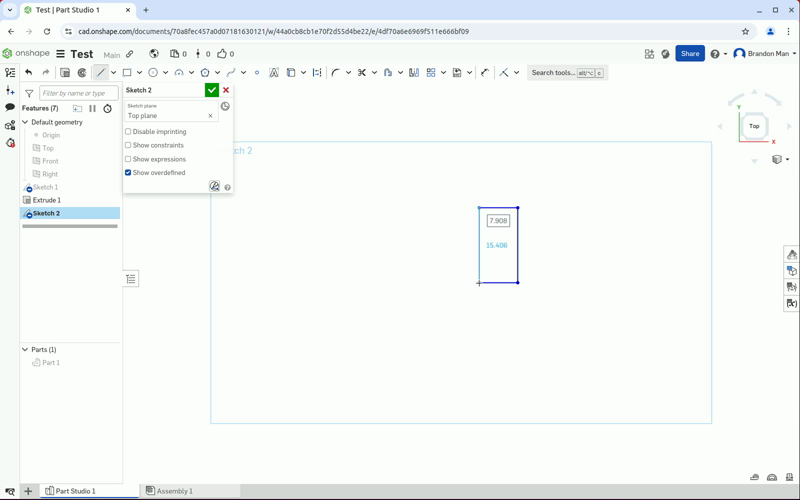
key_up(shift)
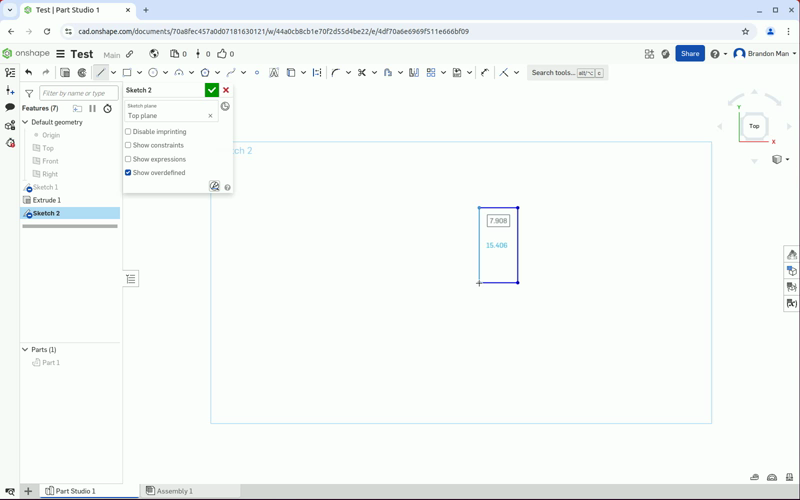
click(479, 282)
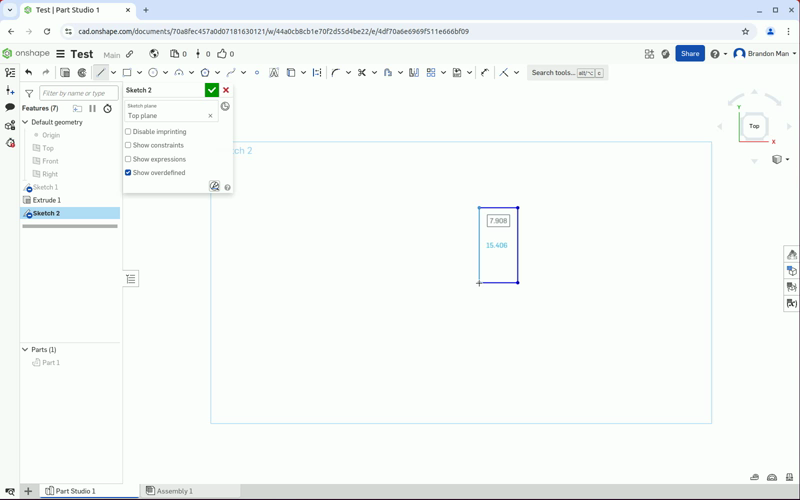
key(esc)
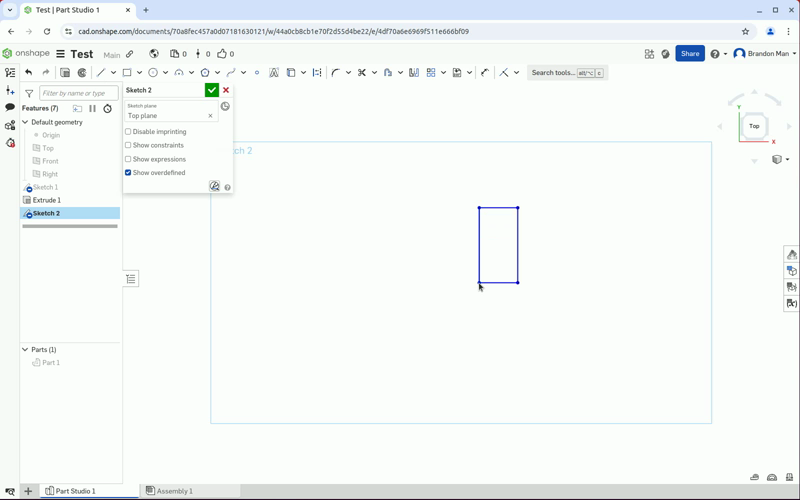
key(a)
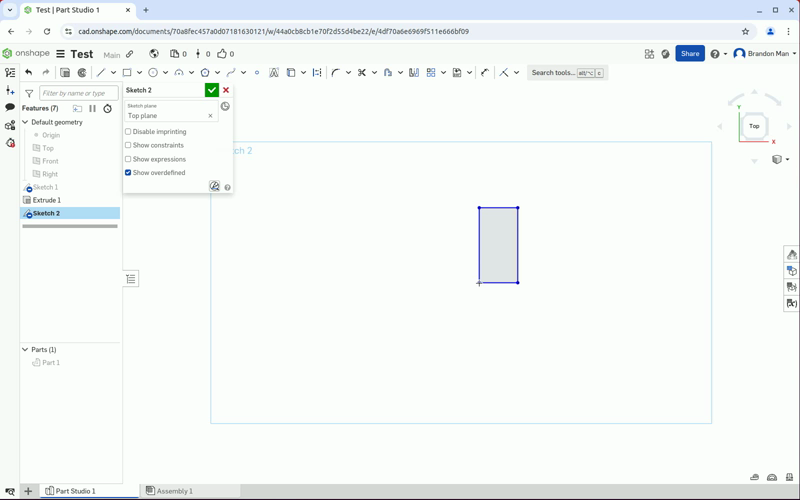
key_down(shift)
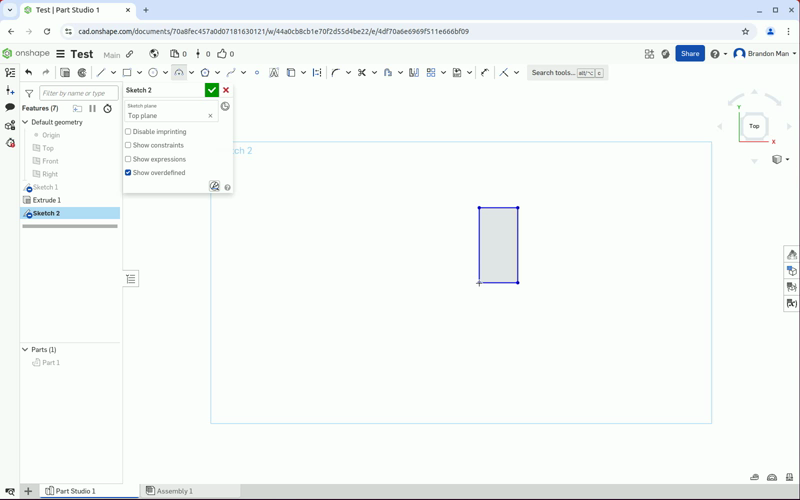
mouse_move(489, 264)
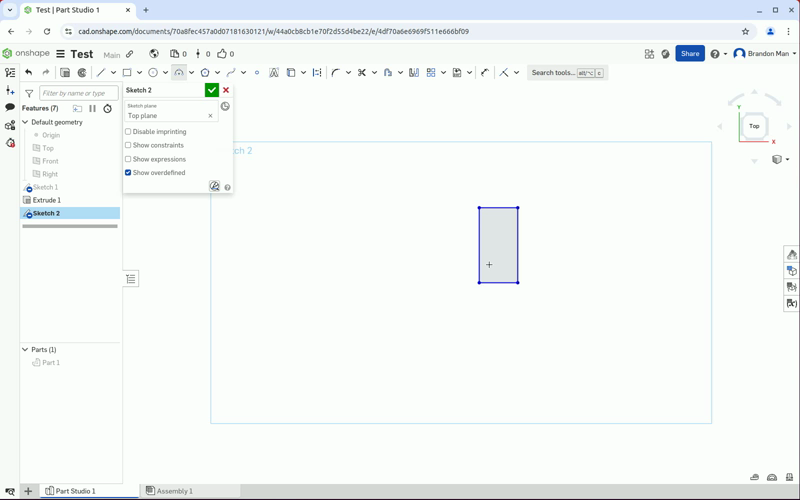
click(489, 264)
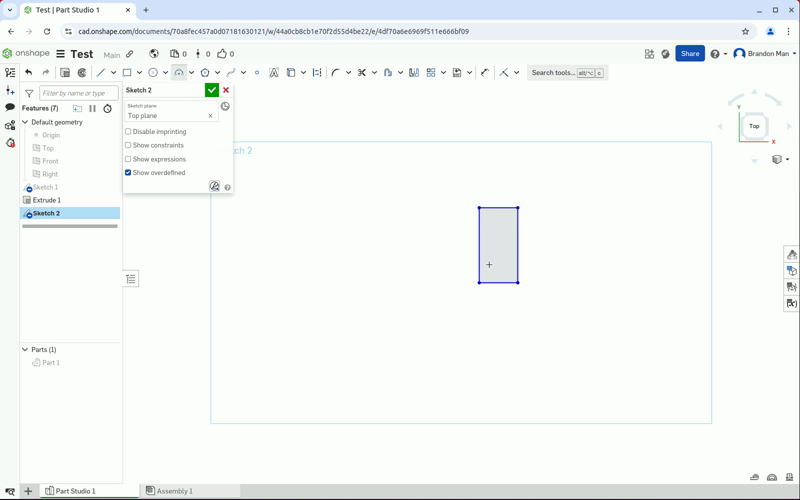
key_up(shift)
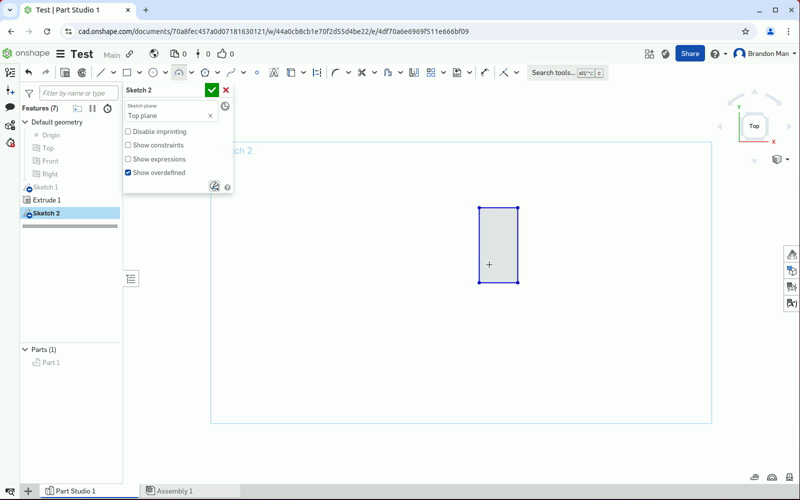
key_down(shift)
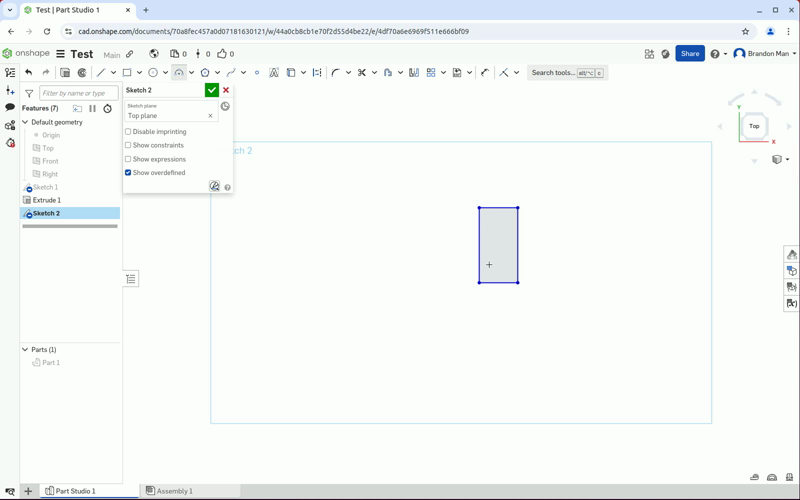
mouse_move(508, 264)
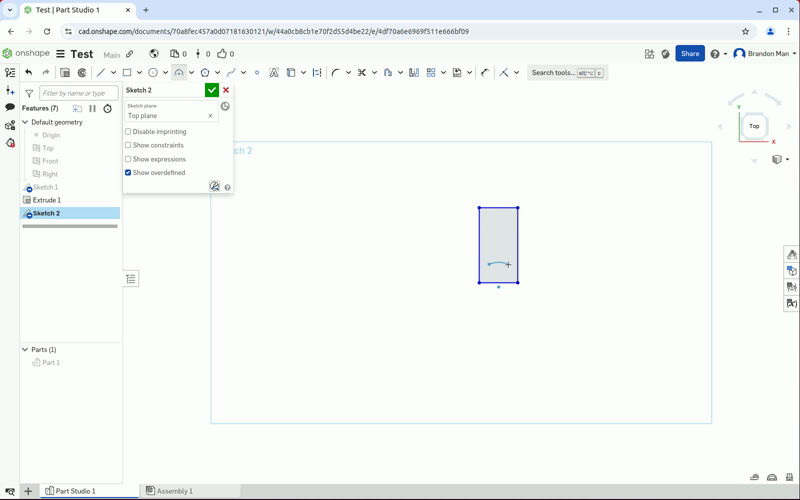
click(508, 264)
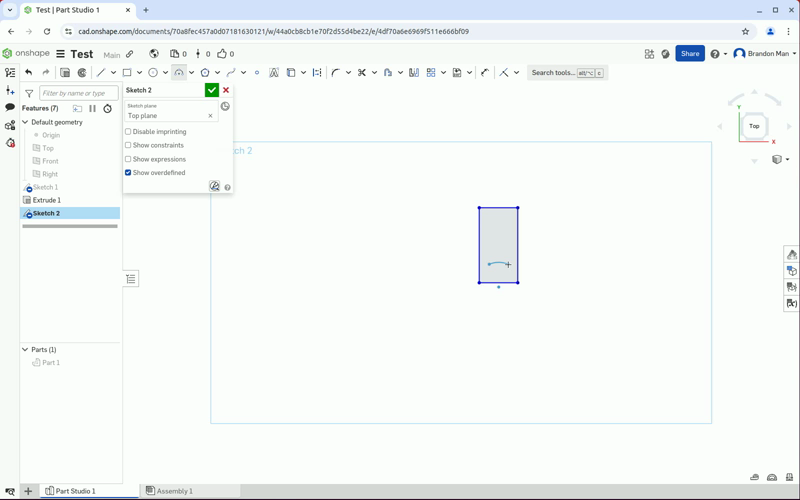
mouse_move(498, 273)
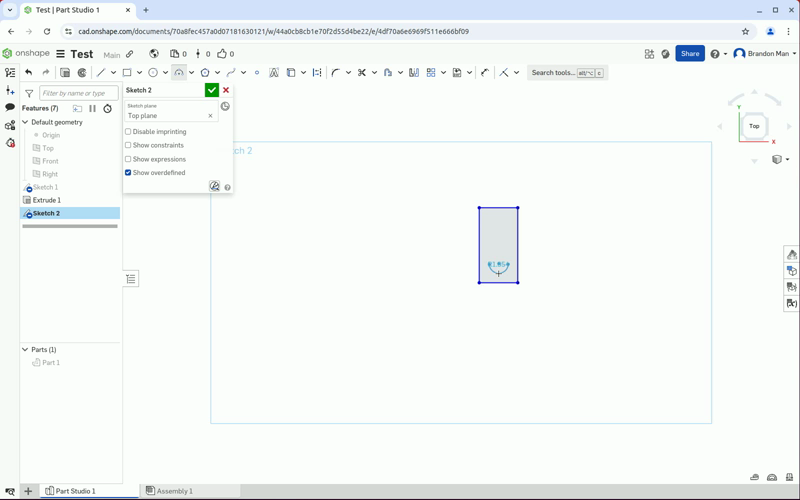
click(498, 273)
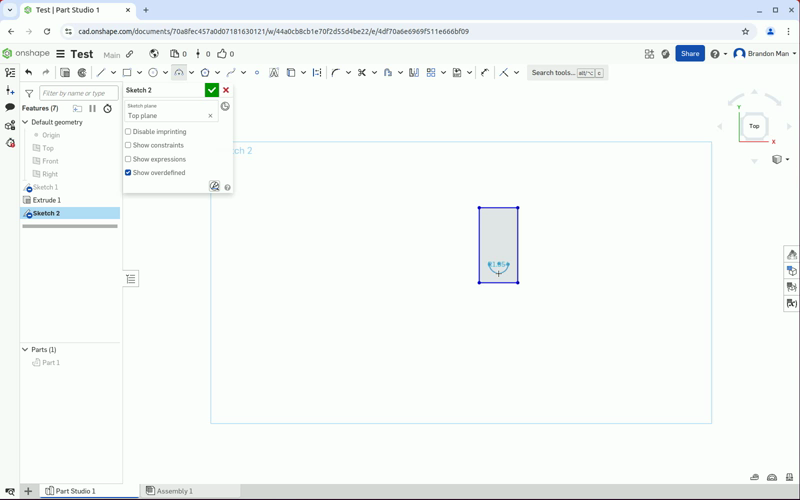
key_up(shift)
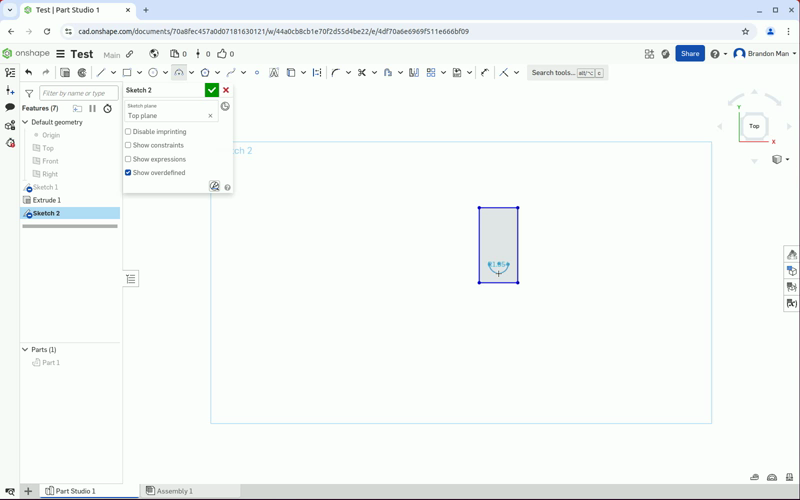
key(esc)
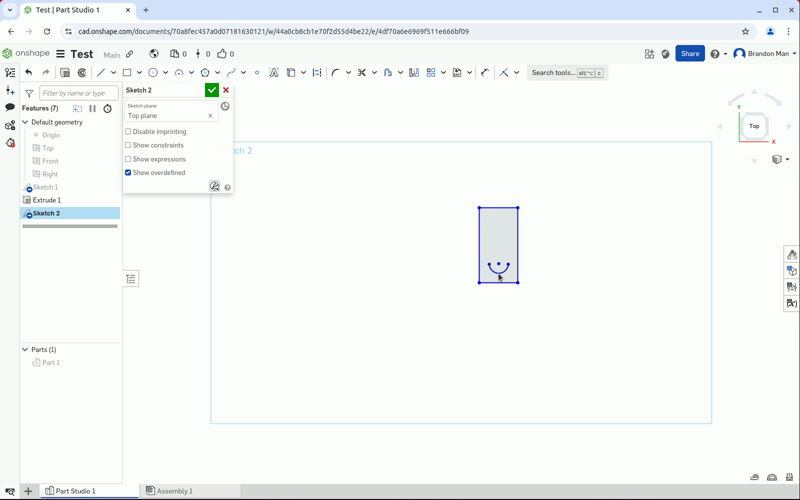
key(l)
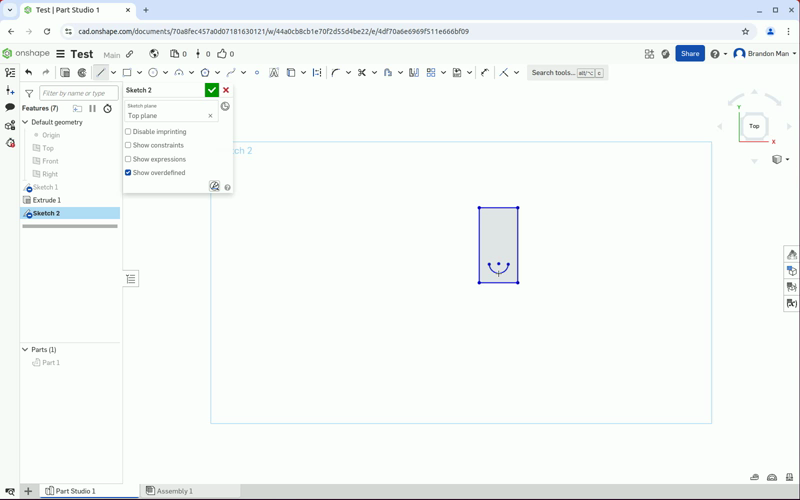
mouse_move(508, 264)
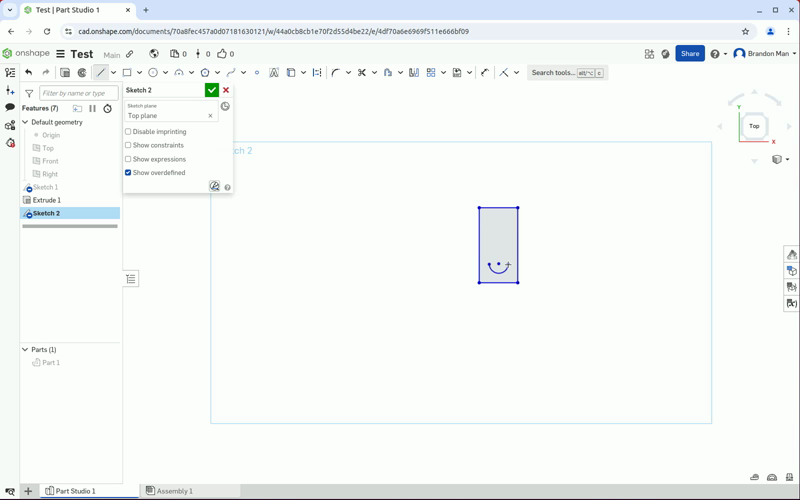
click(508, 264)
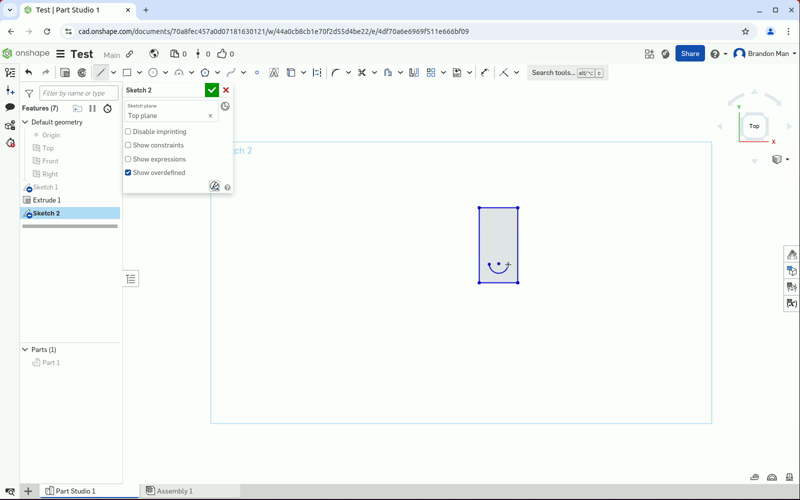
key_down(shift)
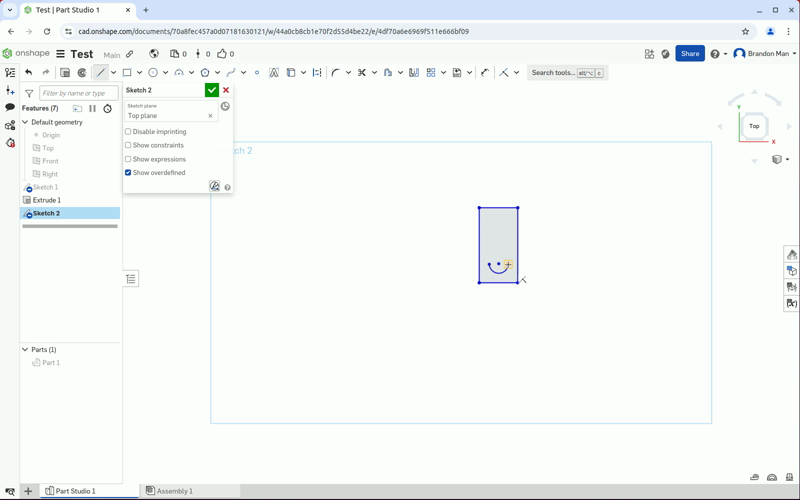
mouse_move(538, 264)
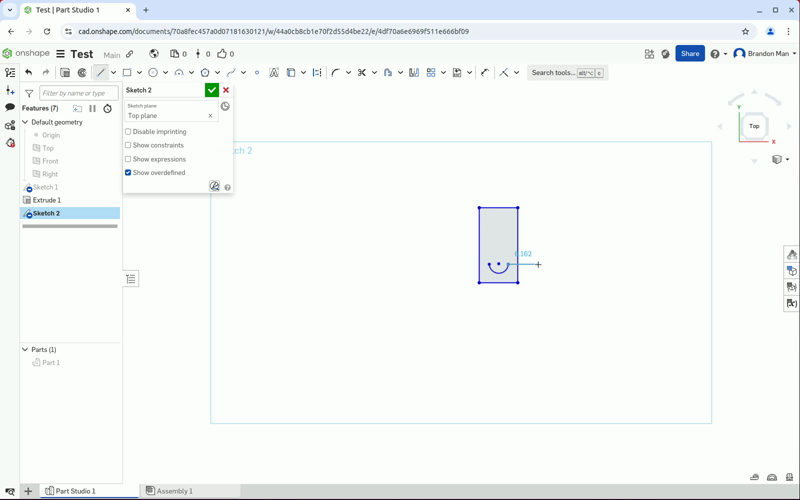
mouse_move(508, 226)
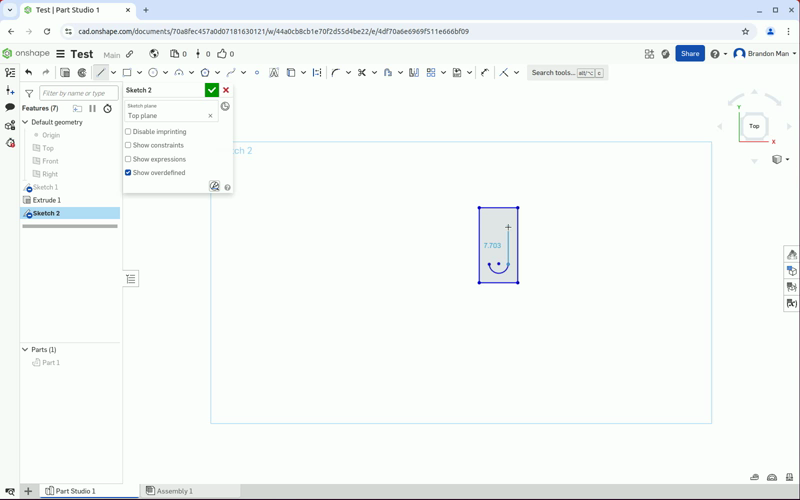
click(508, 226)
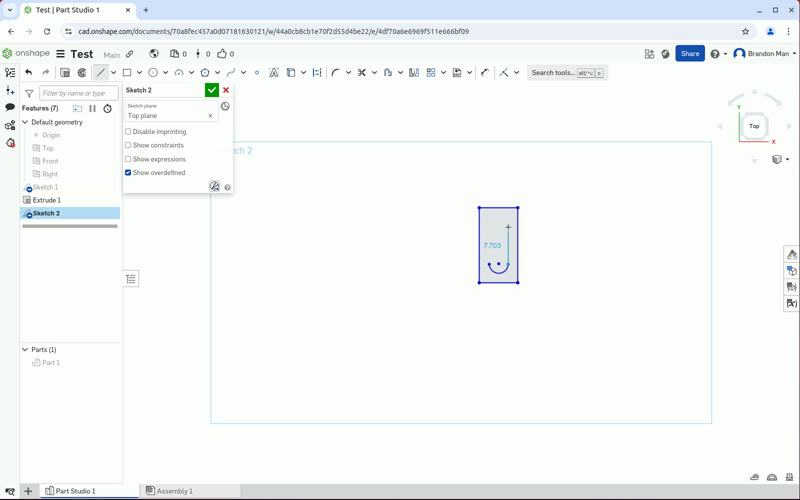
key_up(shift)
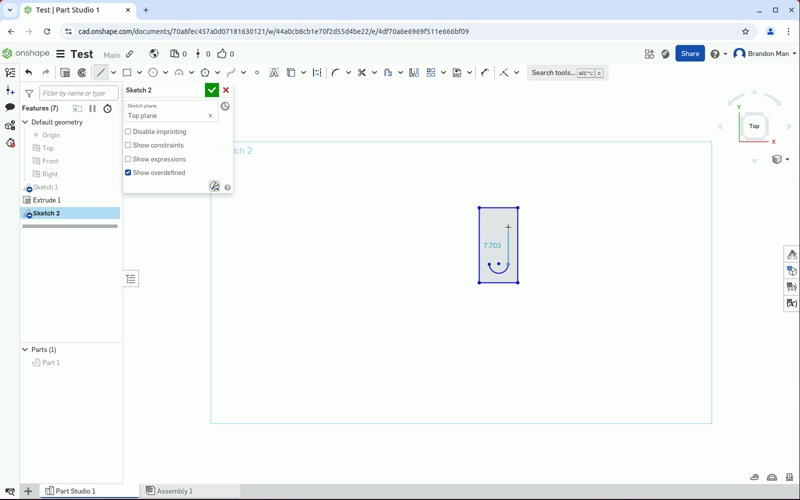
key(esc)
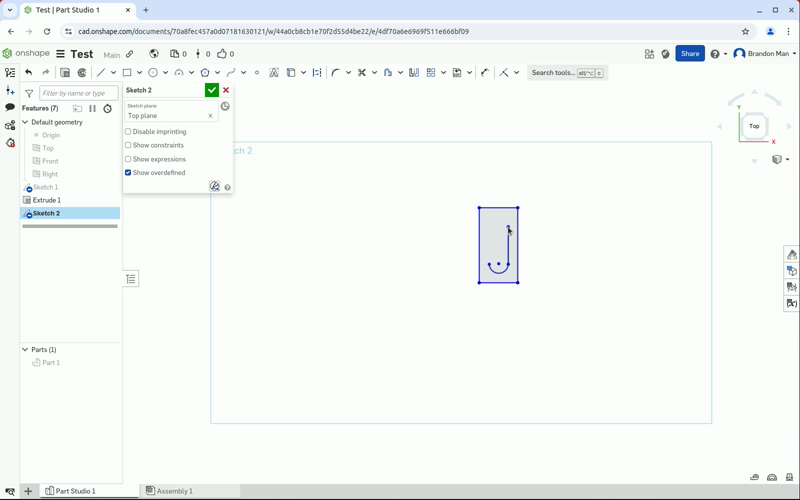
key(a)
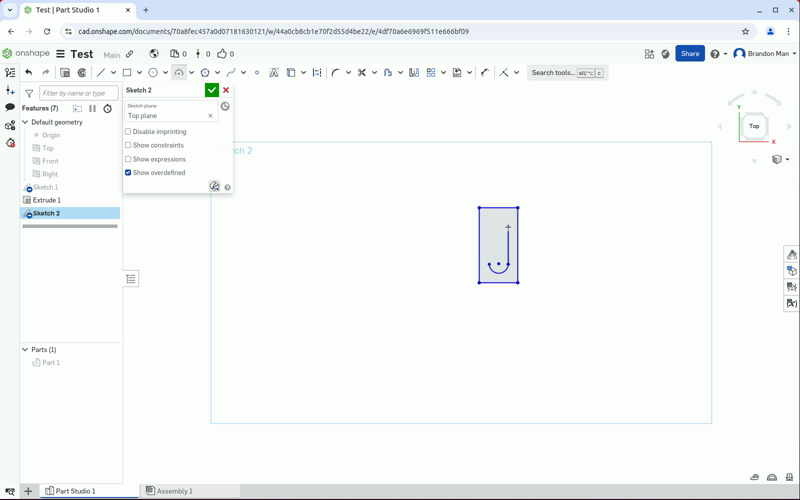
mouse_move(508, 226)
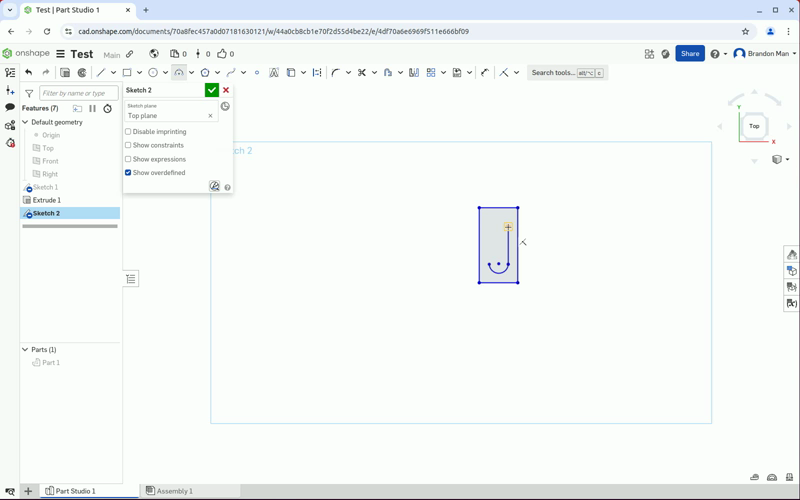
click(508, 226)
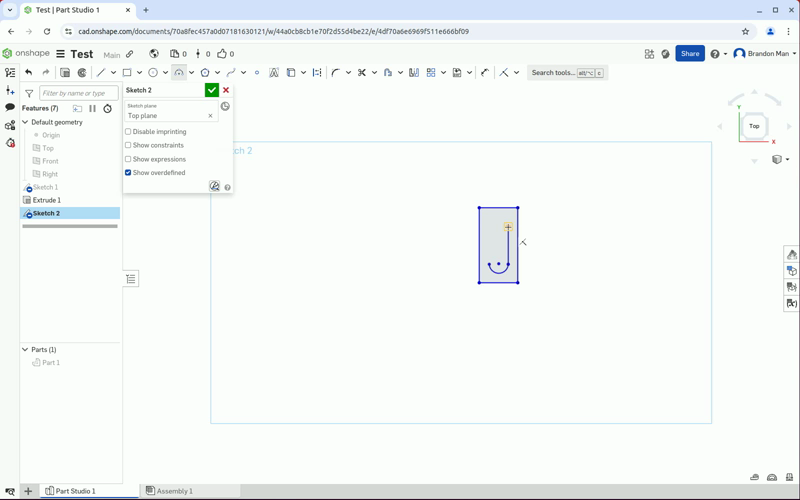
key_down(shift)
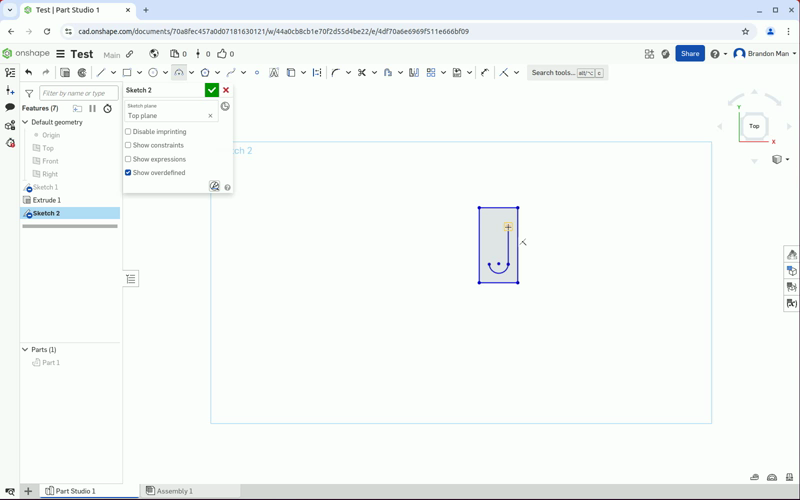
mouse_move(489, 226)
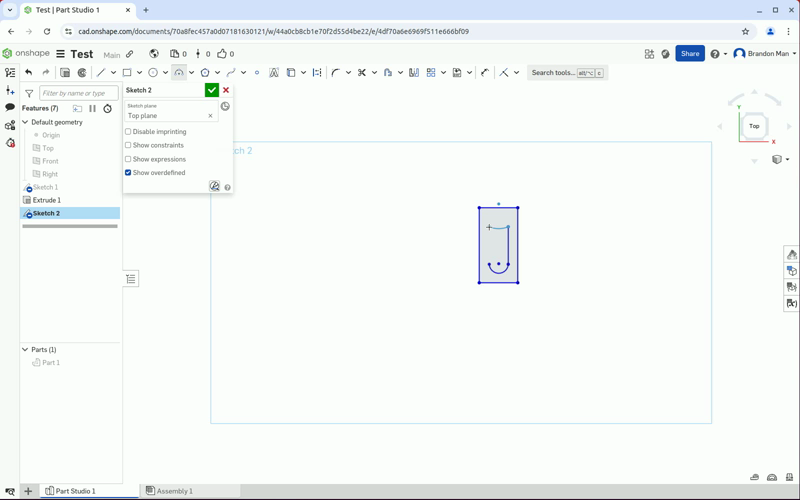
click(489, 226)
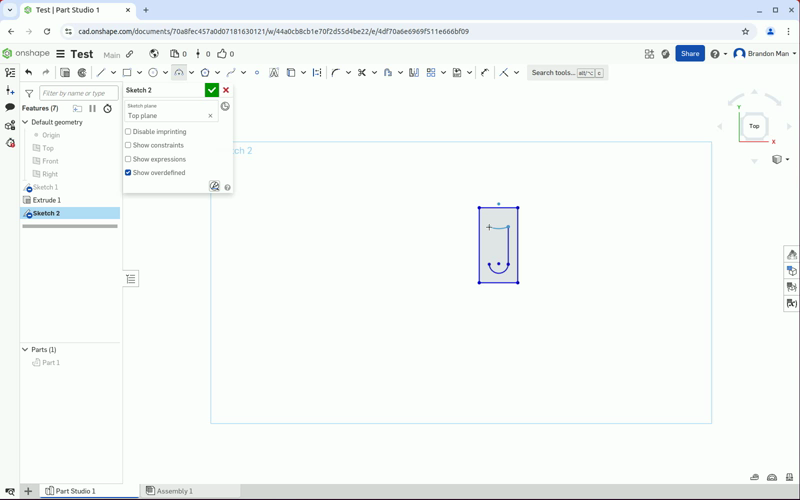
mouse_move(498, 216)
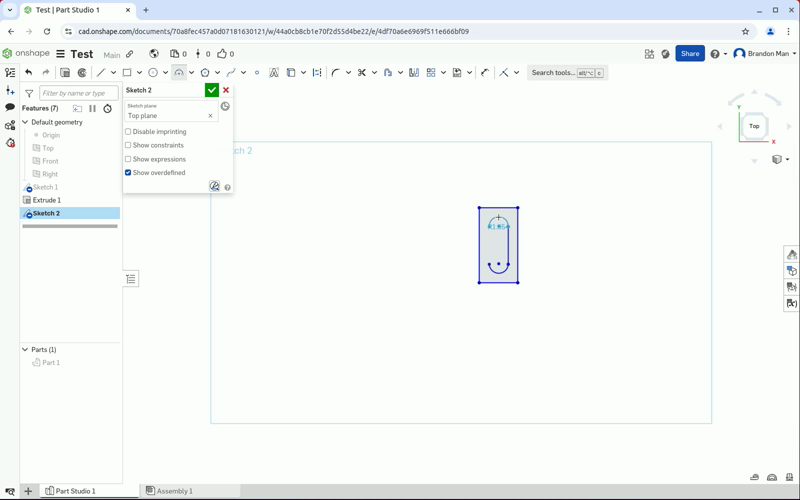
click(498, 216)
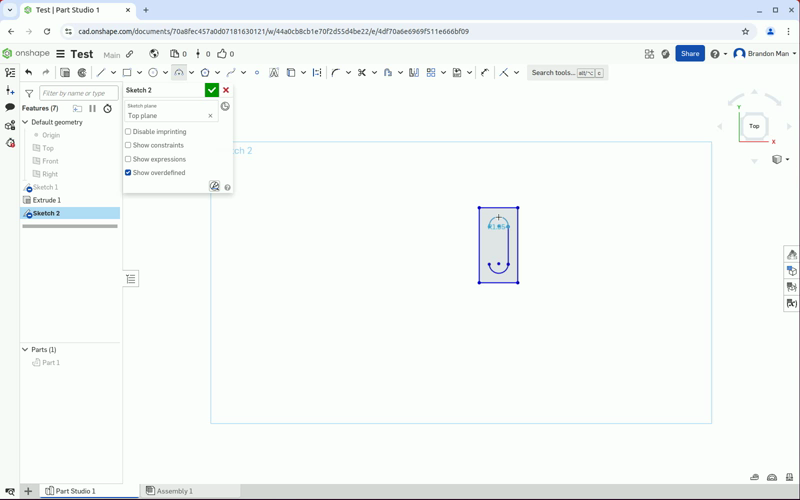
key_up(shift)
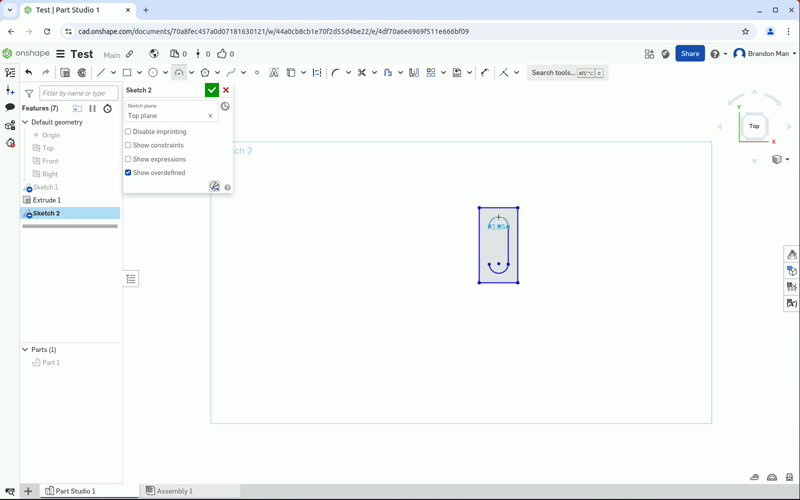
key(esc)
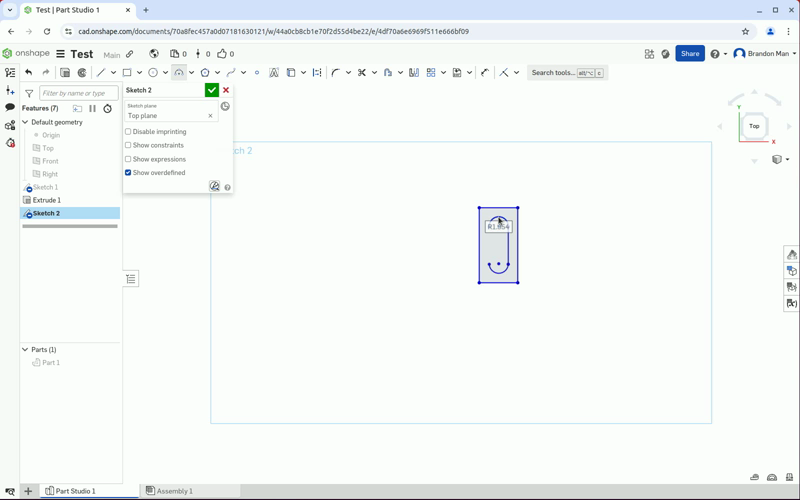
key(l)
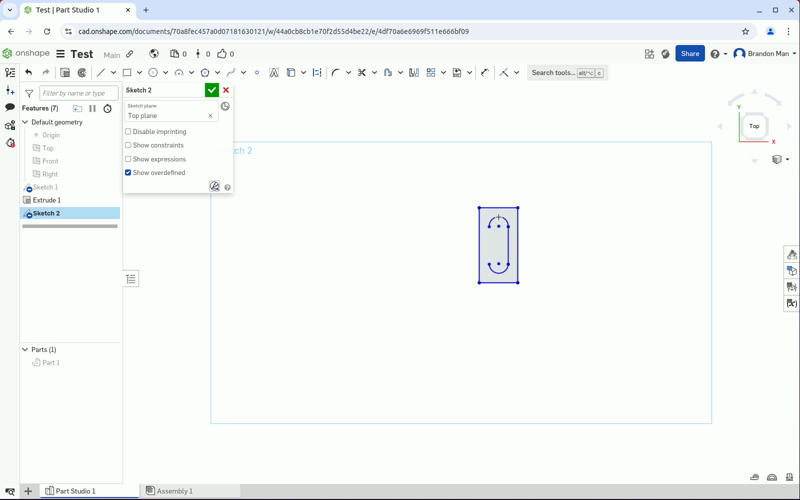
mouse_move(489, 226)
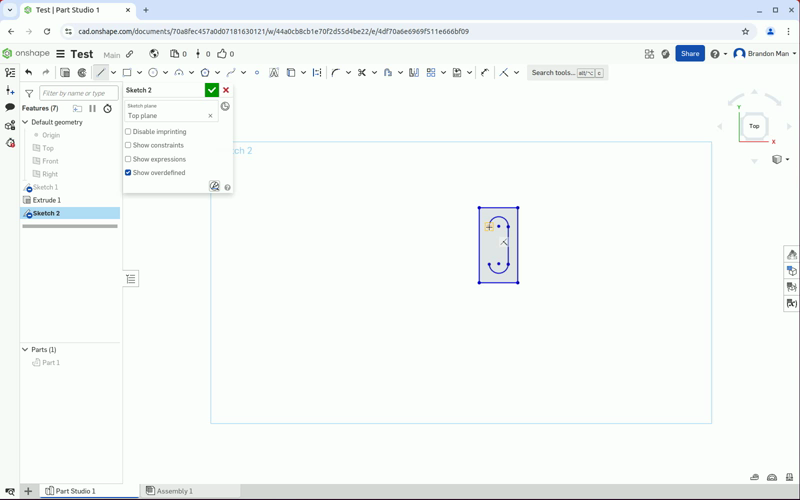
click(489, 226)
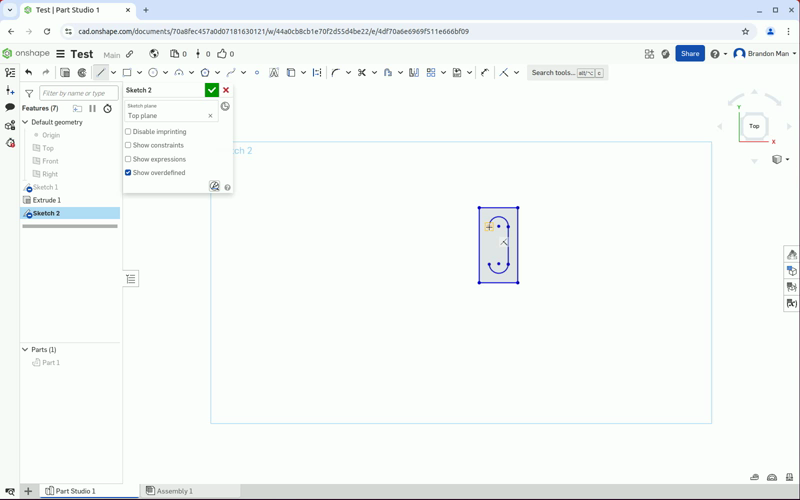
mouse_move(519, 226)
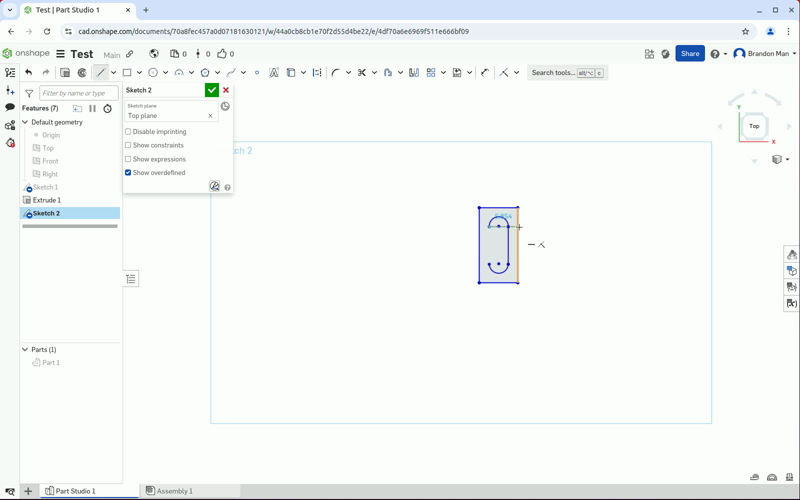
key_down(shift)
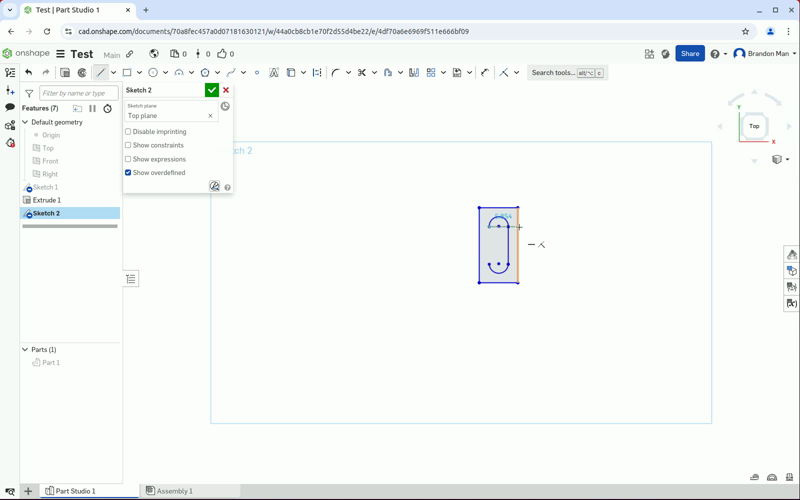
mouse_move(489, 264)
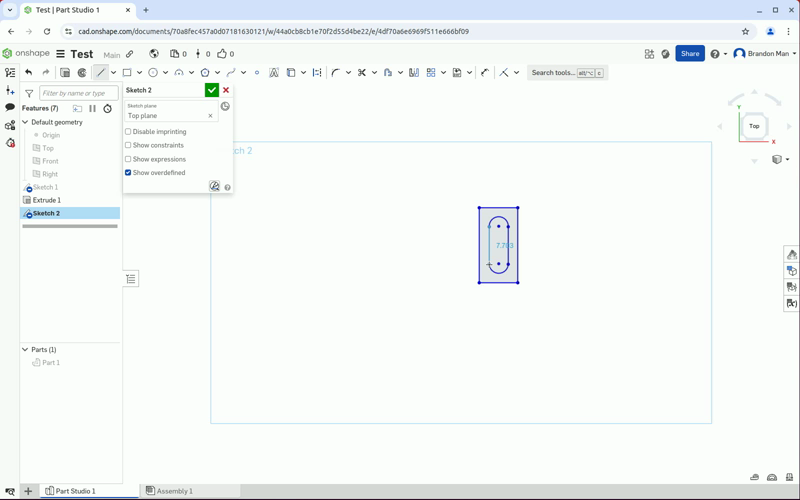
key_up(shift)
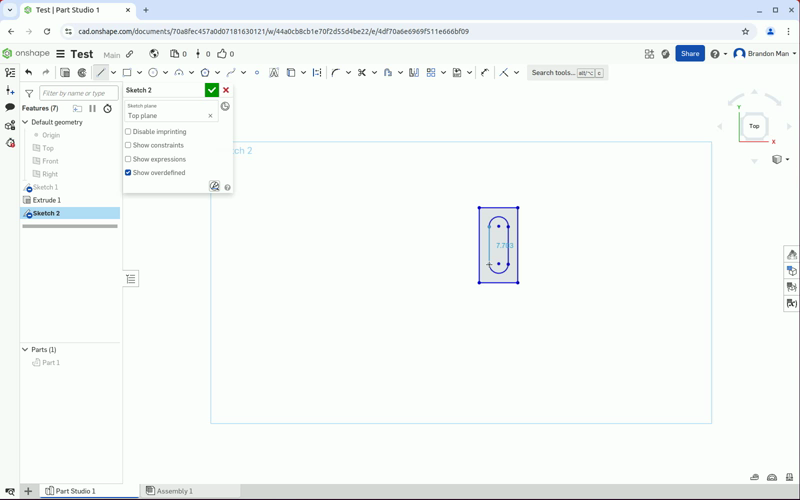
click(489, 264)
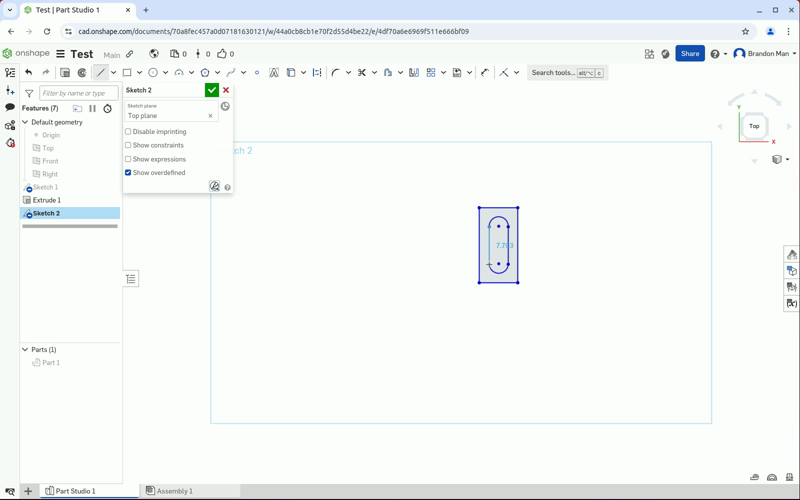
key(esc)
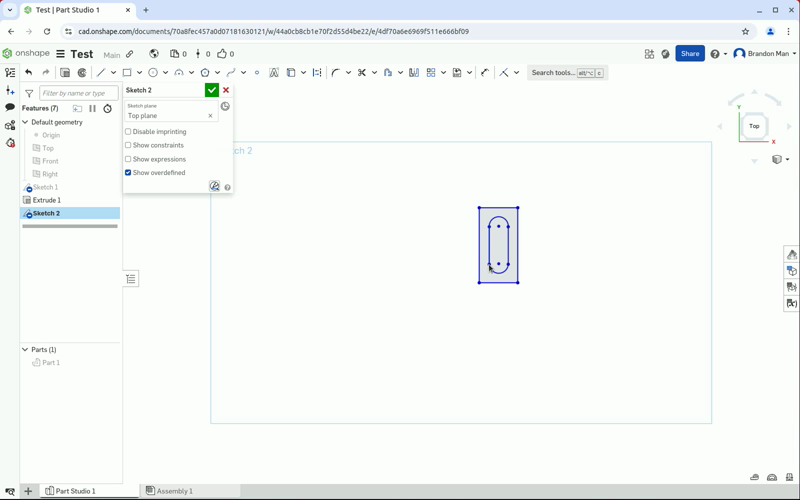
mouse_move(513, 212)
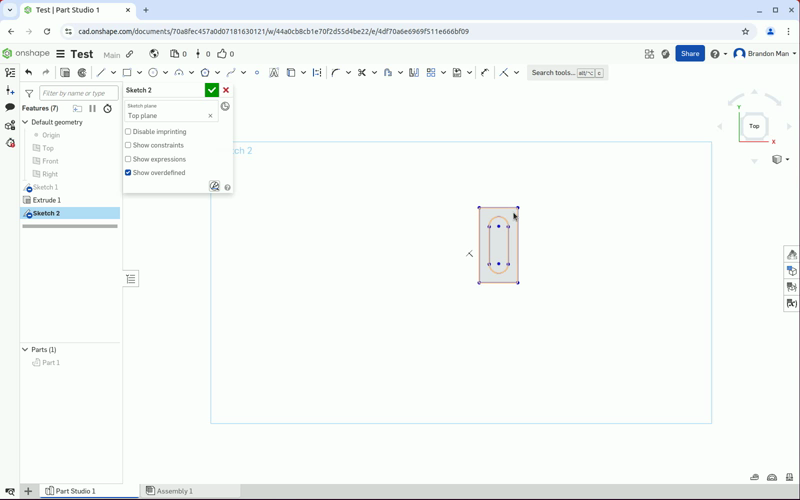
click(513, 212)
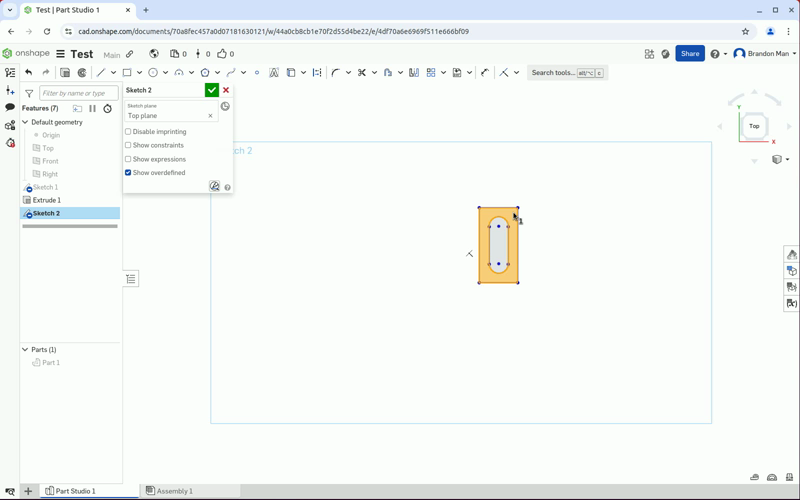
mouse_move(73, 352)
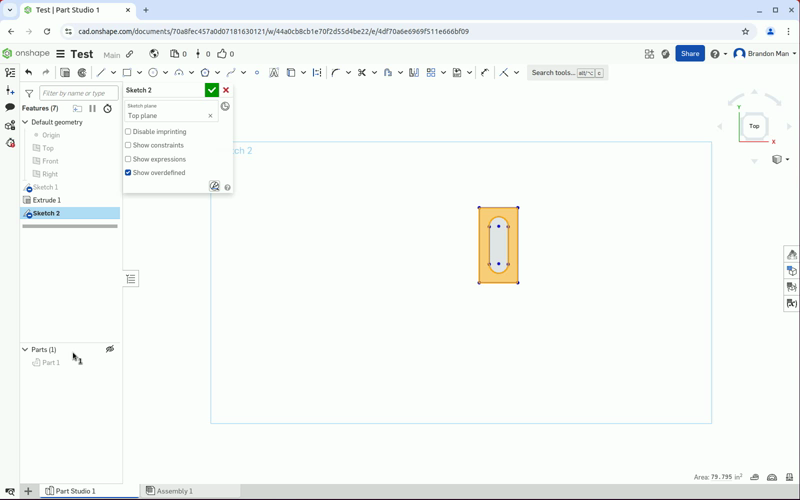
key(shift+y)
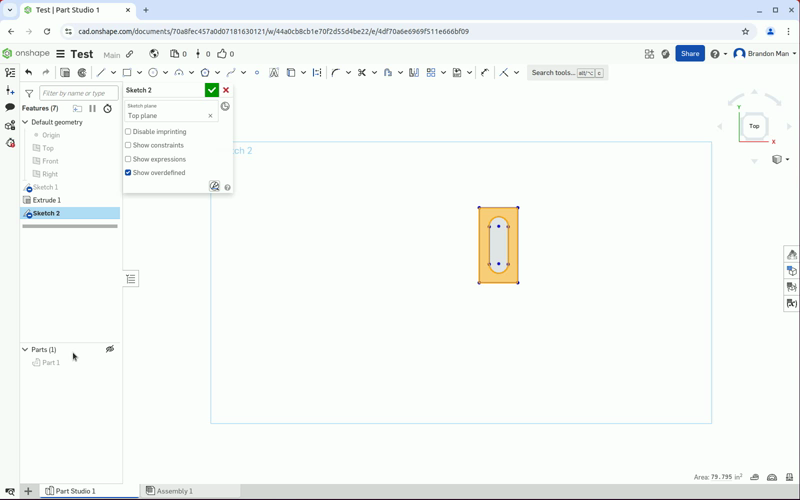
key(shift+e)
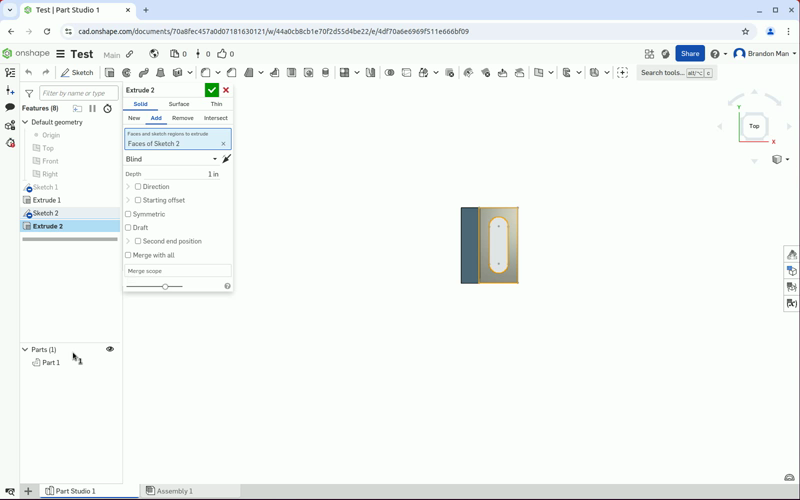
mouse_move(143, 106)
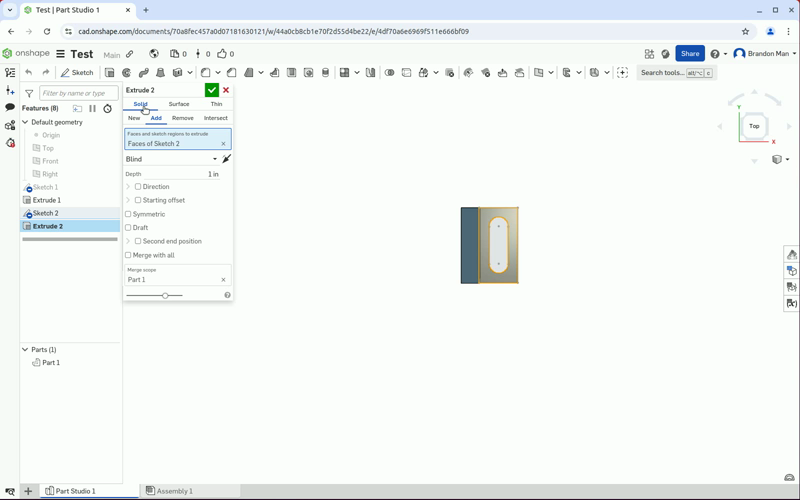
click(143, 106)
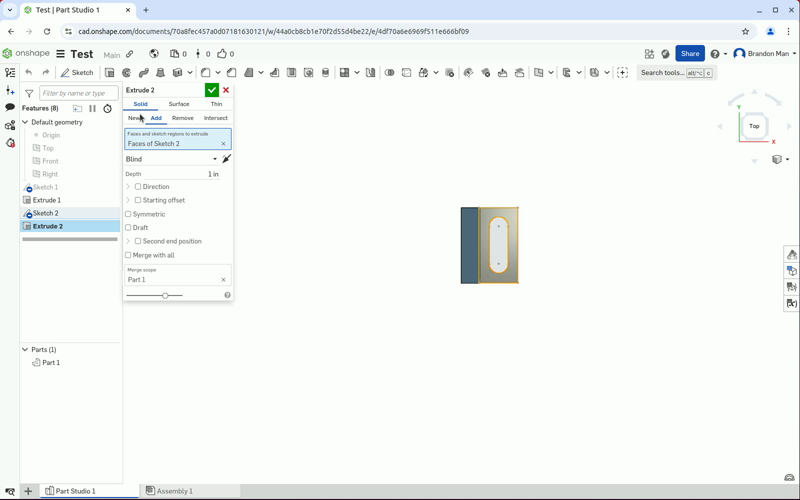
mouse_move(137, 120)
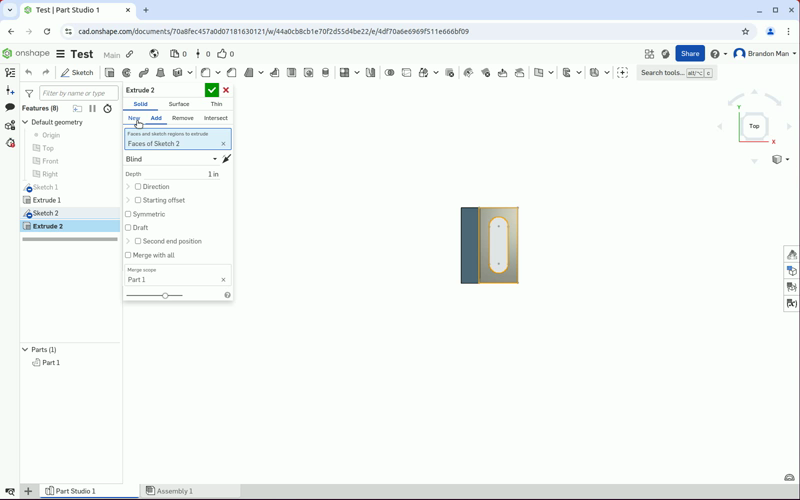
click(137, 120)
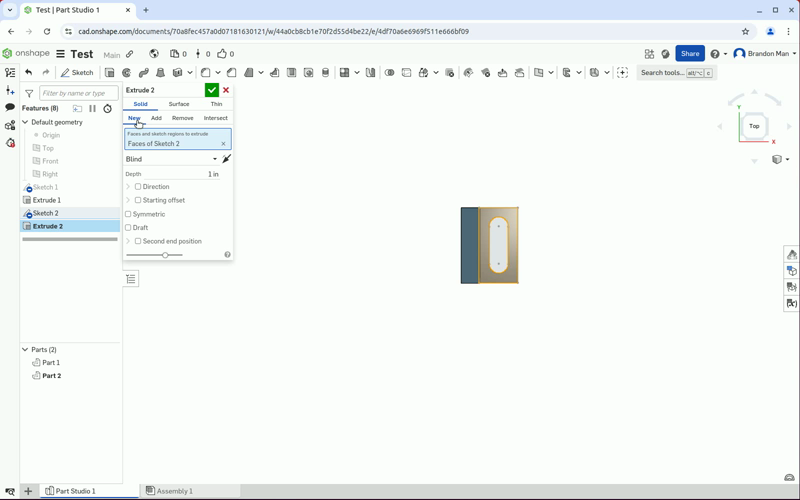
key(tab, 4)
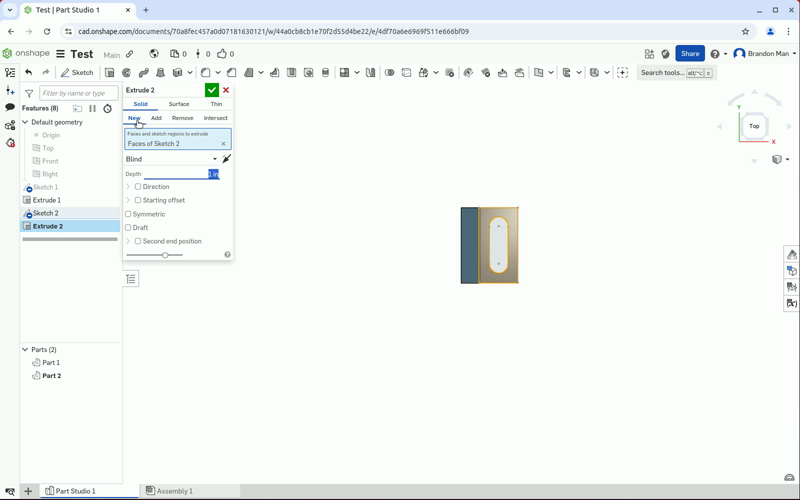
text(3.851)
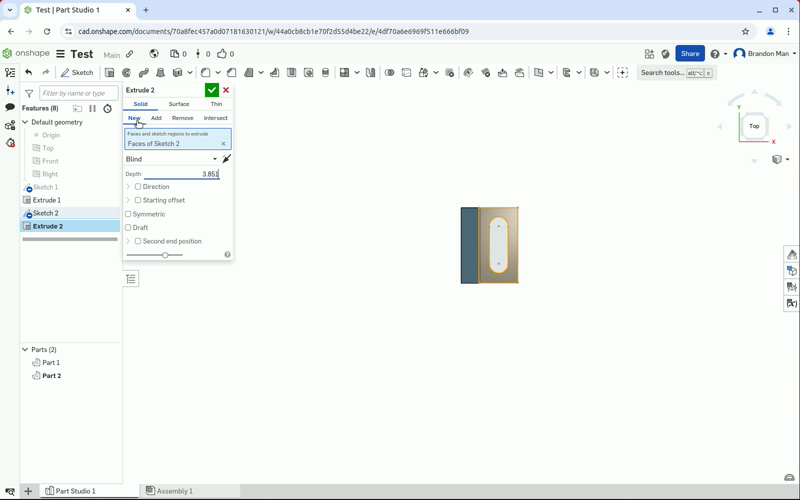
key(enter)
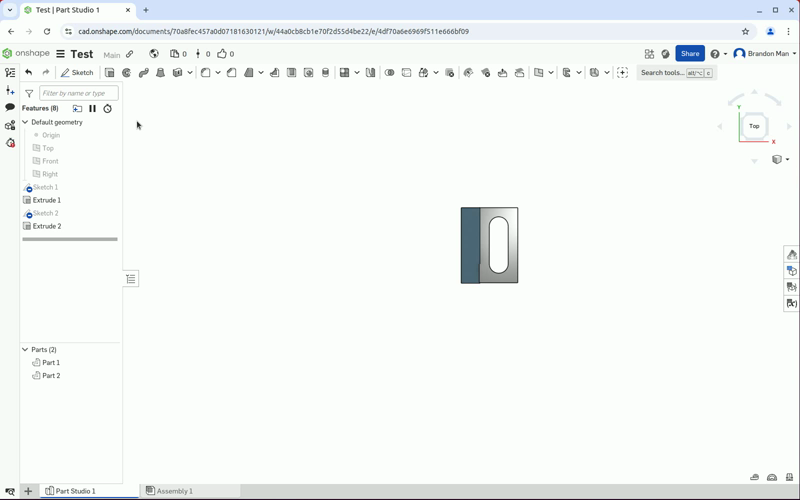
key(shift+h)
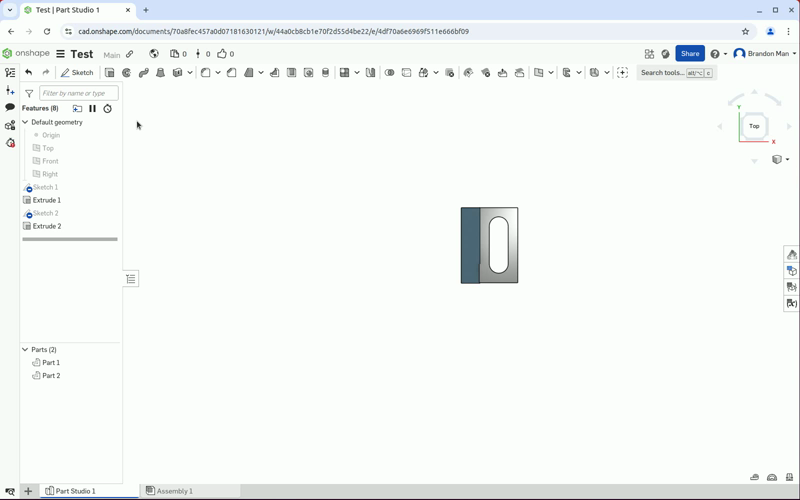
key(shift+h)
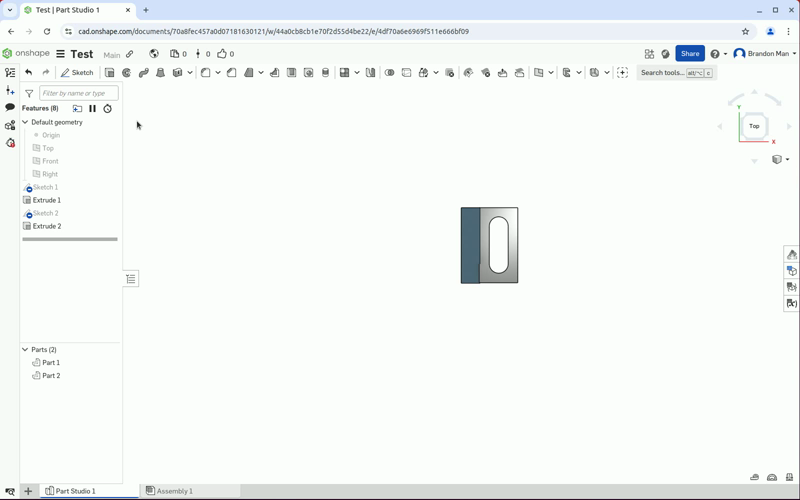
mouse_move(73, 189)
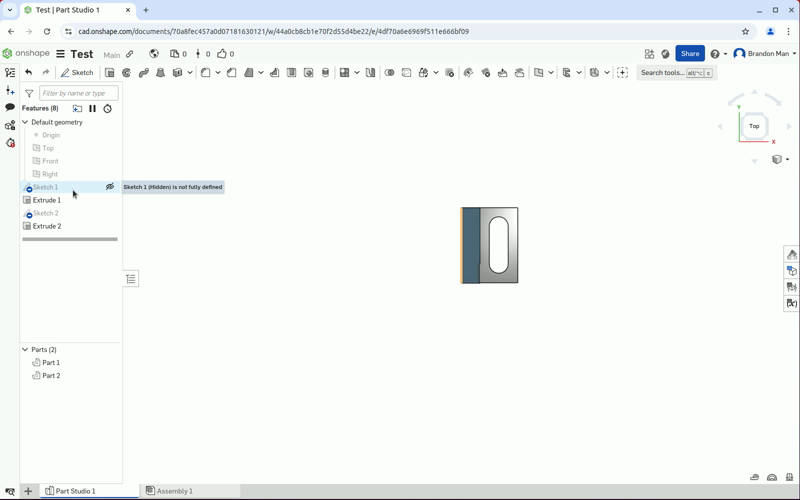
click(73, 189)
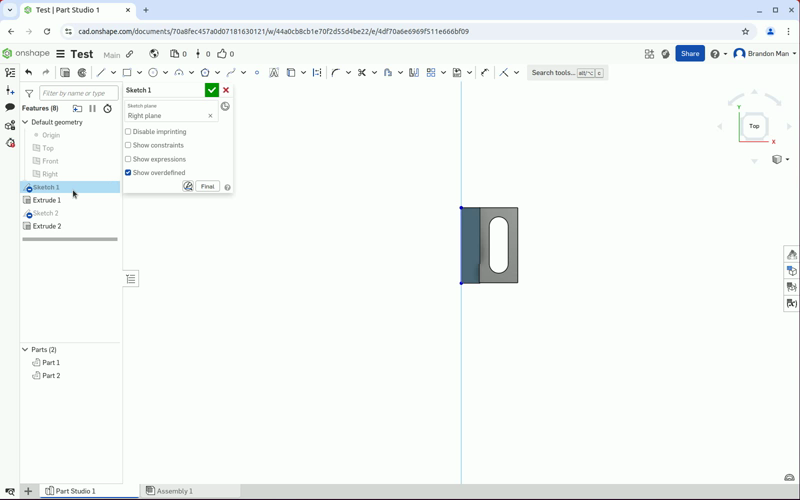
mouse_move(229, 92)
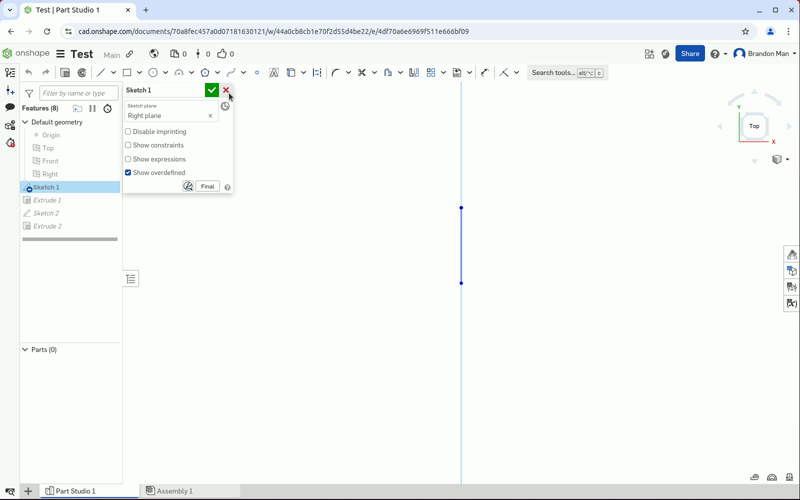
click(229, 92)
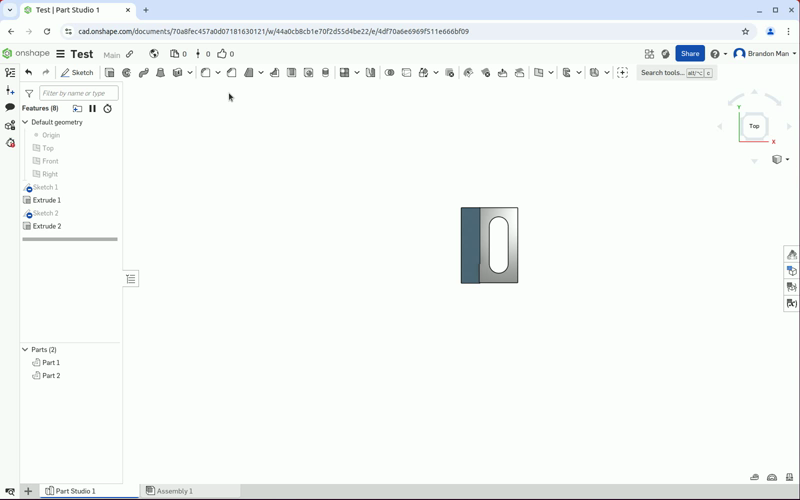
mouse_move(73, 352)
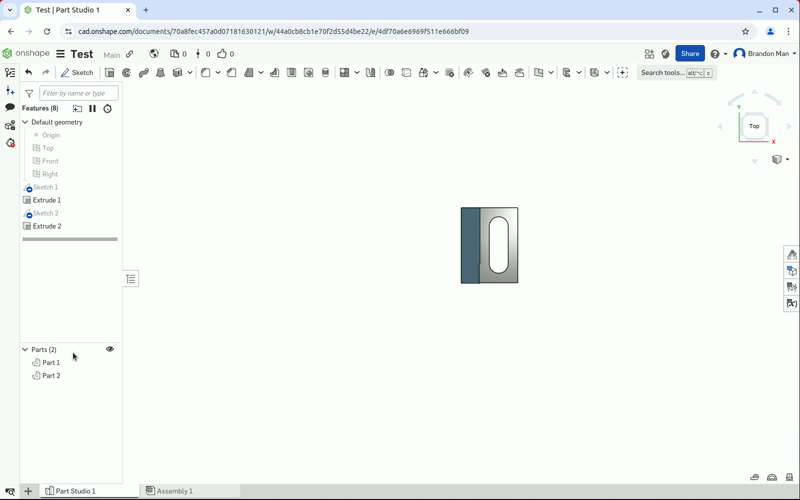
key(y)
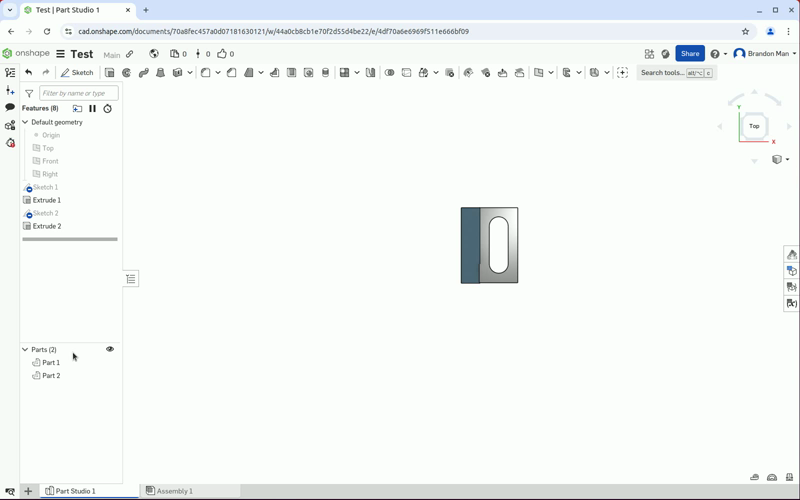
key(shift+p)
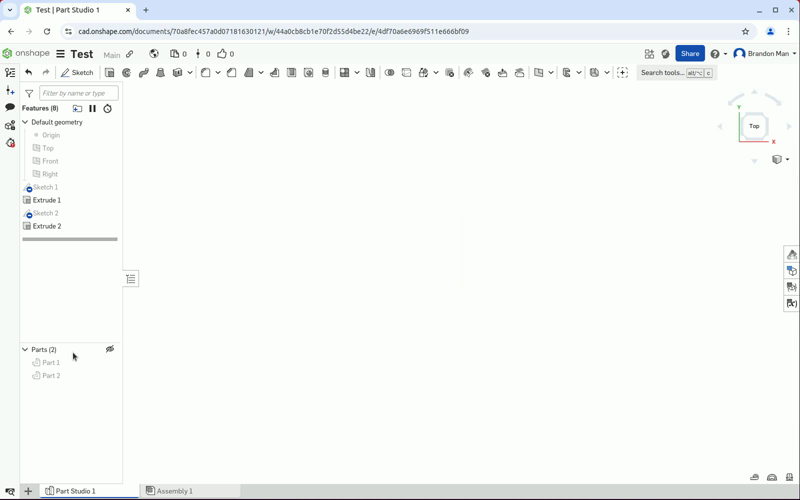
key(space)
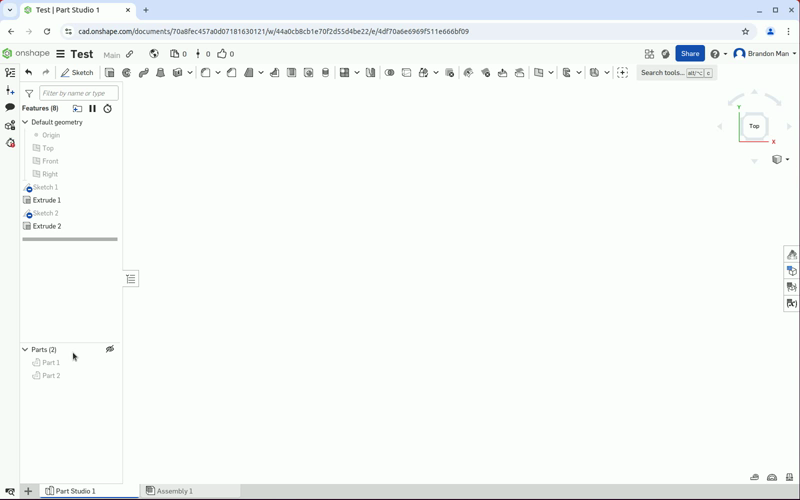
key_down(shift)
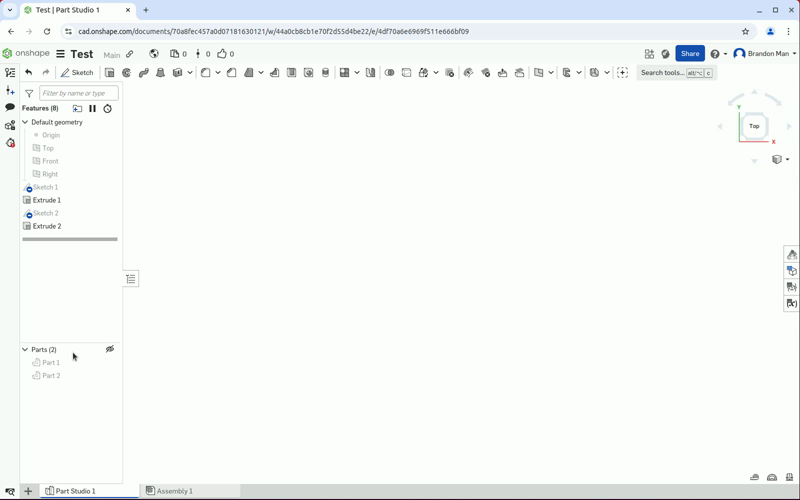
key(up)
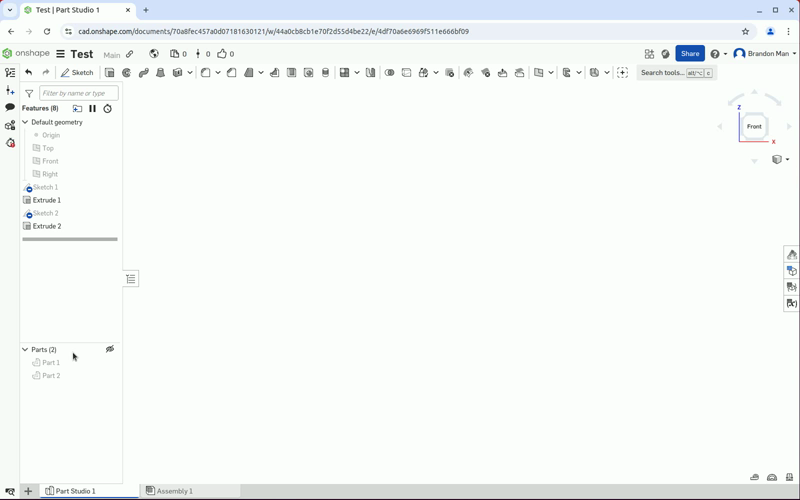
key_up(shift)
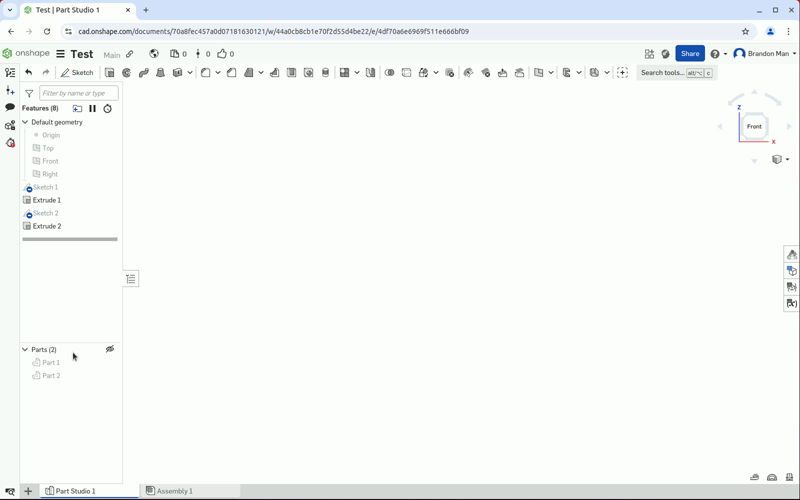
key(space)
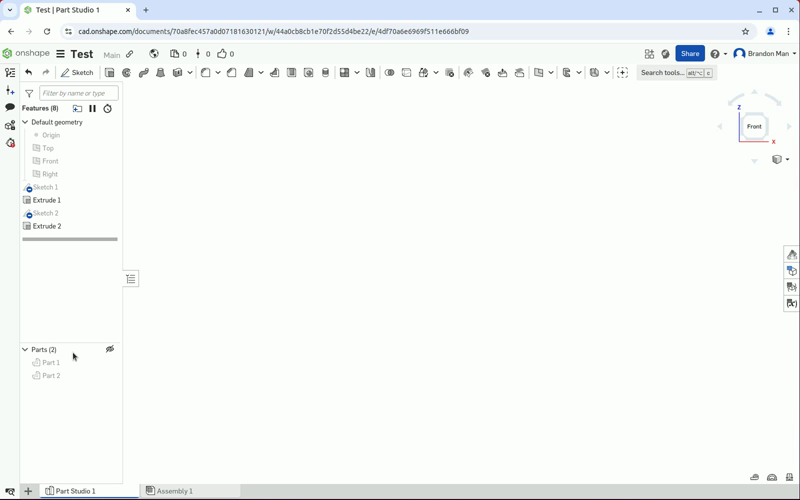
key_down(shift)
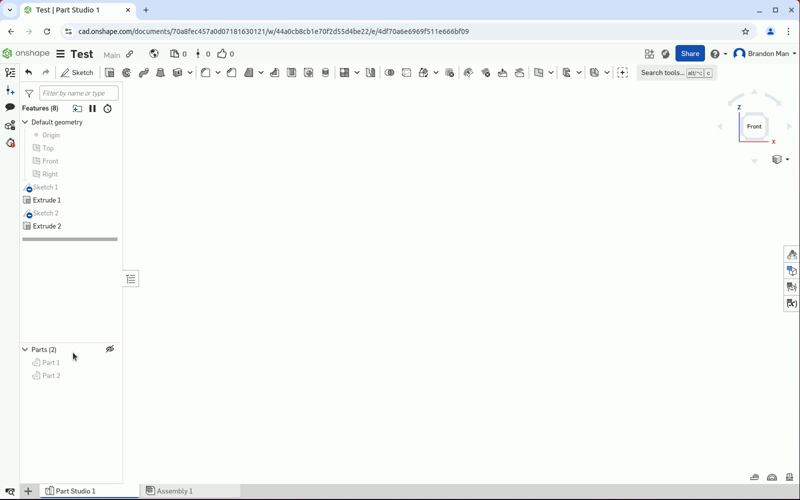
key(left)
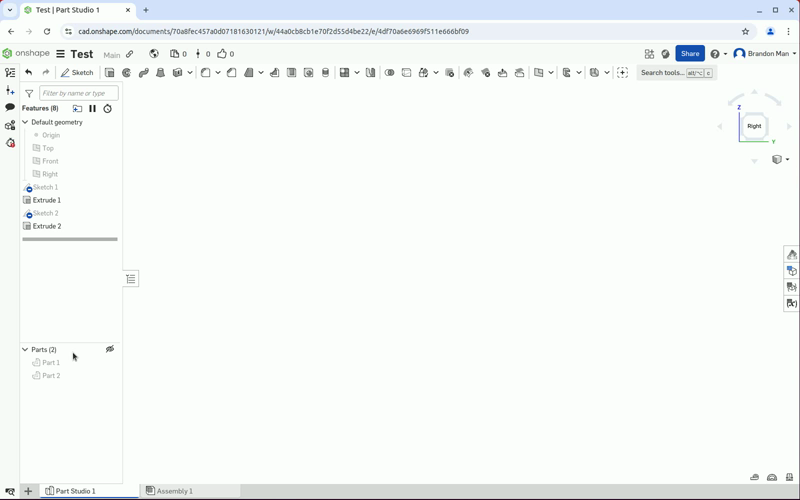
key_up(shift)
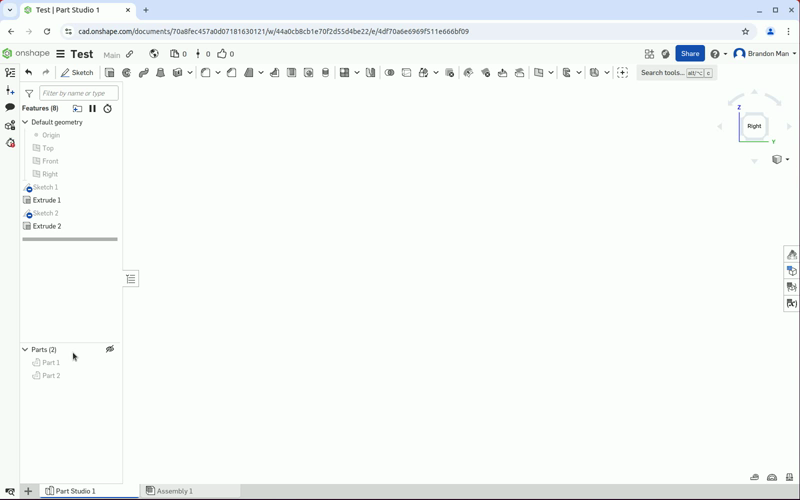
mouse_move(73, 352)
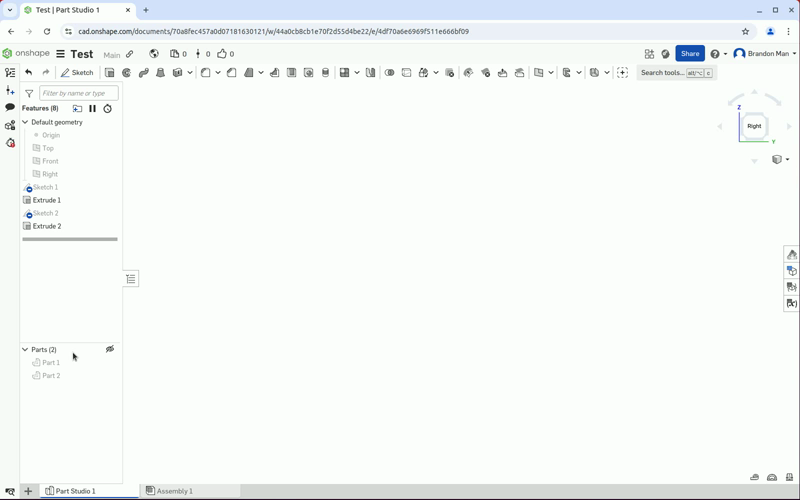
key(shift+y)
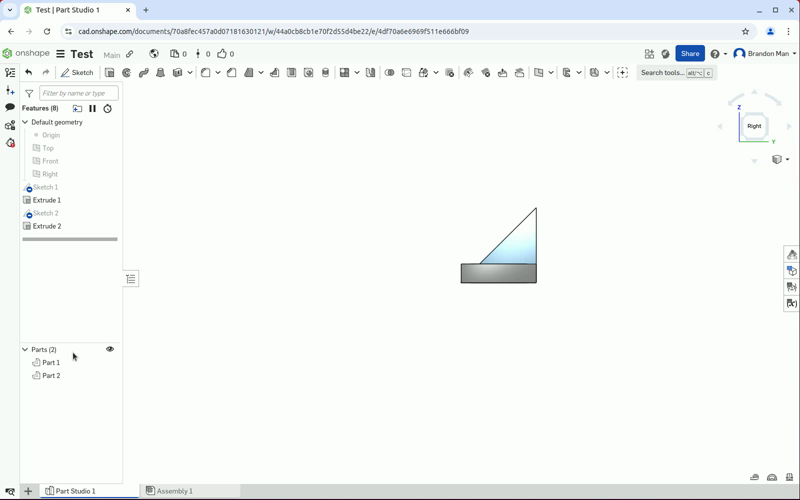
mouse_move(541, 75)
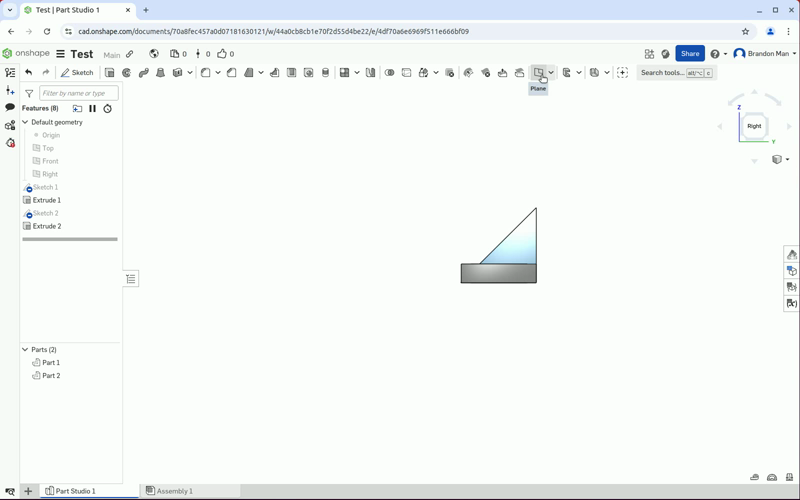
click(541, 75)
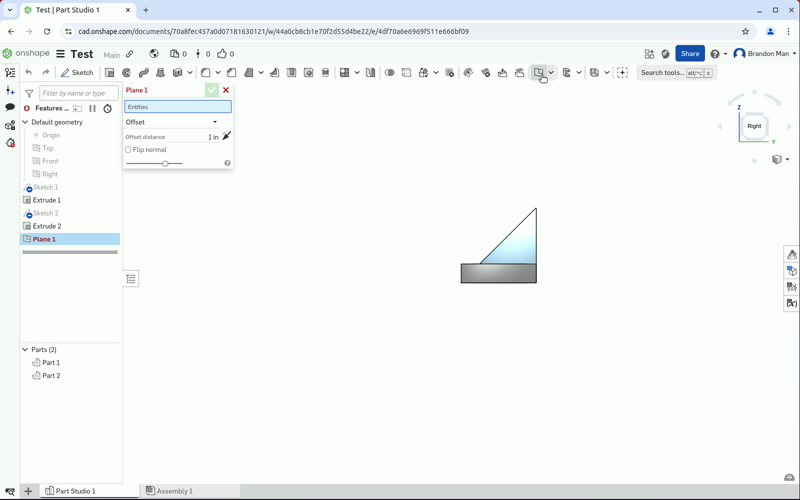
mouse_move(73, 176)
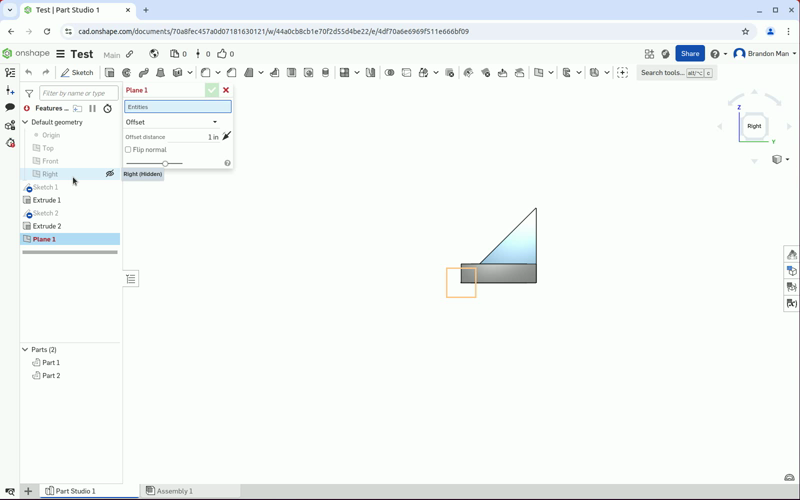
click(73, 176)
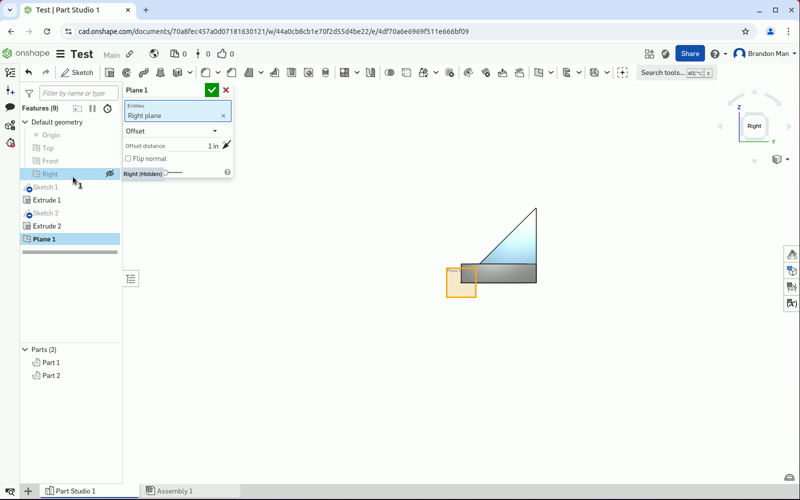
key(tab, 2)
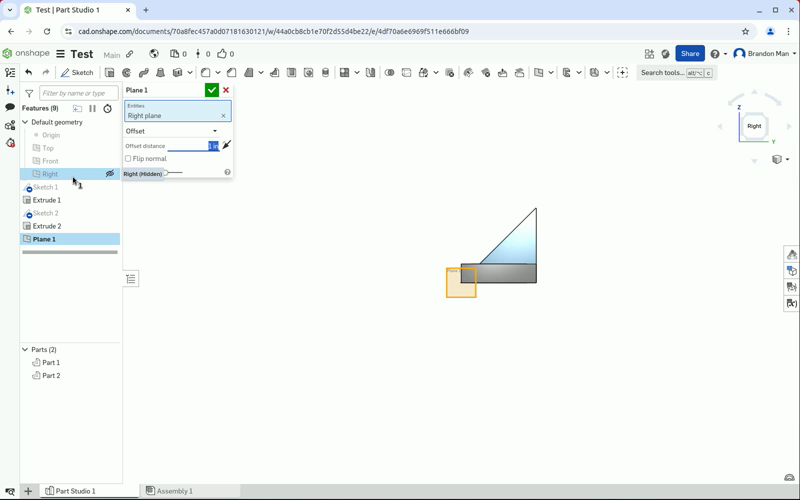
text(11.554)
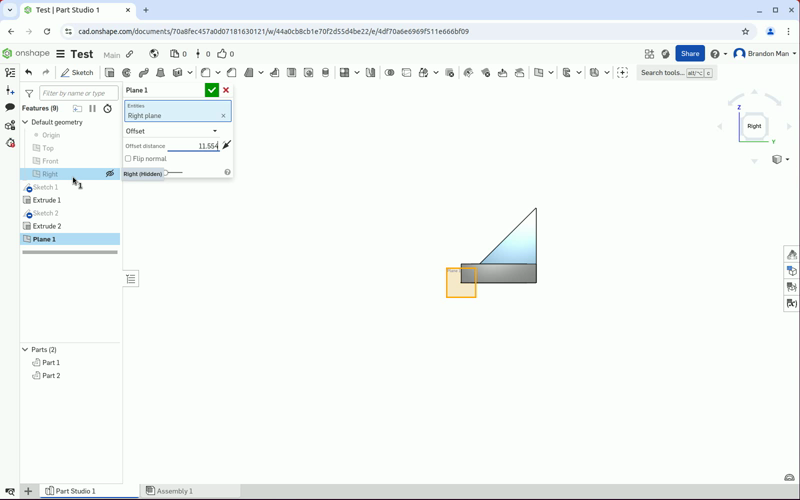
key(enter, 2)
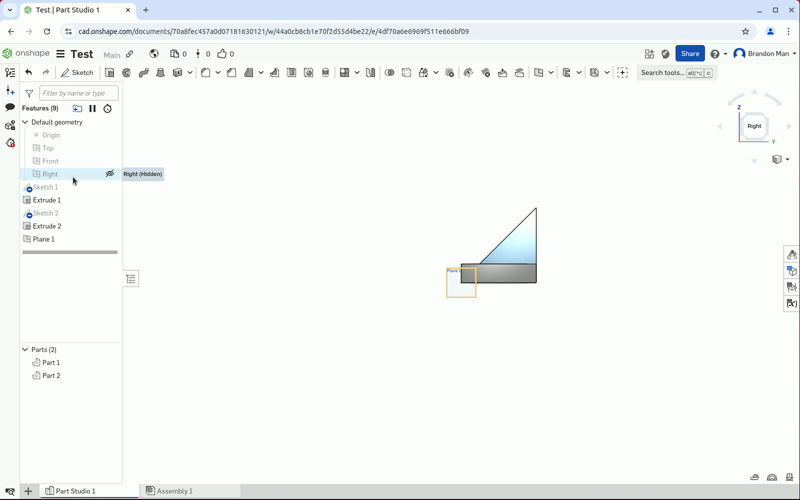
key(shift+s)
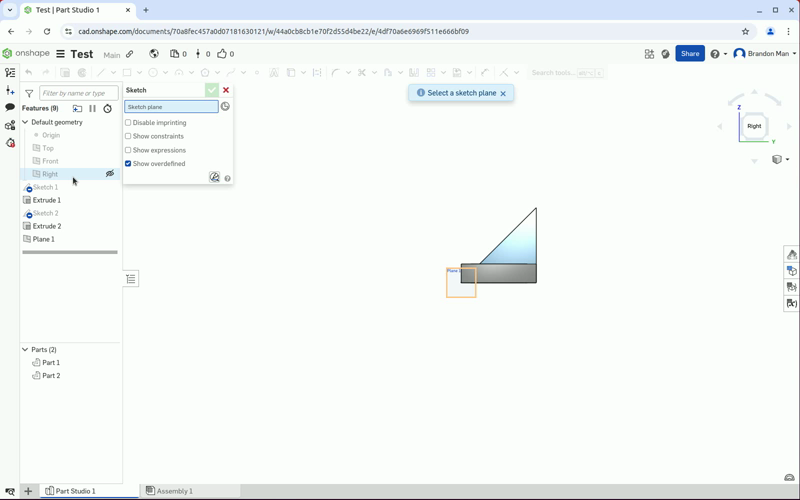
mouse_move(73, 241)
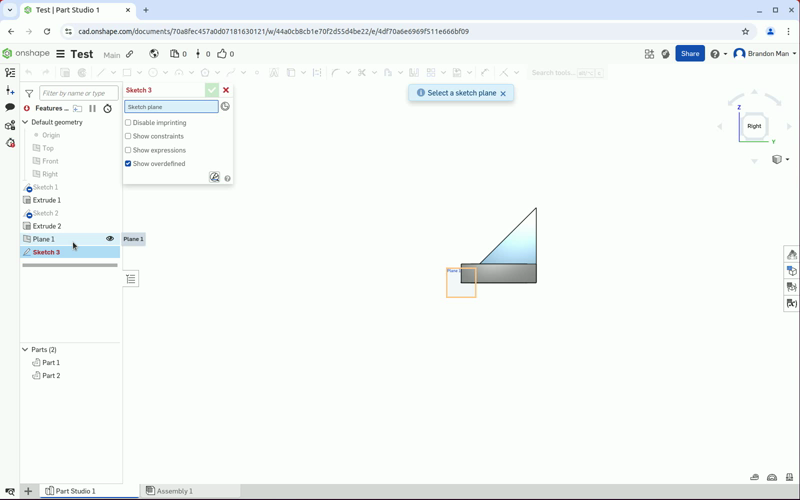
click(73, 241)
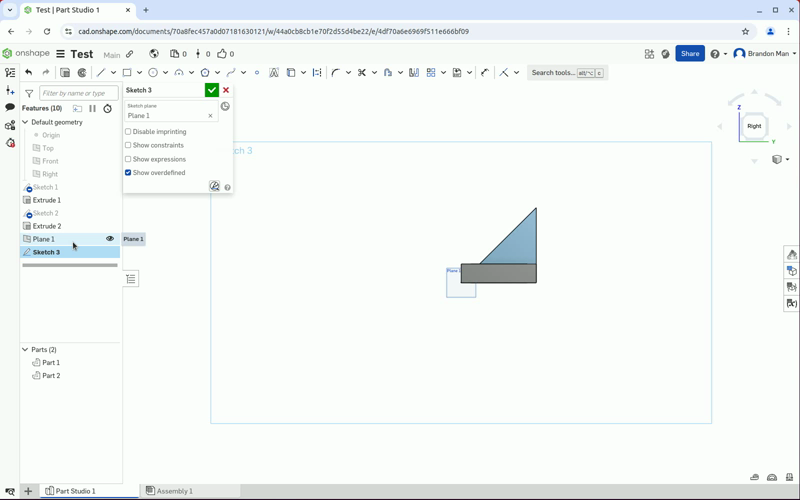
mouse_move(73, 352)
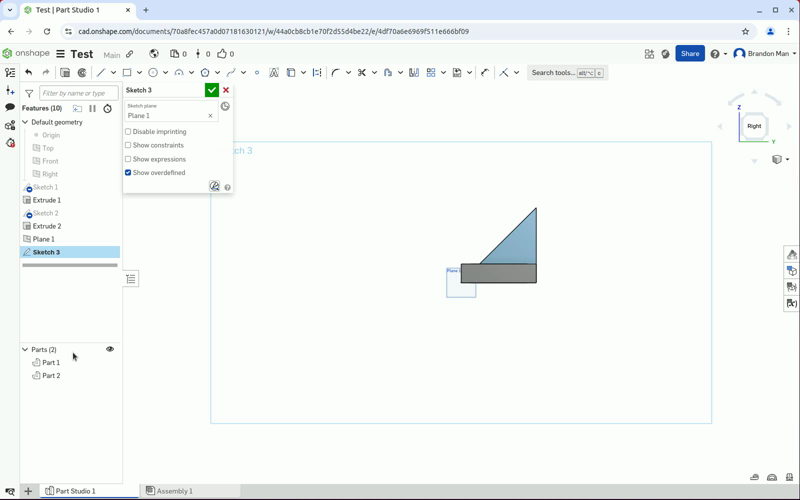
key(y)
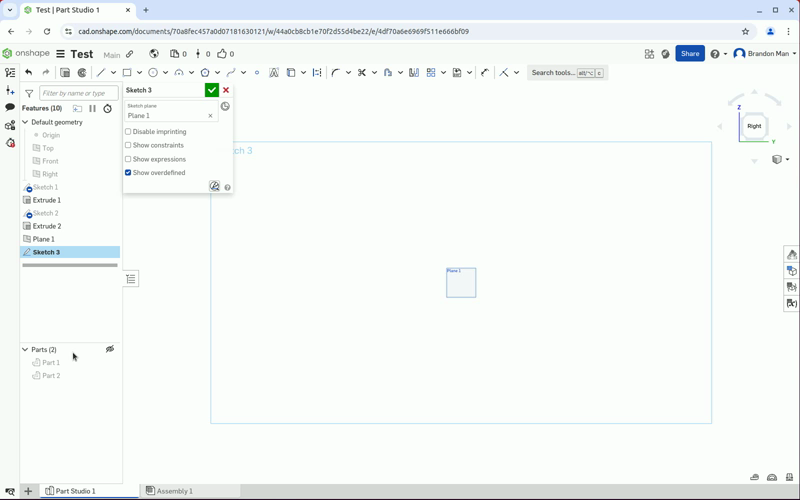
key(l)
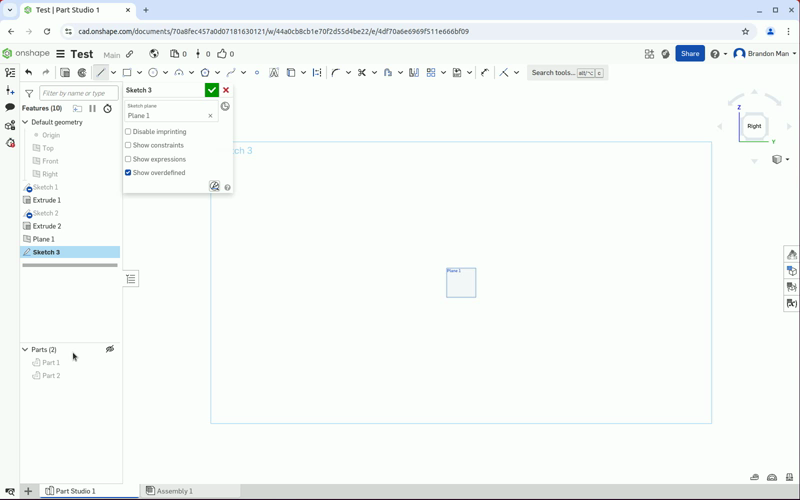
key_down(shift)
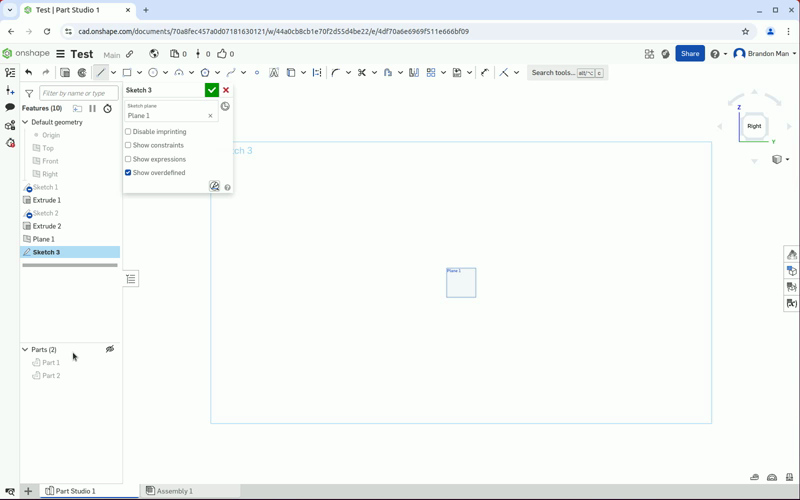
mouse_move(498, 264)
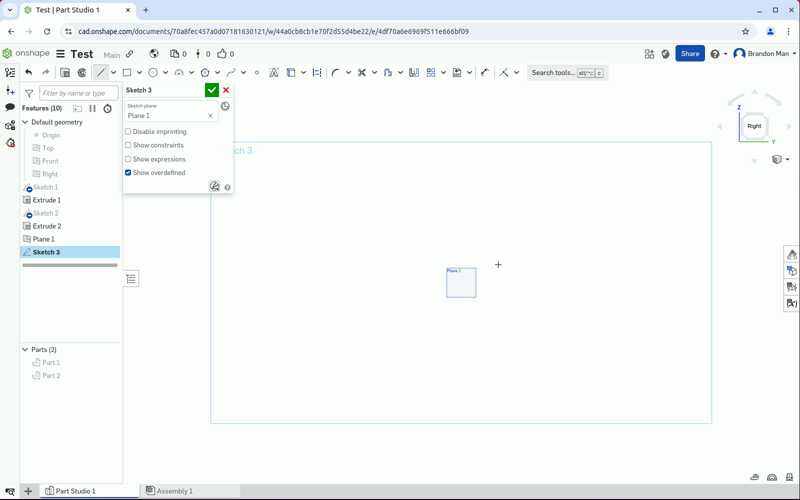
click(498, 264)
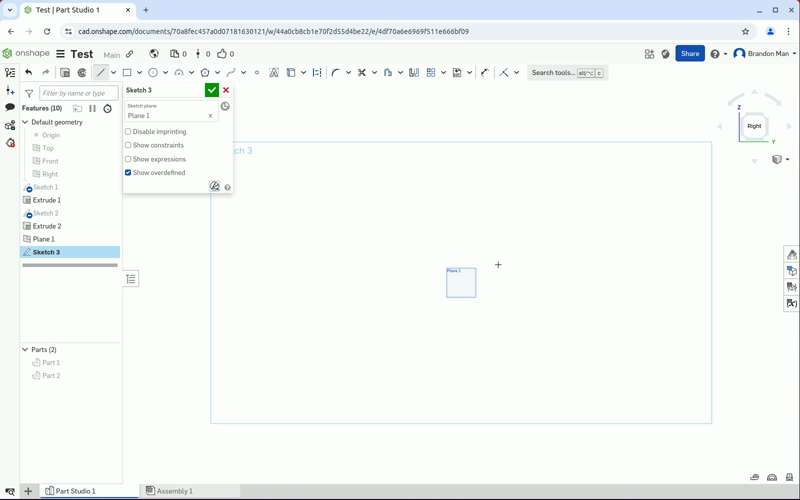
key_up(shift)
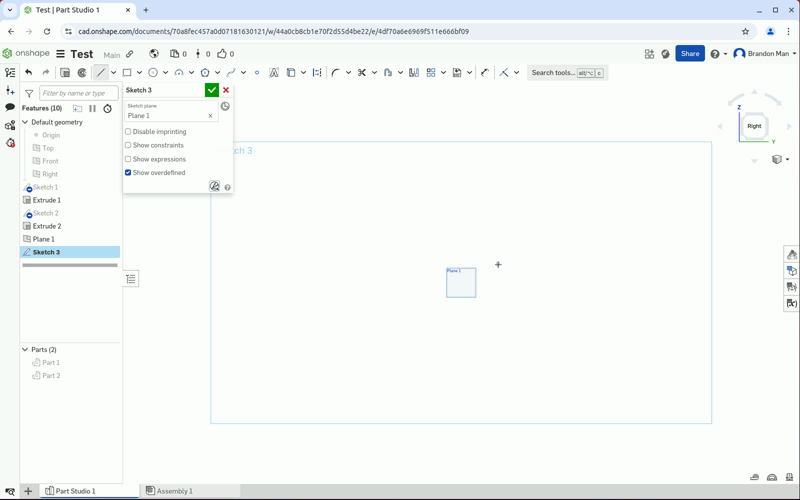
key_down(shift)
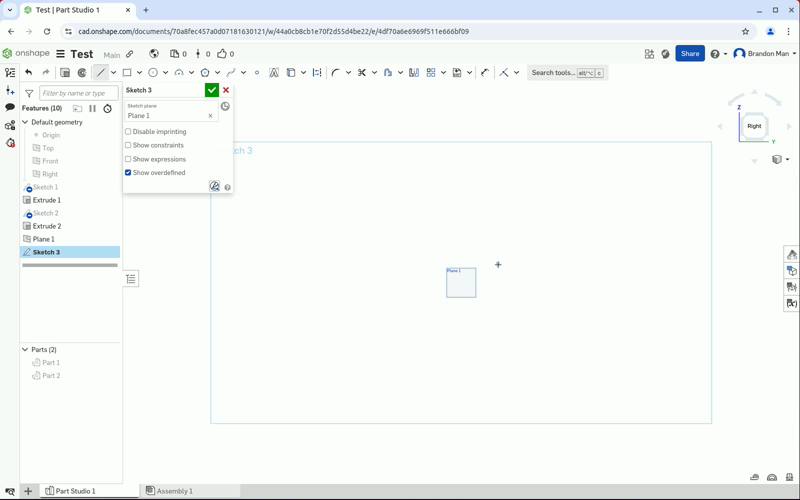
mouse_move(528, 264)
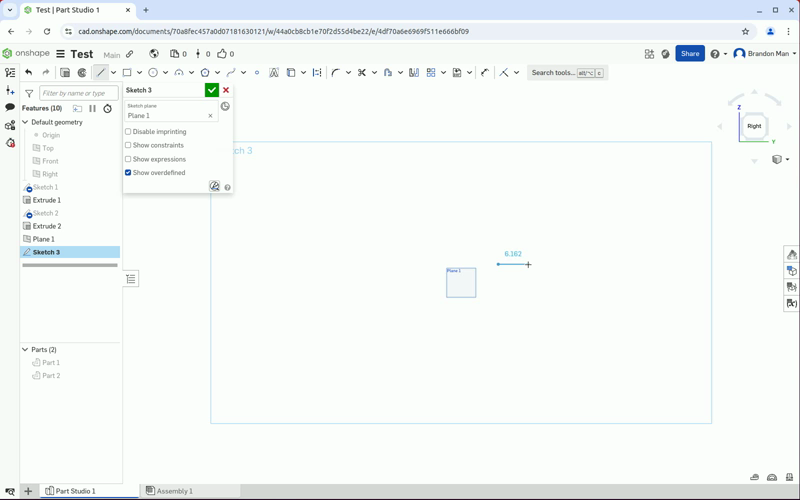
mouse_move(536, 264)
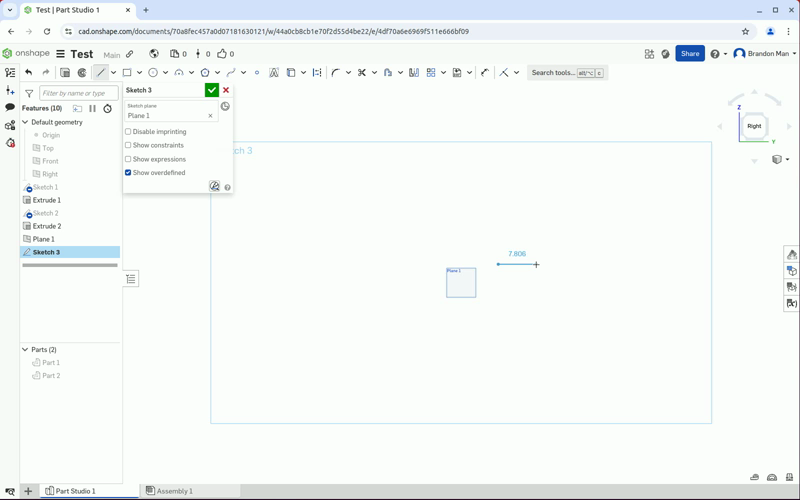
click(536, 264)
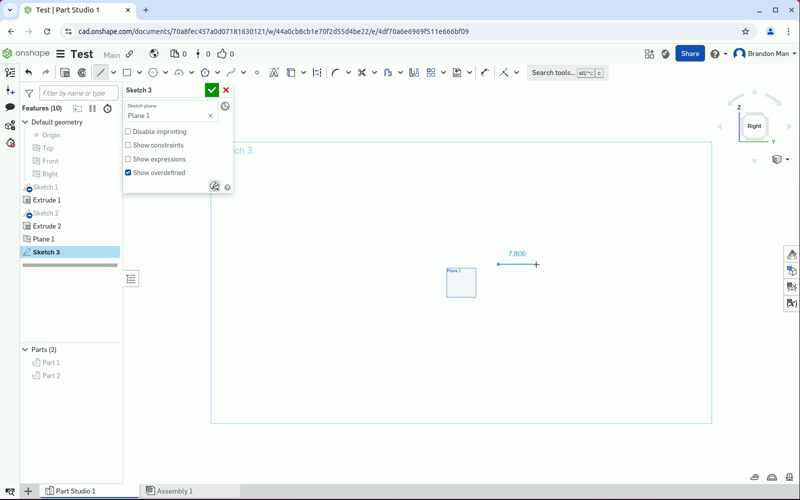
key_up(shift)
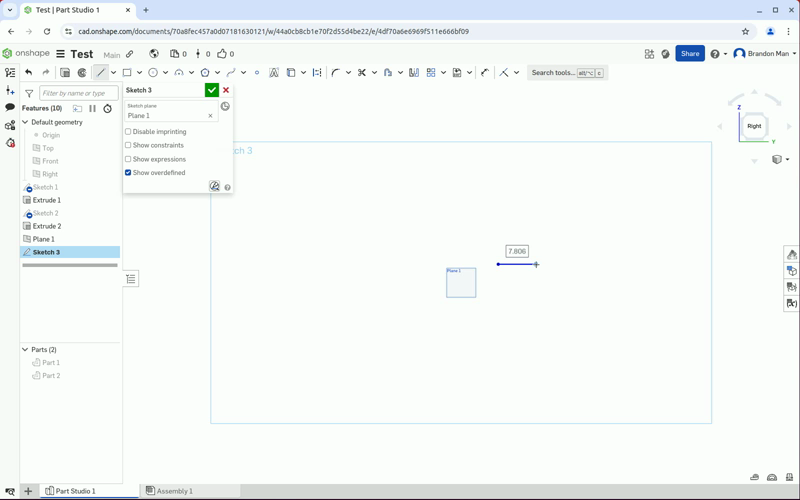
key_down(shift)
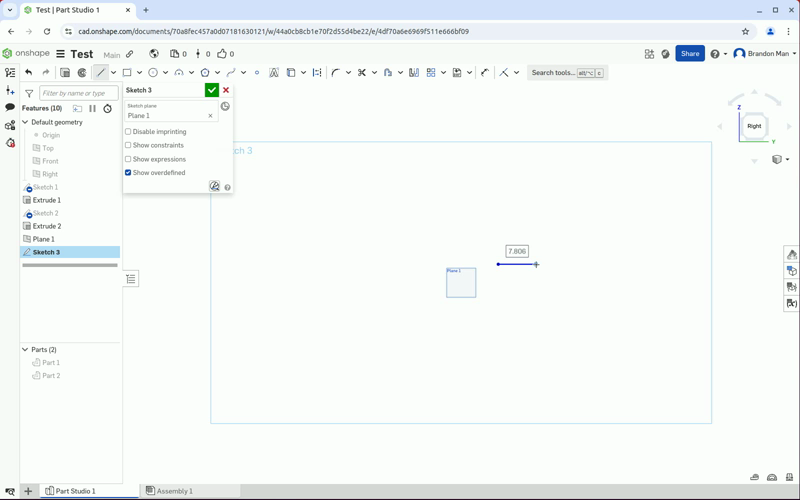
mouse_move(566, 264)
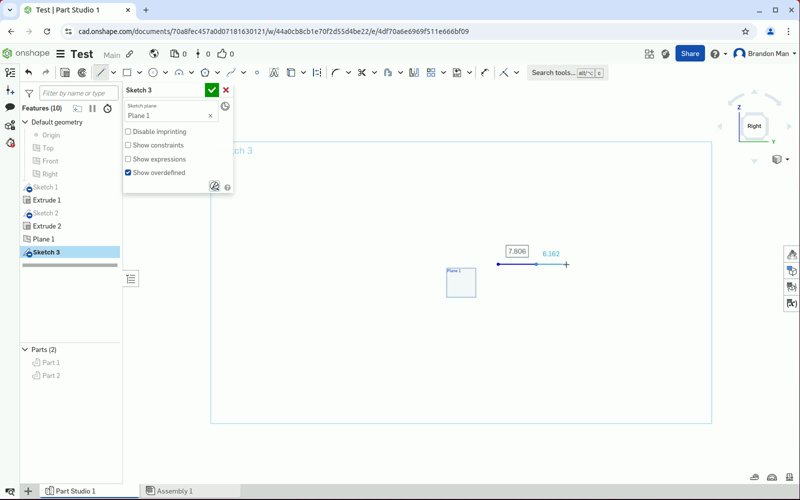
mouse_move(536, 207)
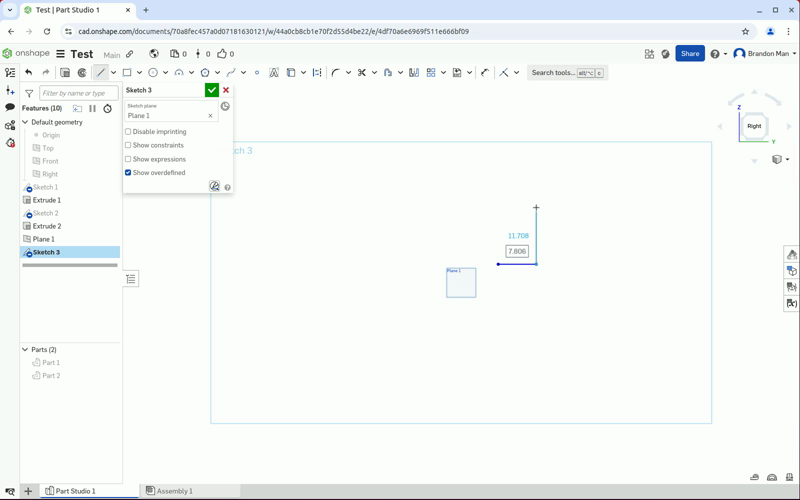
click(536, 207)
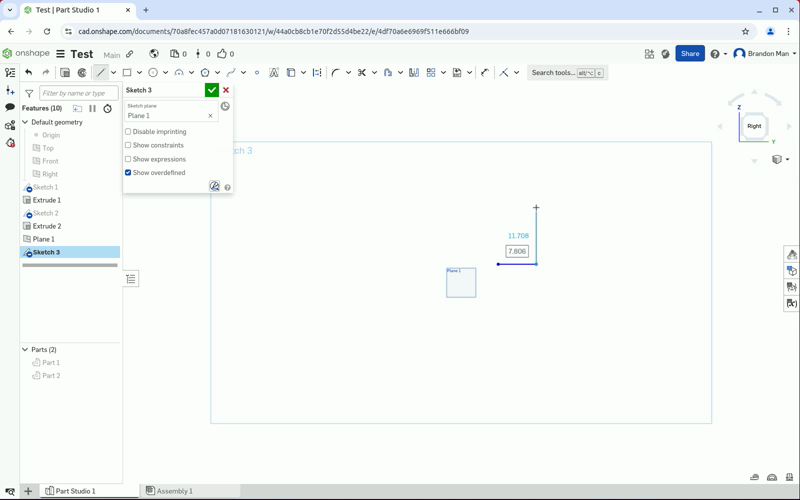
key_up(shift)
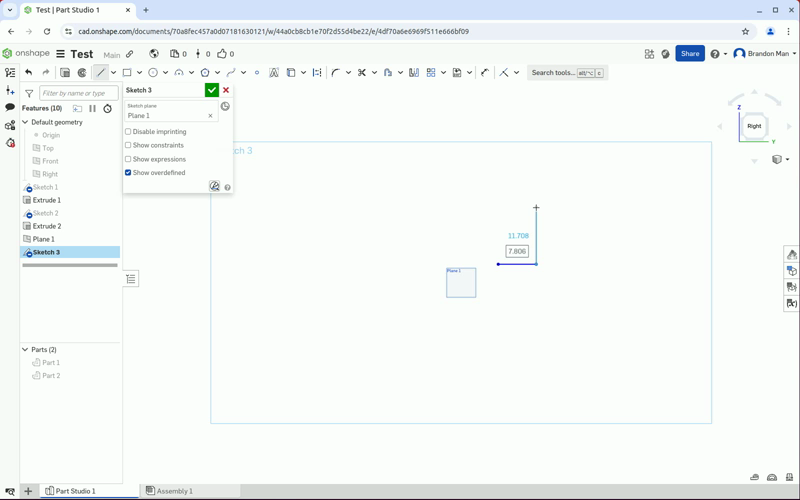
key_down(shift)
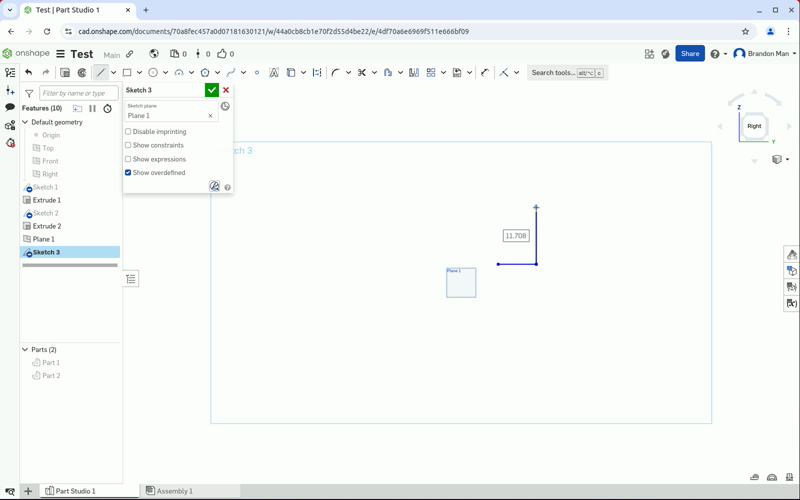
mouse_move(566, 207)
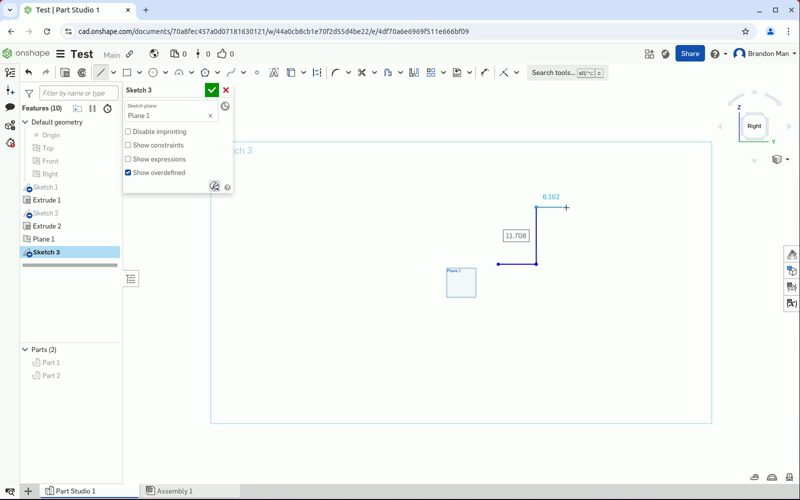
mouse_move(498, 245)
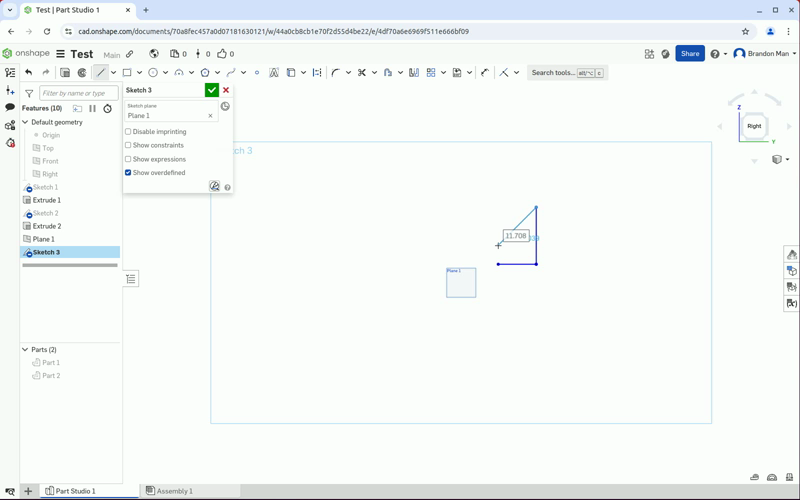
click(498, 245)
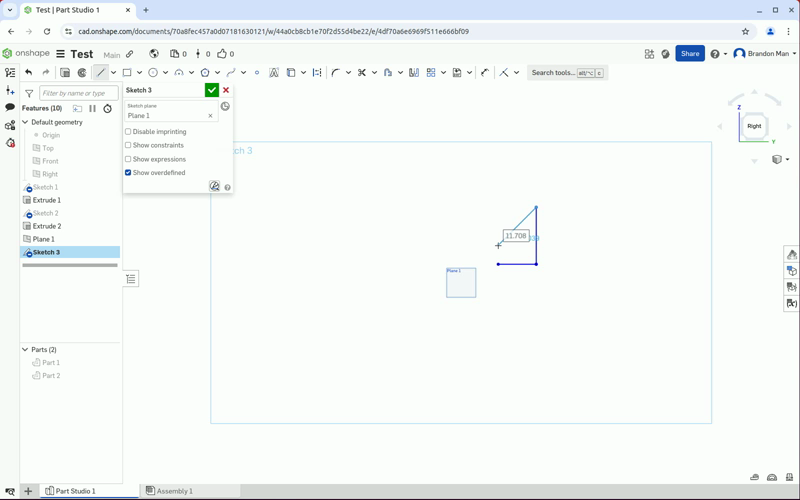
key_up(shift)
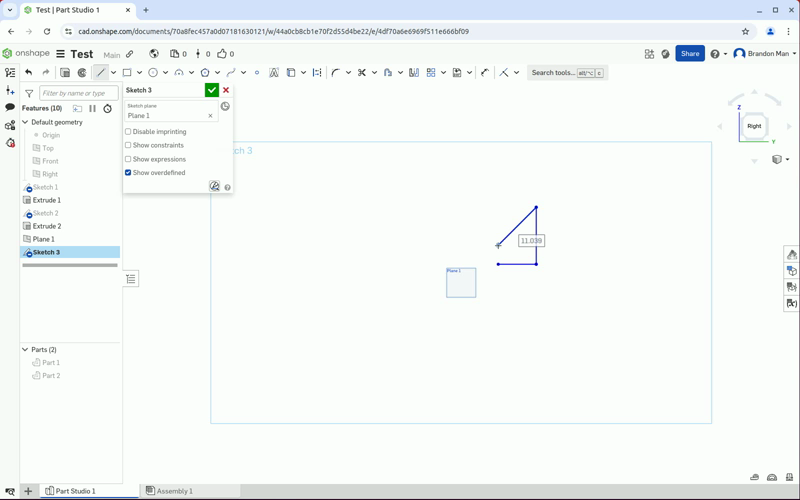
mouse_move(528, 245)
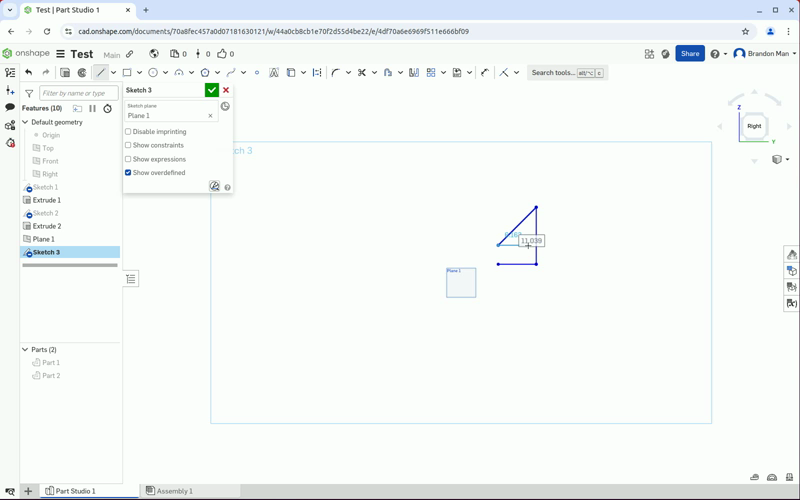
key_down(shift)
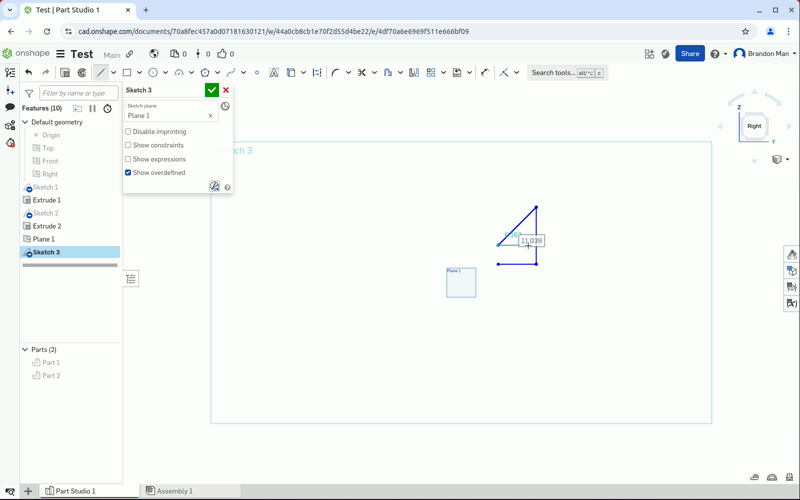
mouse_move(498, 264)
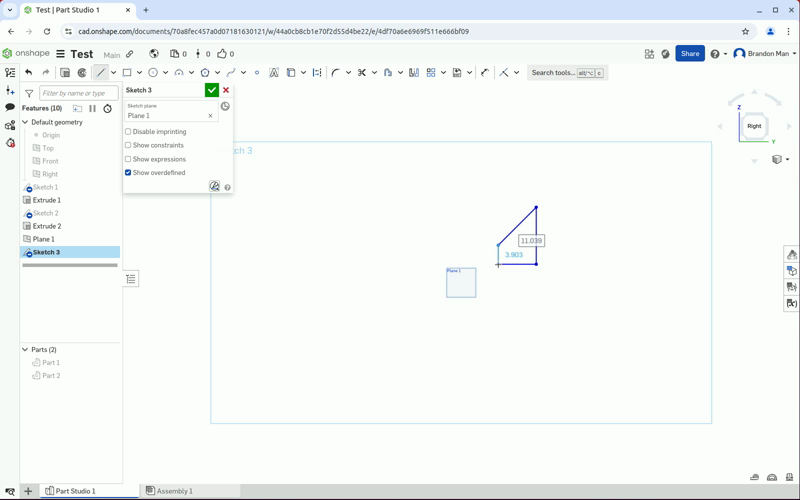
key_up(shift)
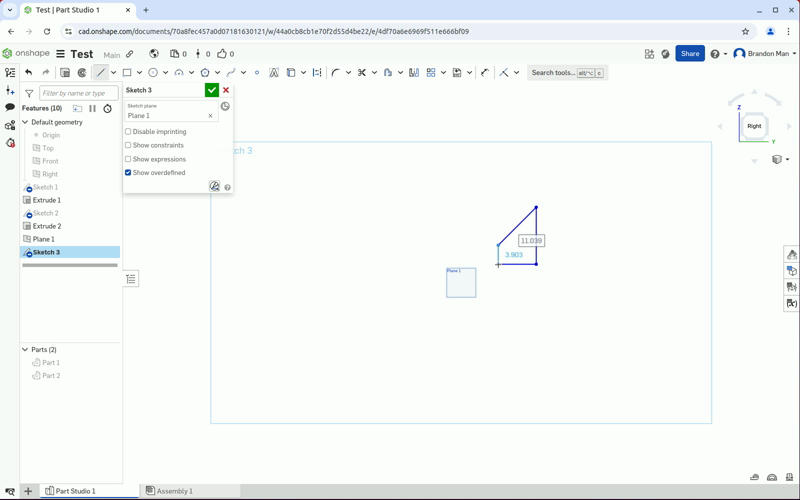
click(498, 264)
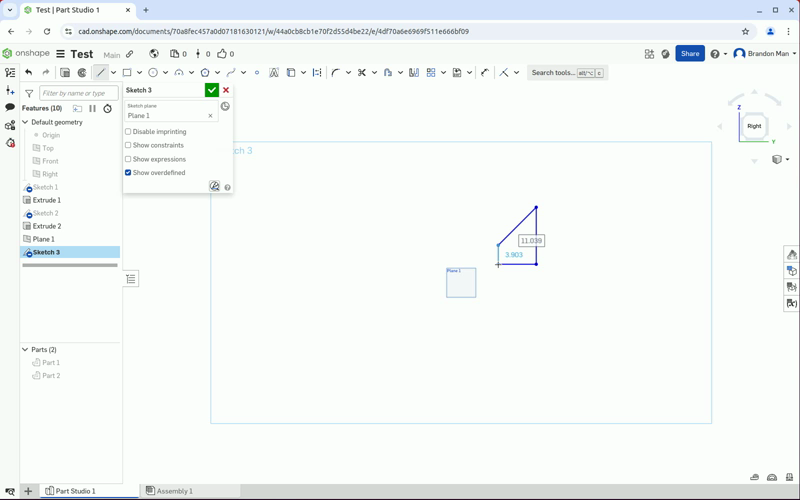
key(esc)
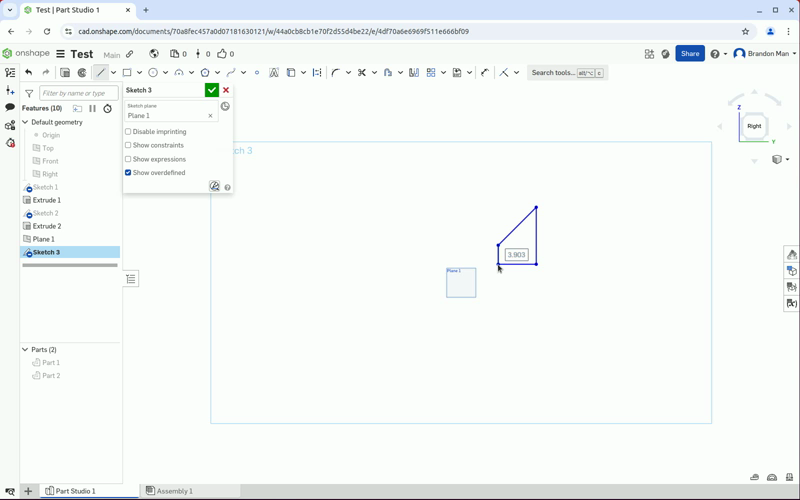
mouse_move(527, 247)
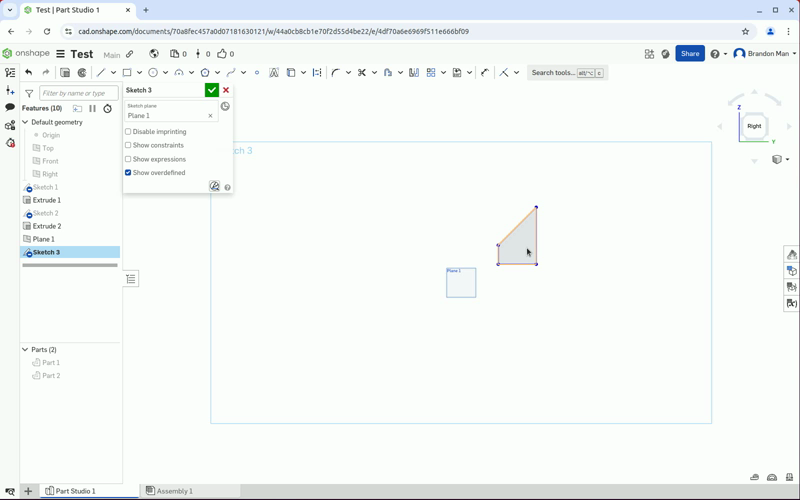
scroll(6)
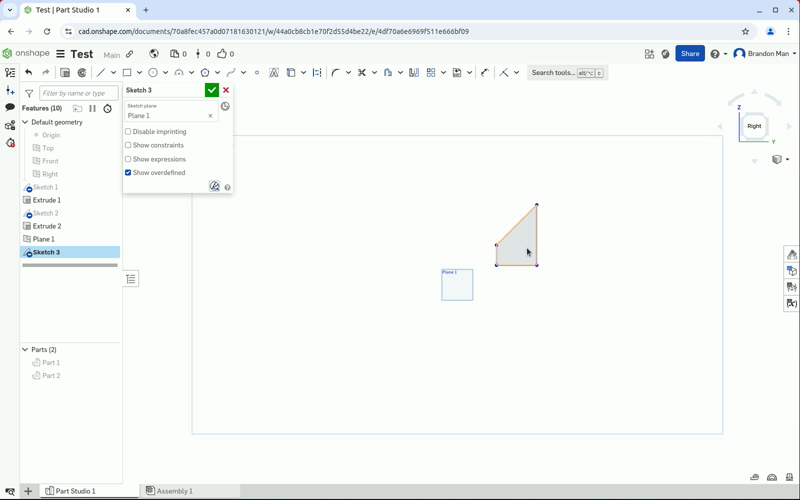
scroll(6)
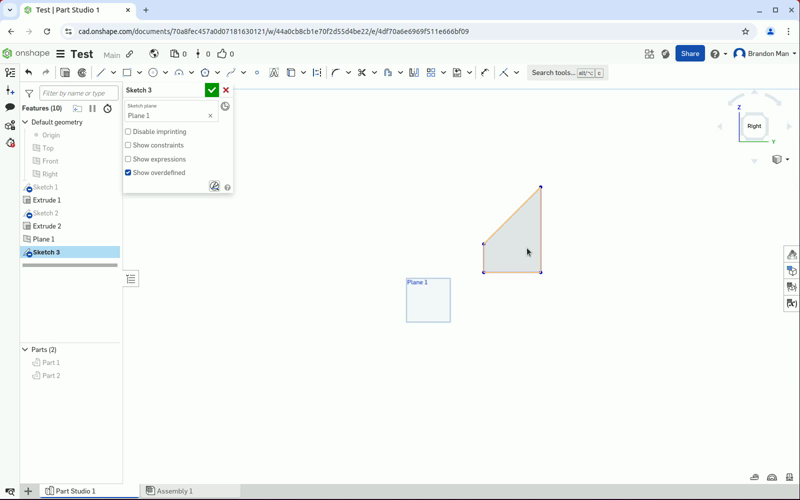
scroll(6)
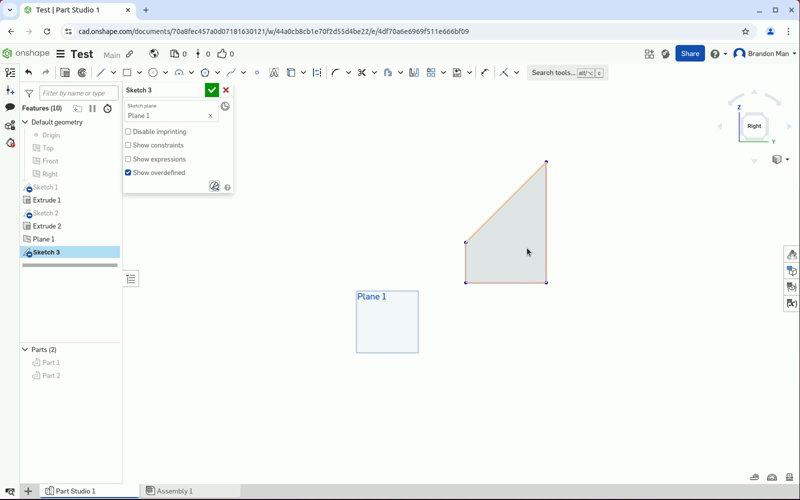
scroll(6)
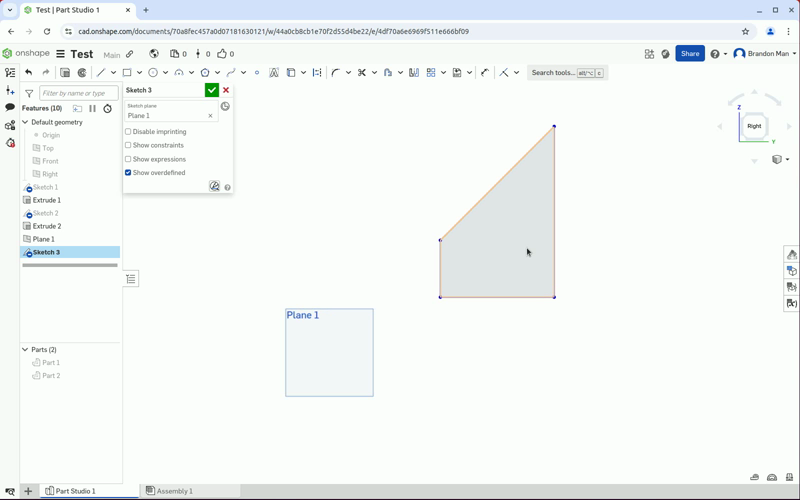
scroll(6)
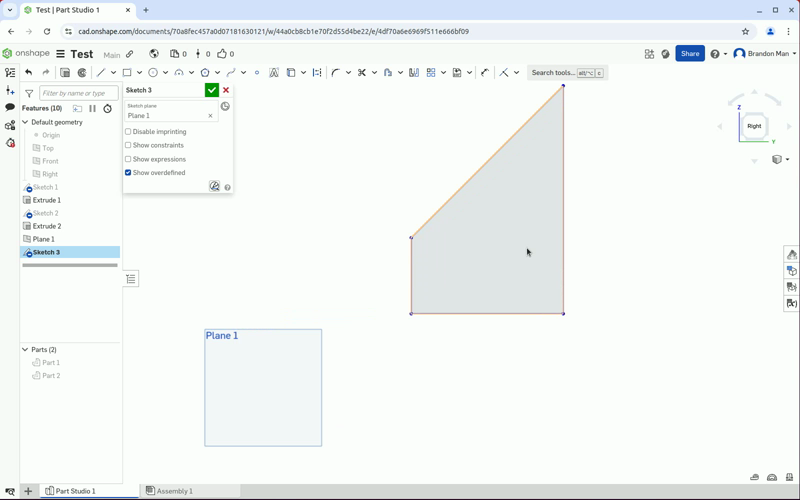
scroll(6)
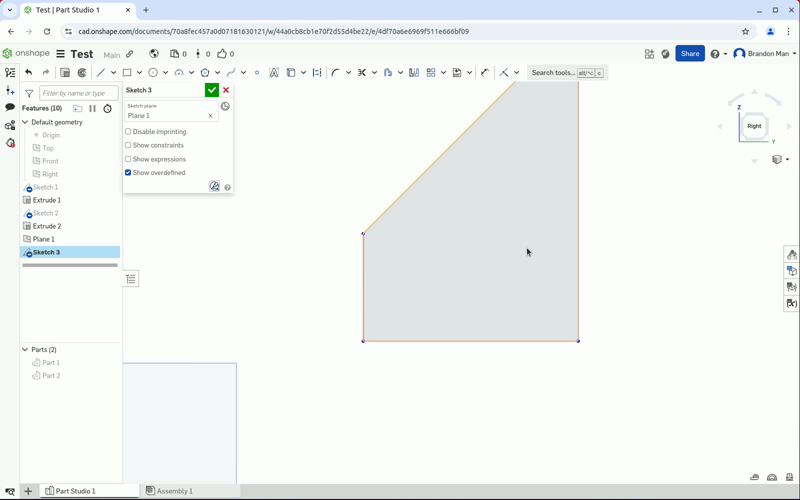
scroll(6)
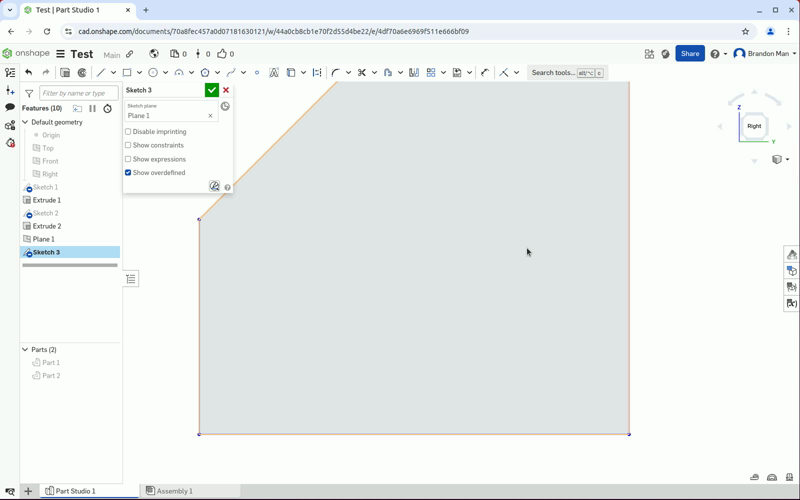
click(527, 247)
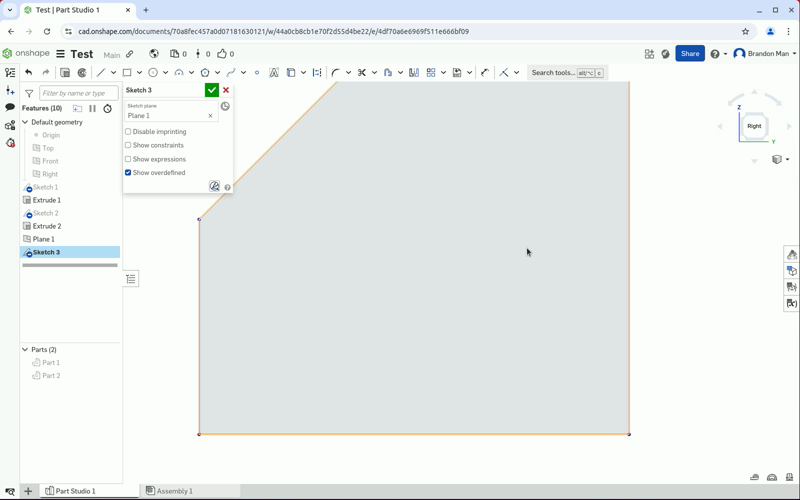
scroll(-6)
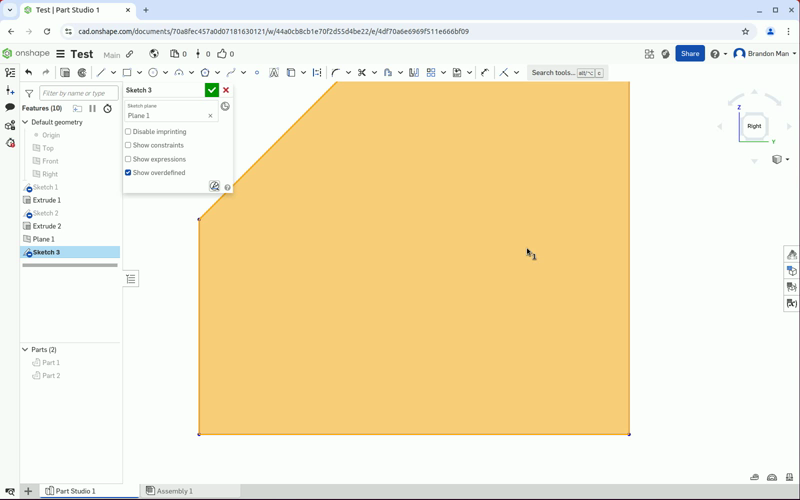
scroll(-6)
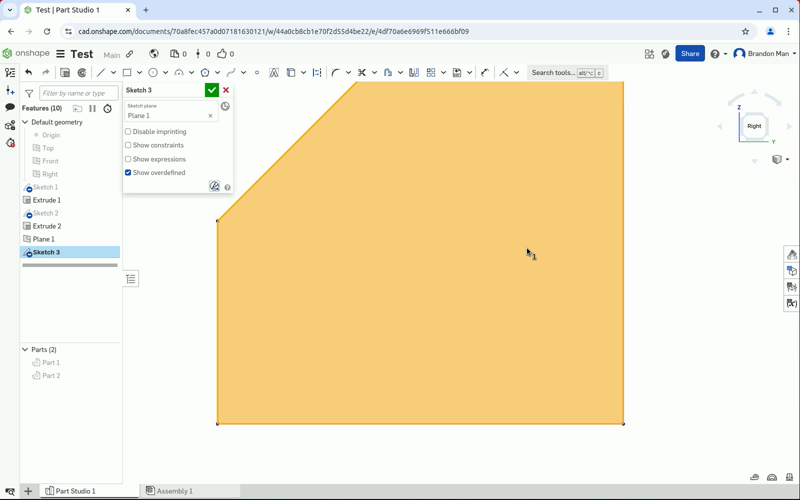
scroll(-6)
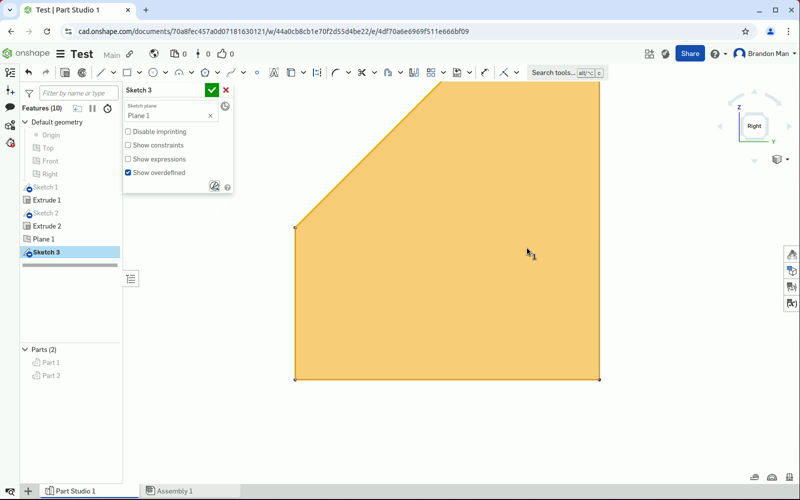
scroll(-6)
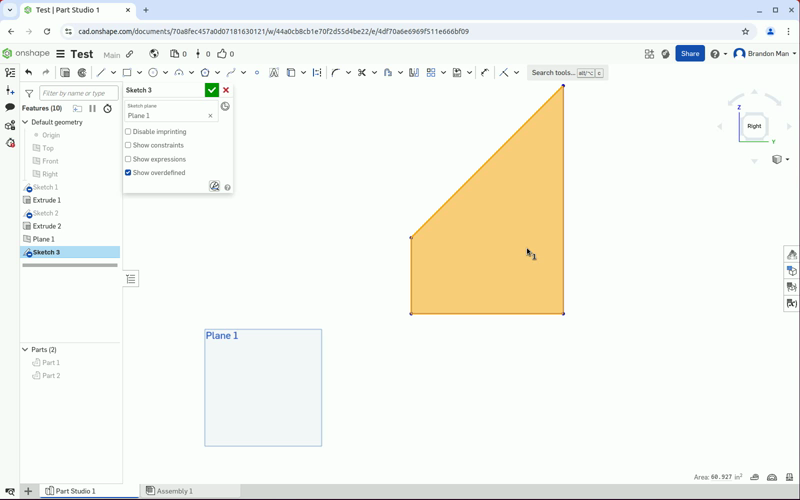
scroll(-6)
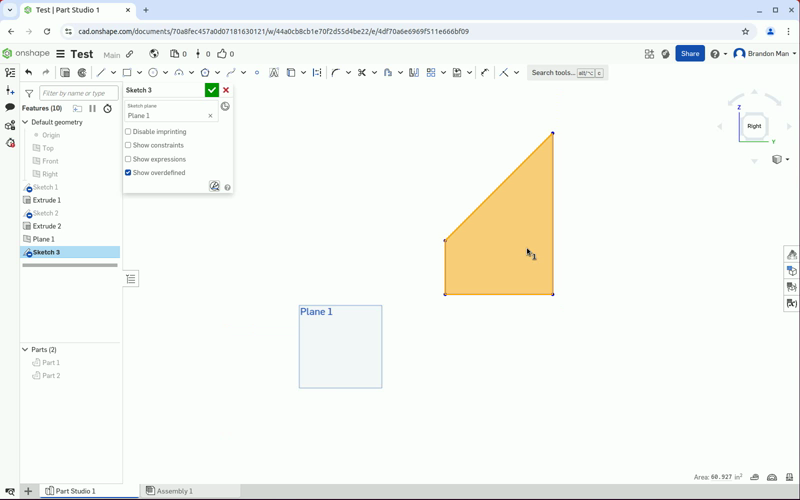
scroll(-6)
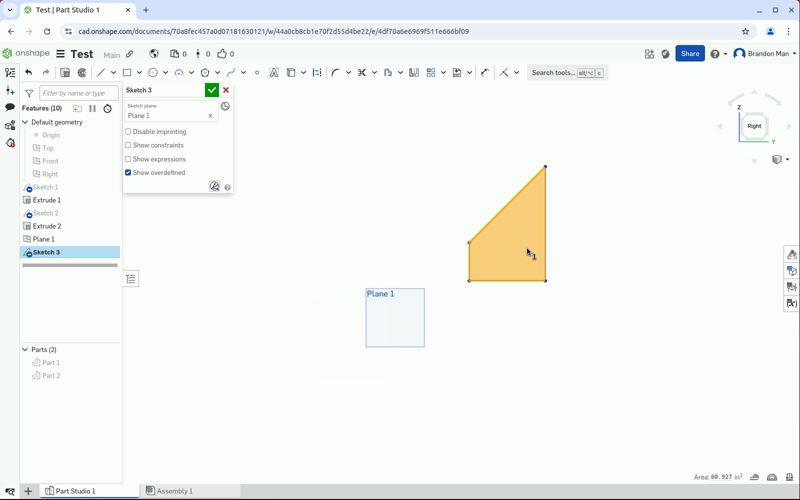
scroll(-6)
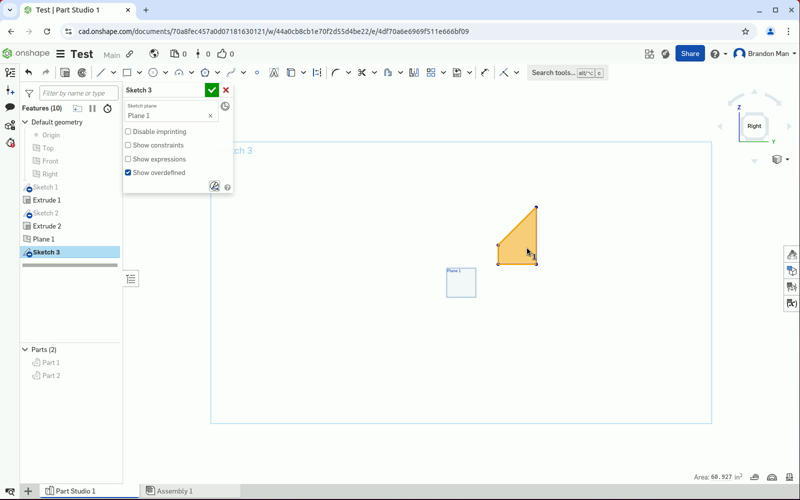
mouse_move(73, 352)
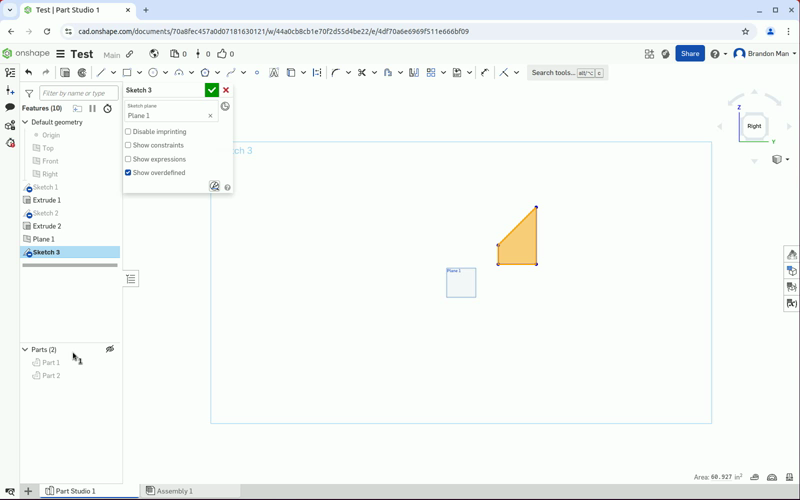
key(shift+y)
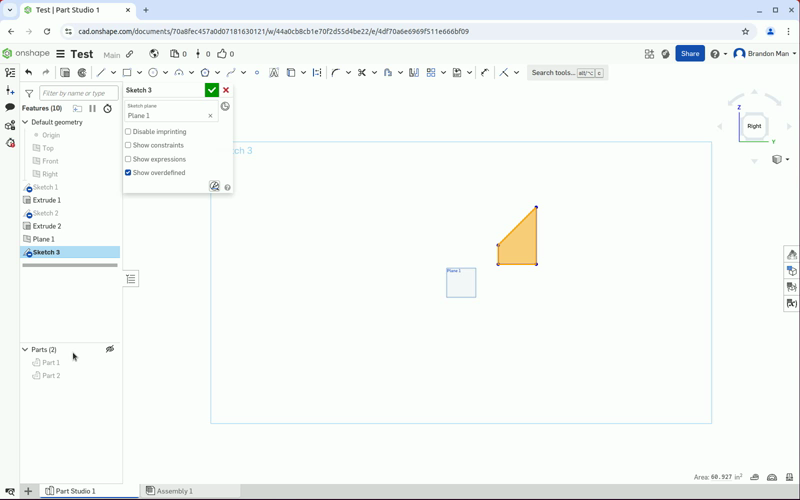
key(shift+e)
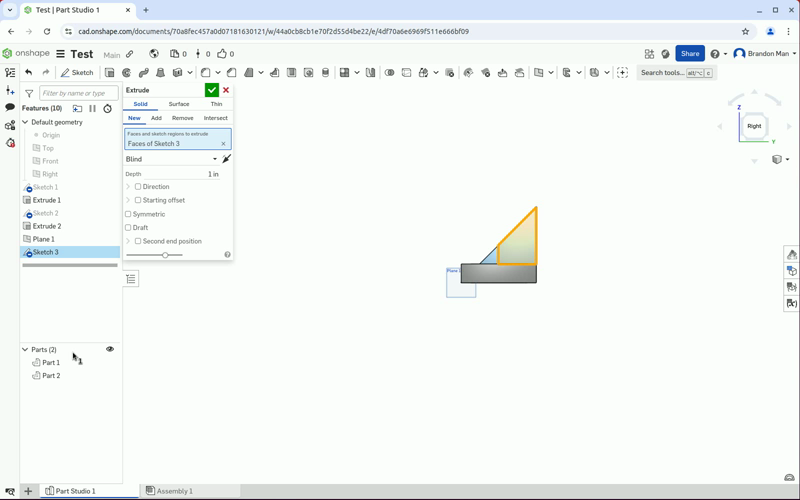
mouse_move(143, 106)
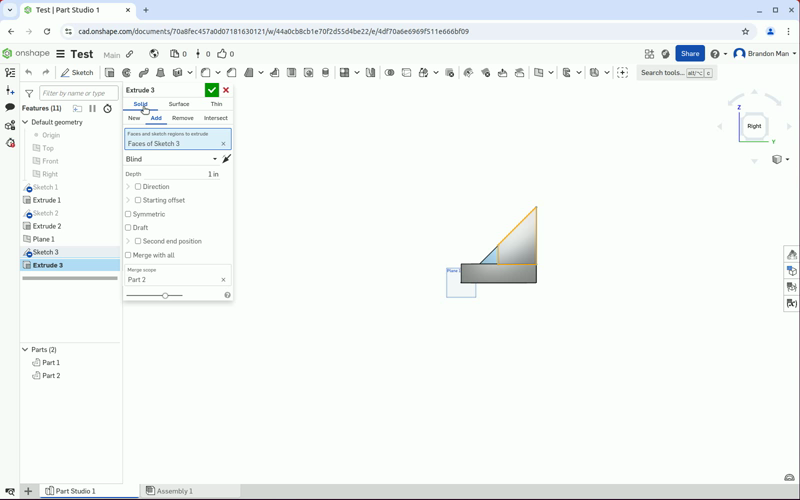
click(143, 106)
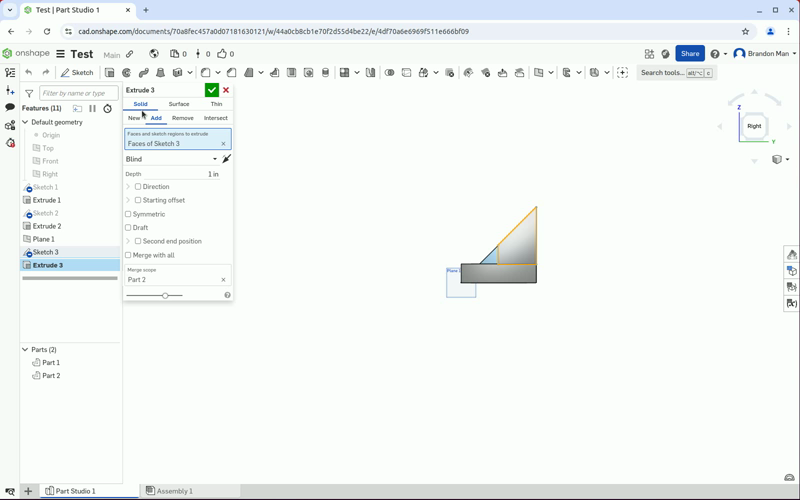
mouse_move(137, 120)
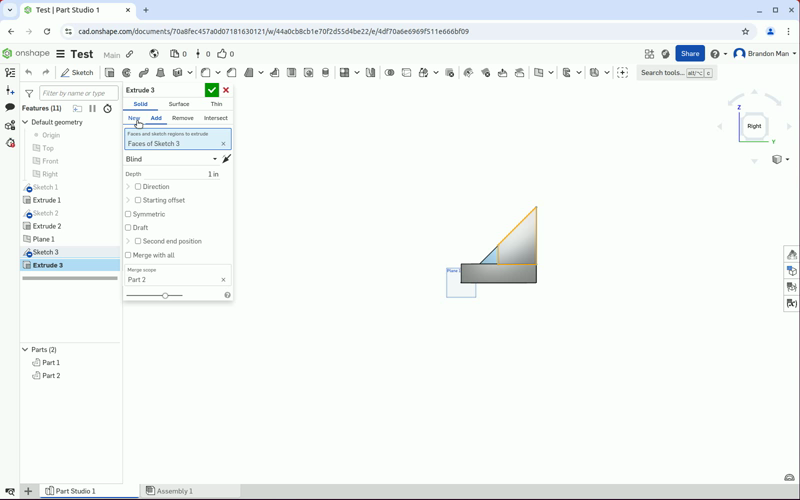
click(137, 120)
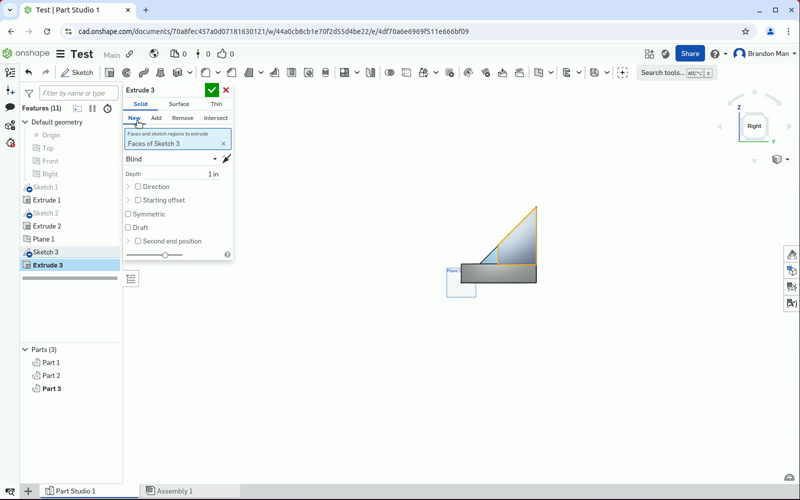
key(tab, 4)
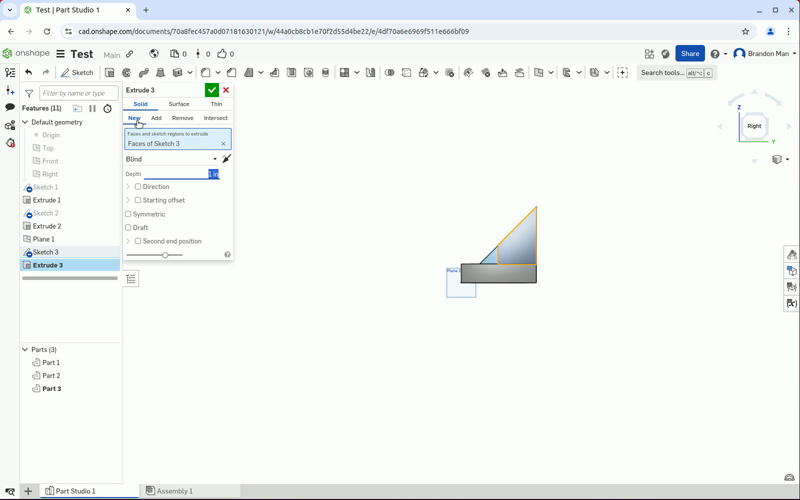
text(11.554)
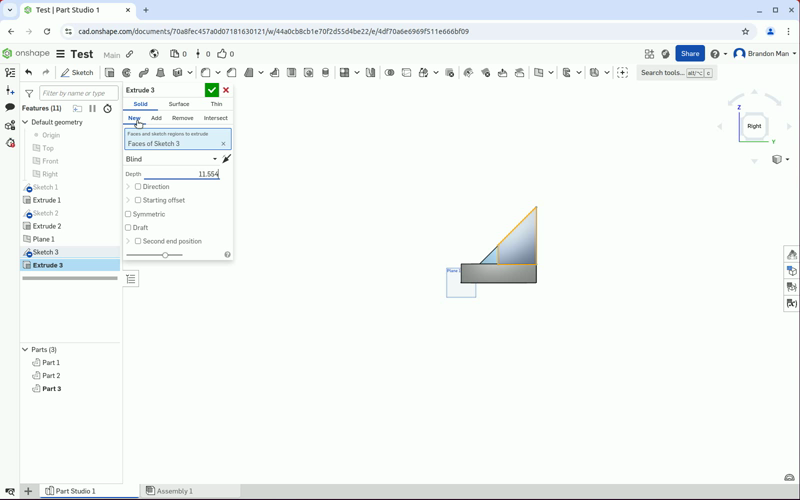
key(enter)
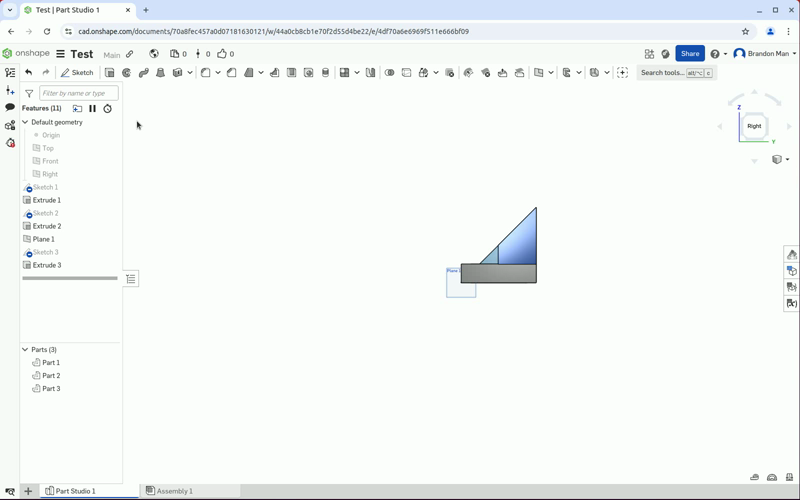
key(shift+h)
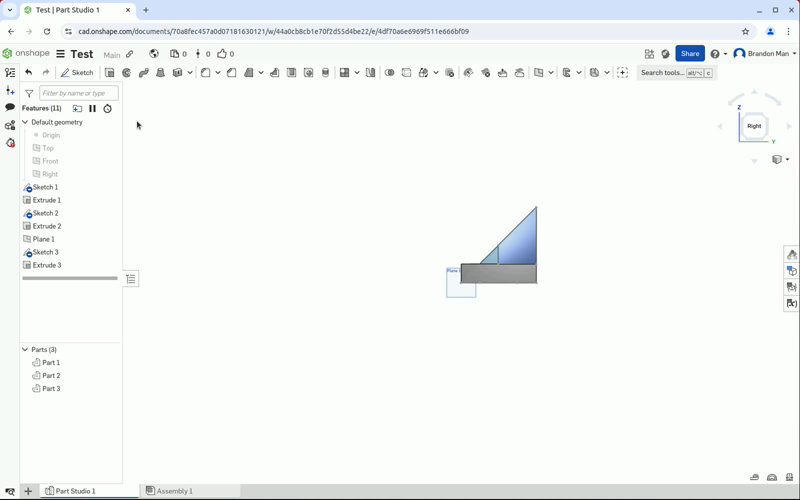
key(shift+h)
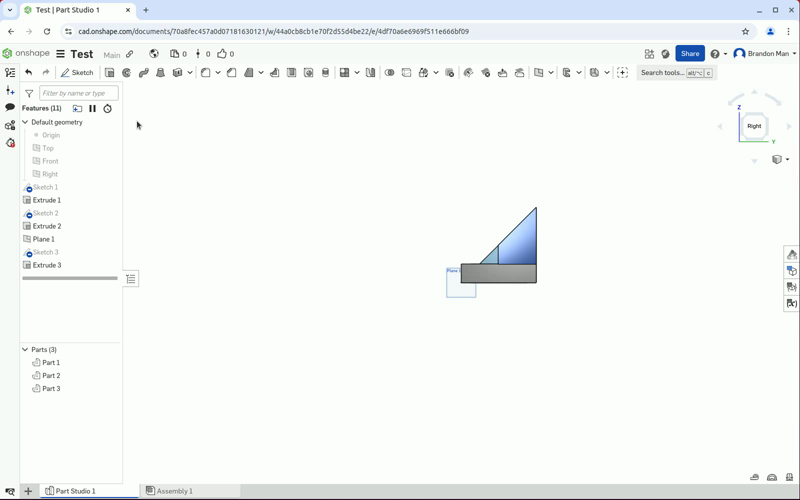
mouse_move(73, 189)
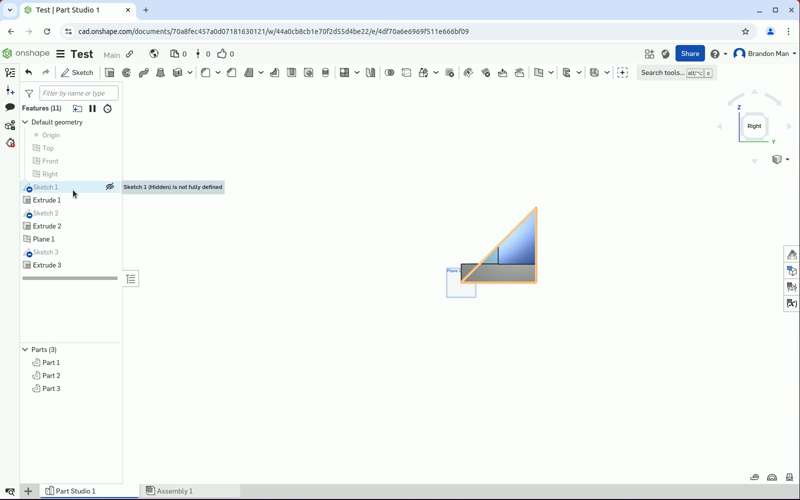
click(73, 189)
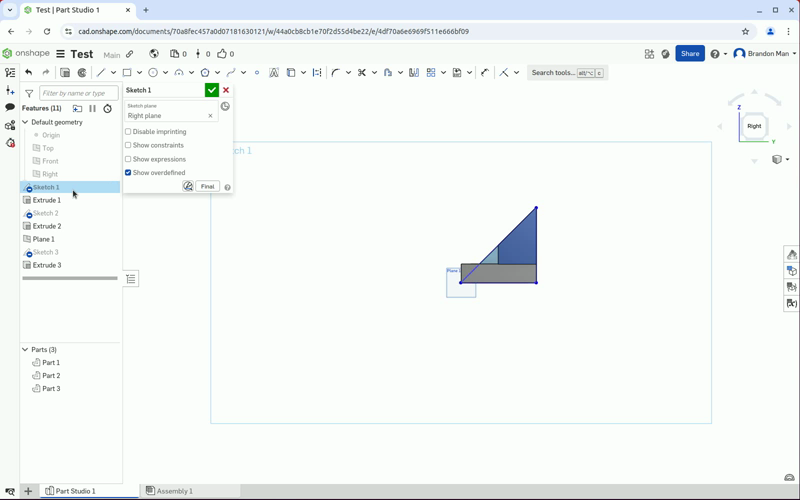
mouse_move(229, 92)
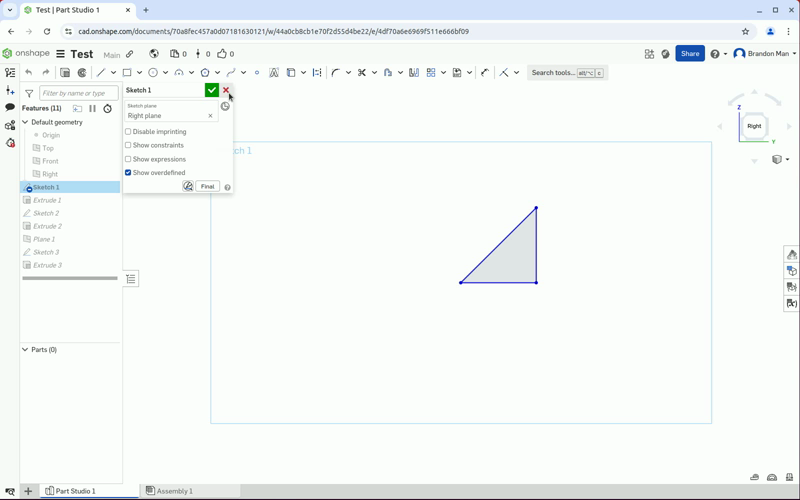
click(229, 92)
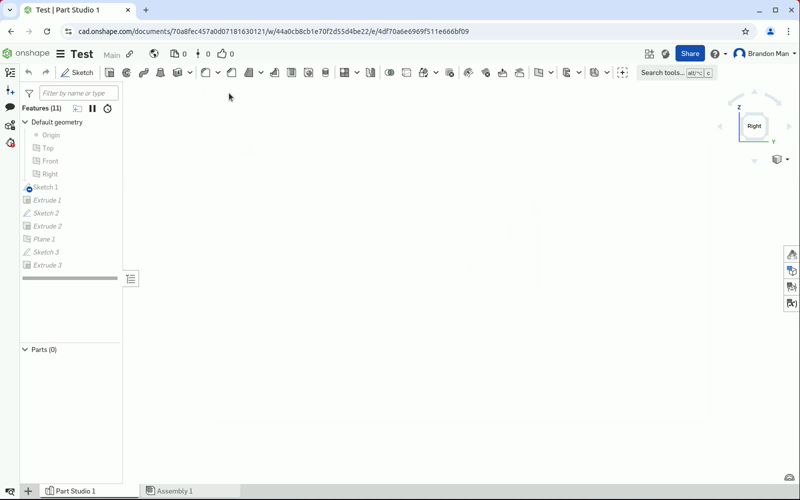
key(shift+s)
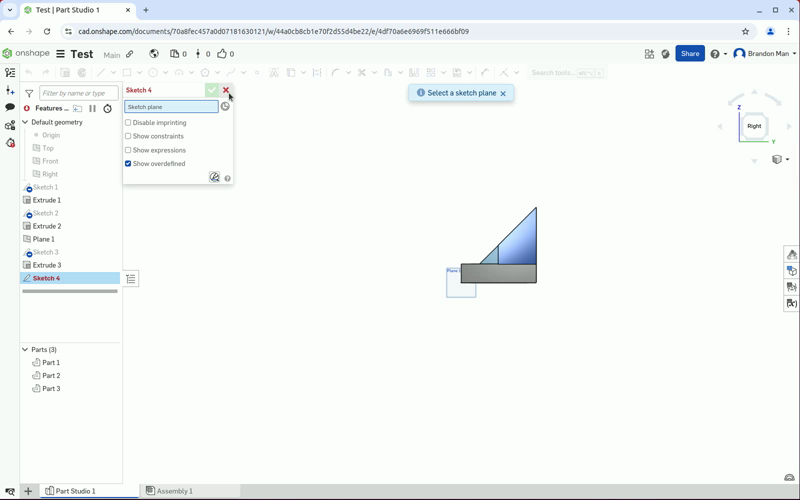
mouse_move(73, 241)
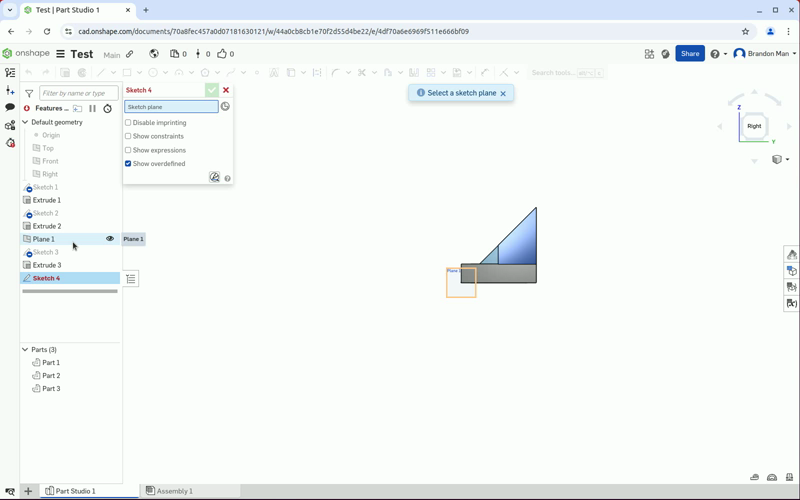
click(73, 241)
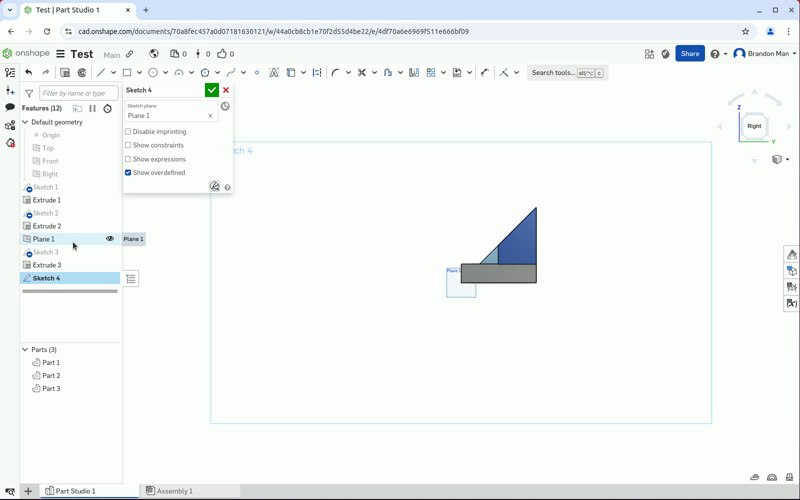
mouse_move(73, 352)
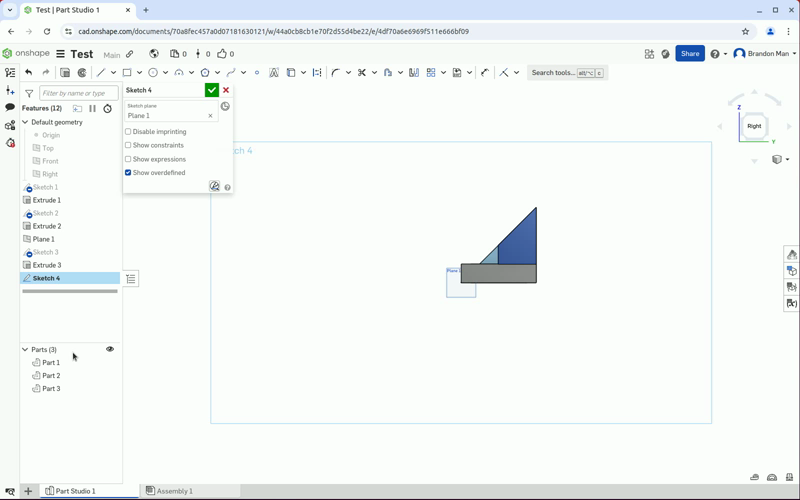
key(y)
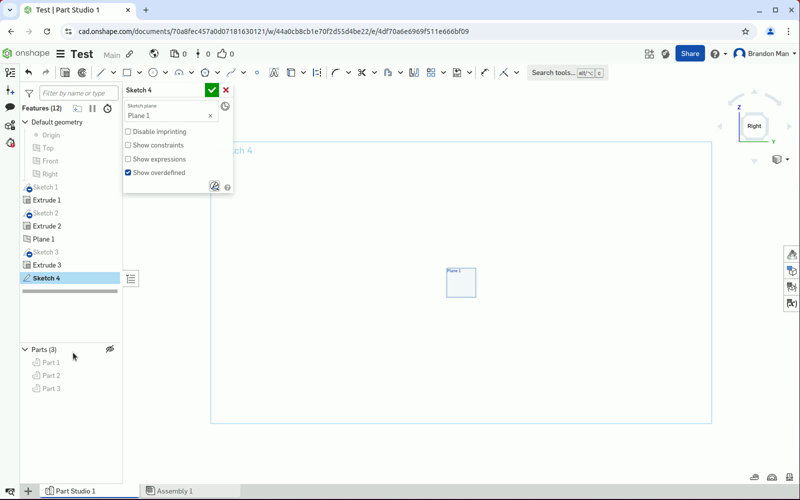
key(l)
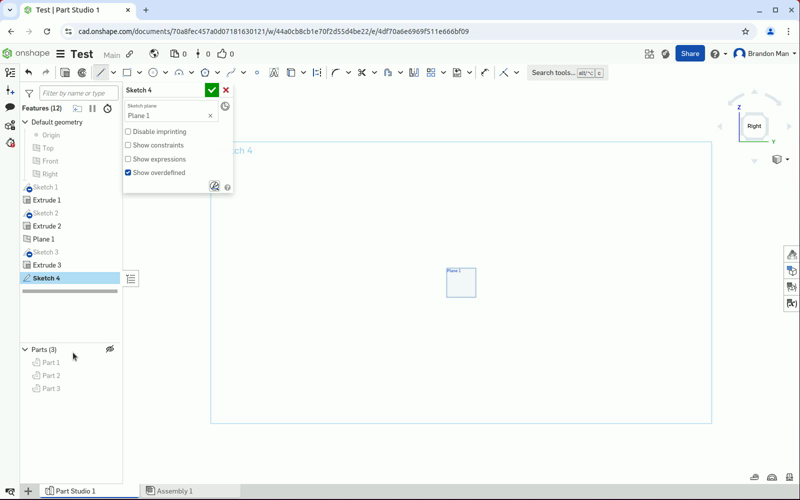
key_down(shift)
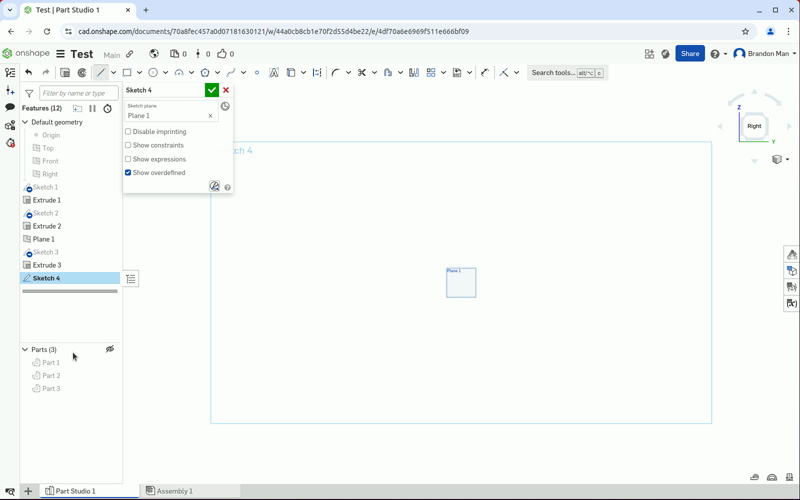
mouse_move(498, 282)
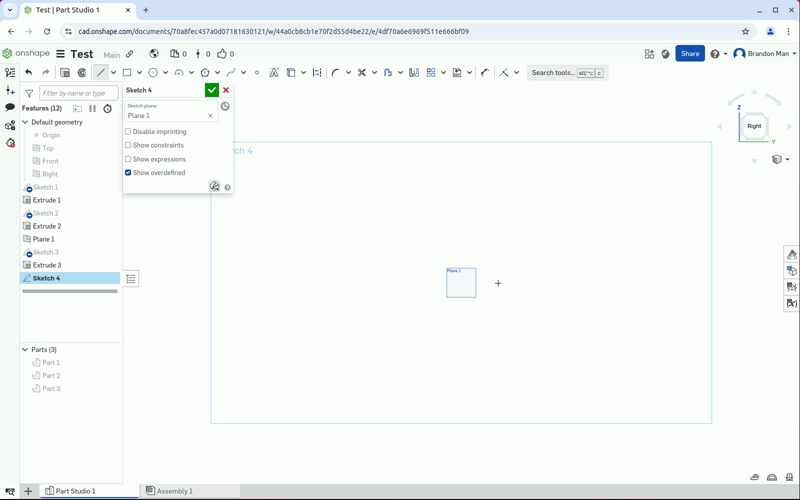
click(498, 282)
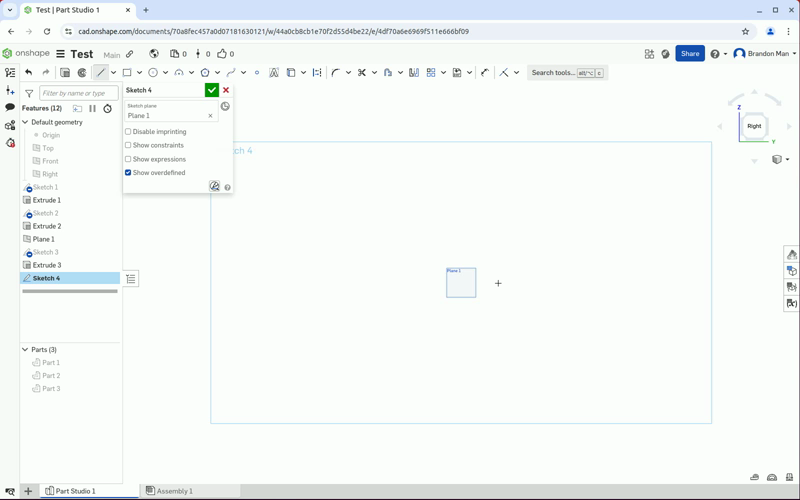
key_up(shift)
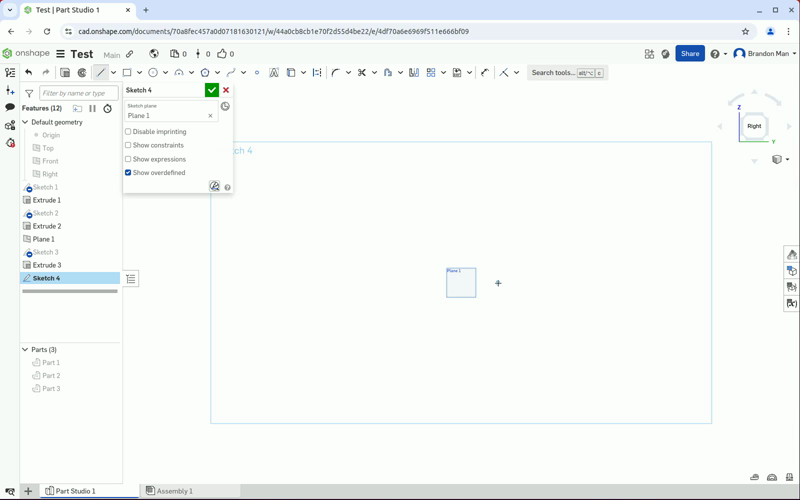
key_down(shift)
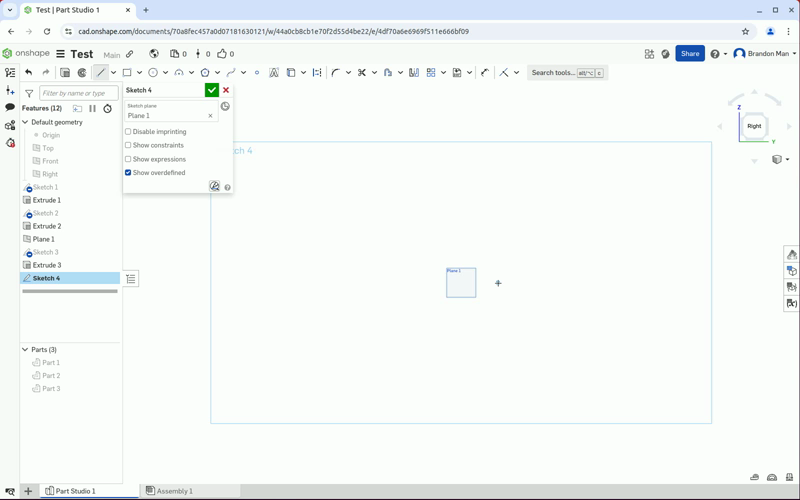
mouse_move(528, 282)
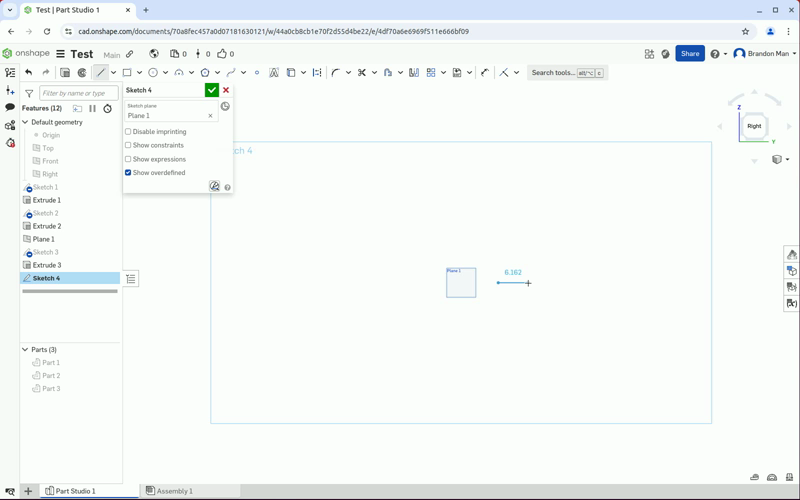
mouse_move(536, 282)
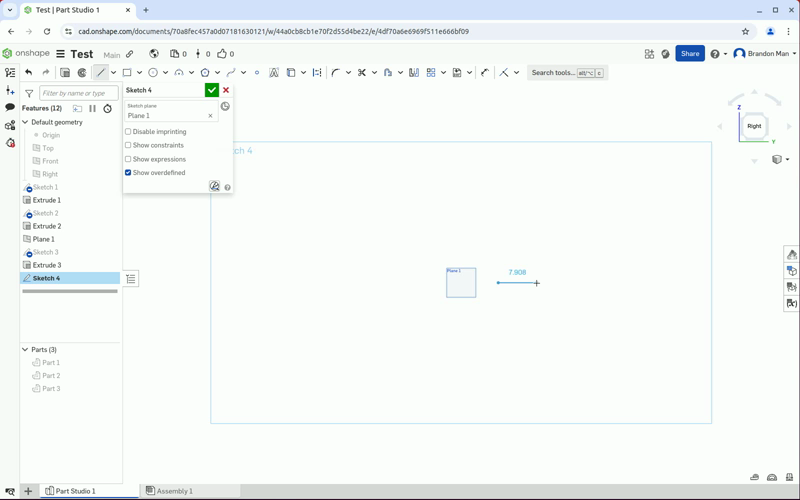
click(536, 282)
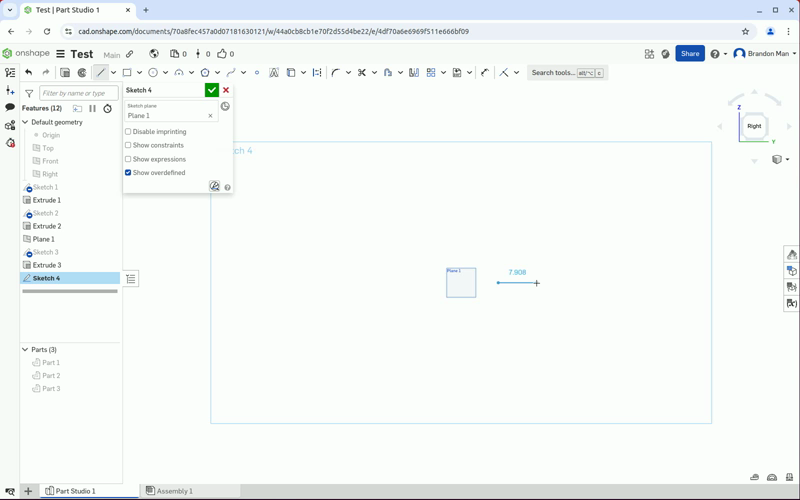
key_up(shift)
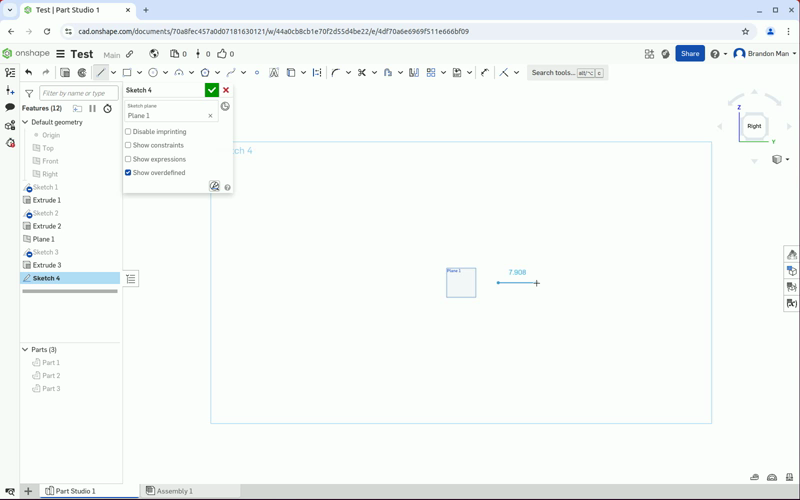
key_down(shift)
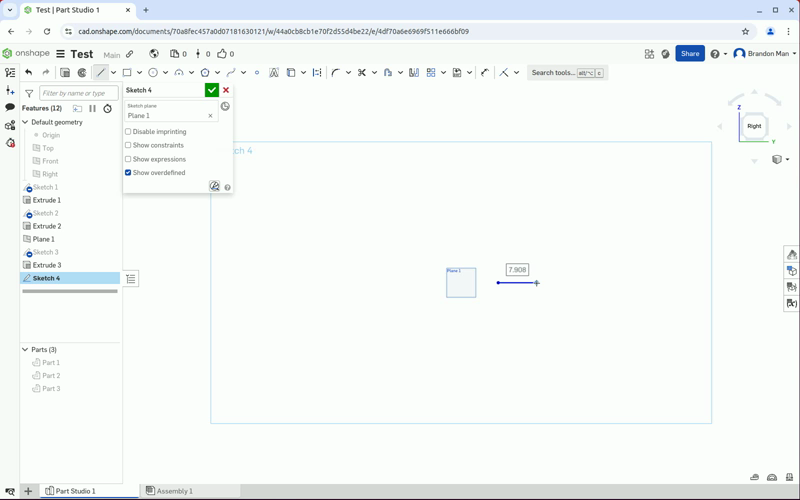
mouse_move(566, 282)
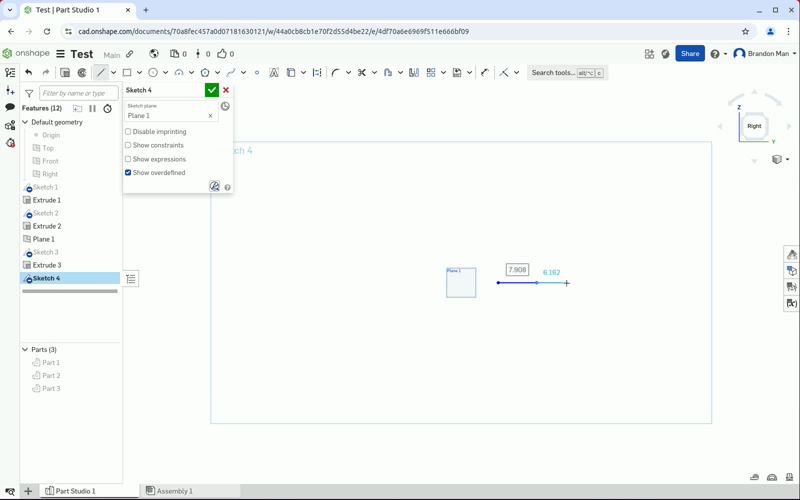
mouse_move(536, 263)
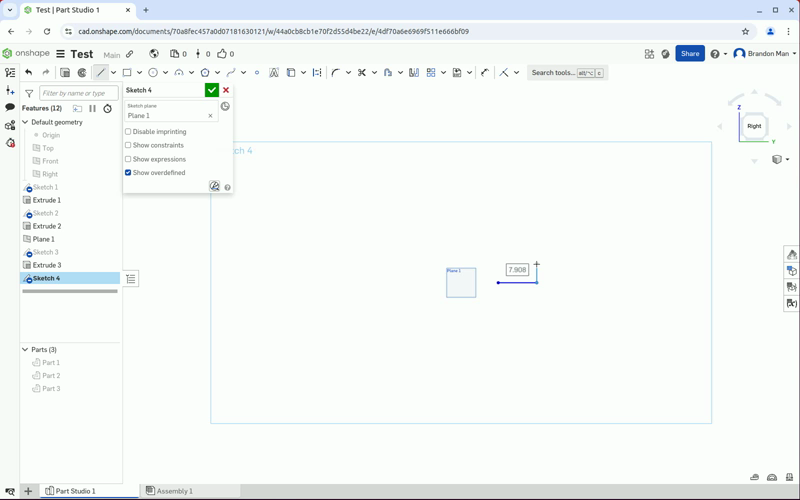
click(536, 263)
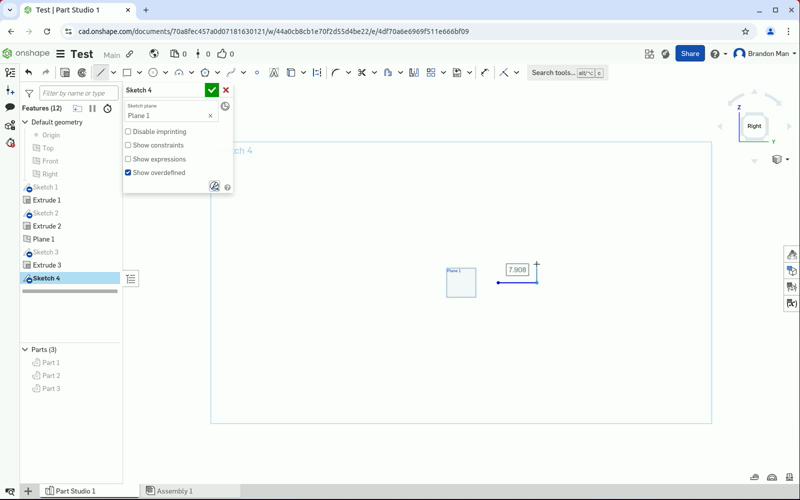
key_up(shift)
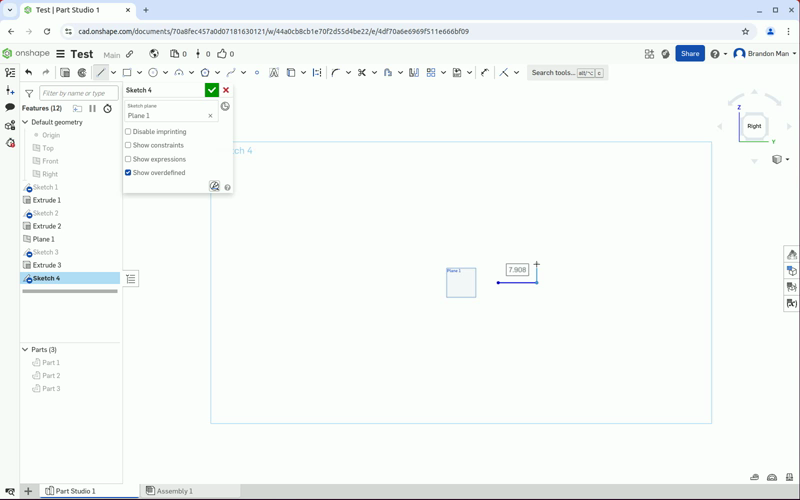
key_down(shift)
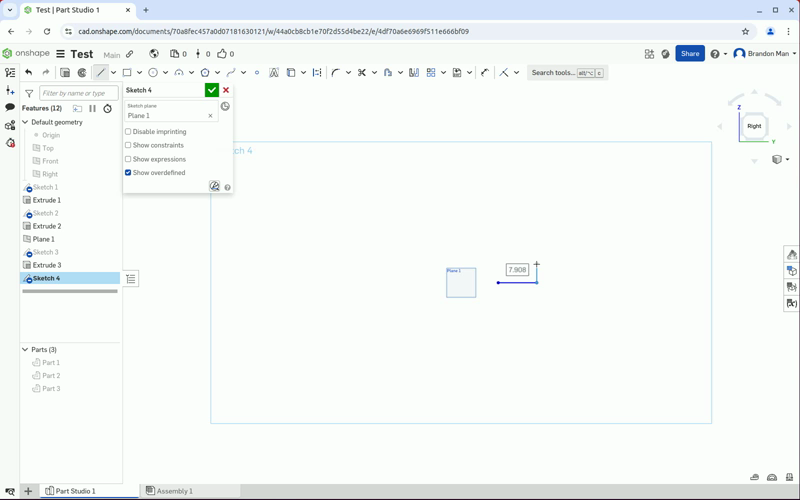
mouse_move(566, 263)
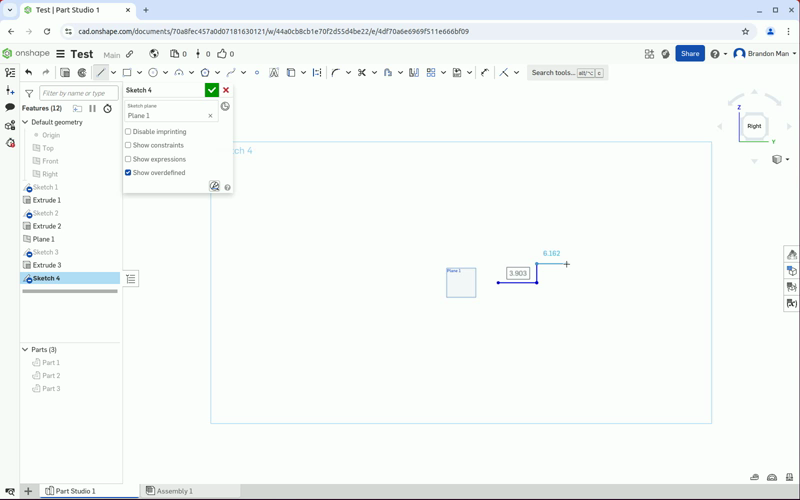
mouse_move(498, 263)
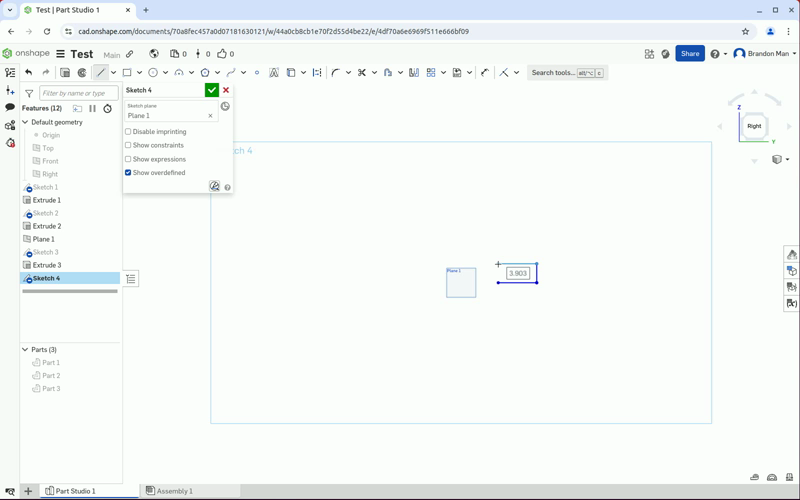
click(498, 263)
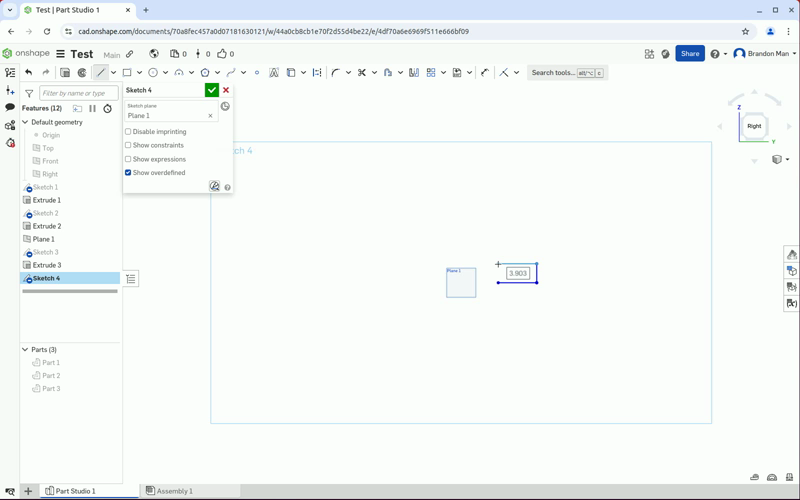
key_up(shift)
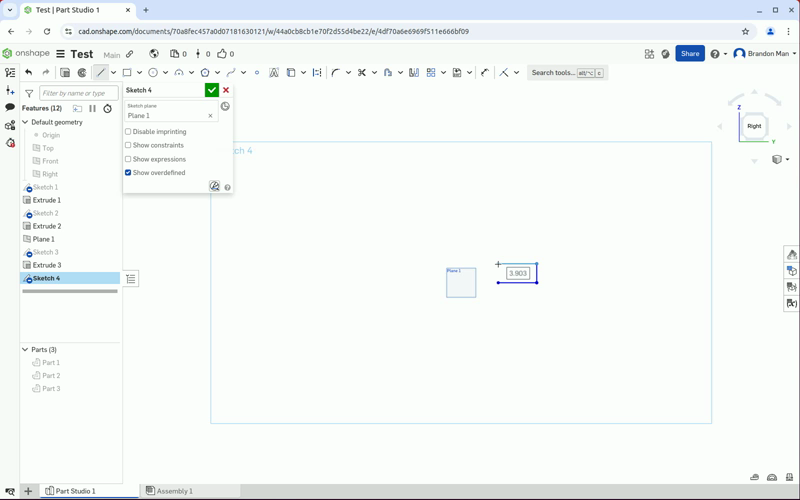
mouse_move(528, 263)
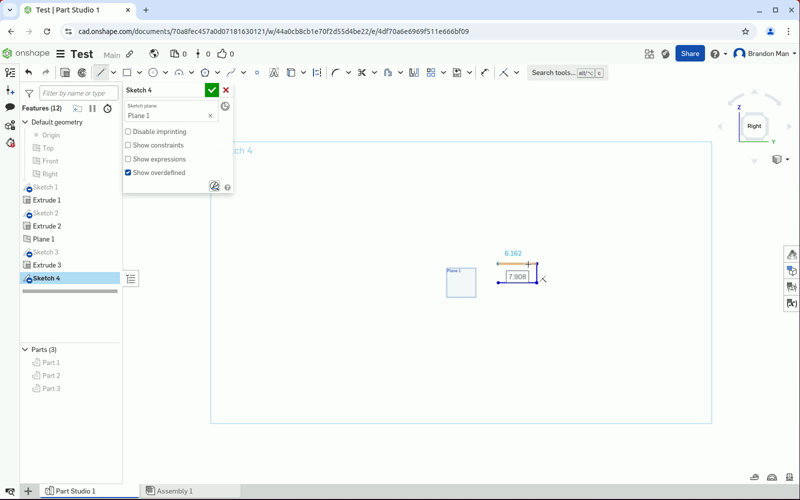
key_down(shift)
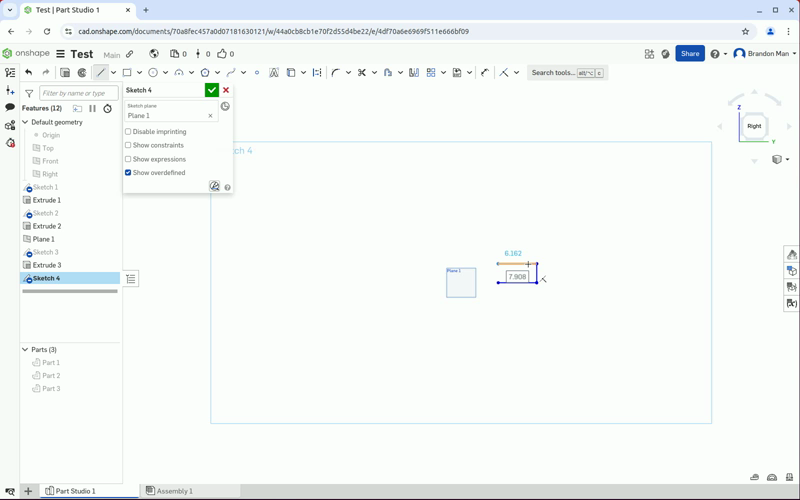
mouse_move(498, 282)
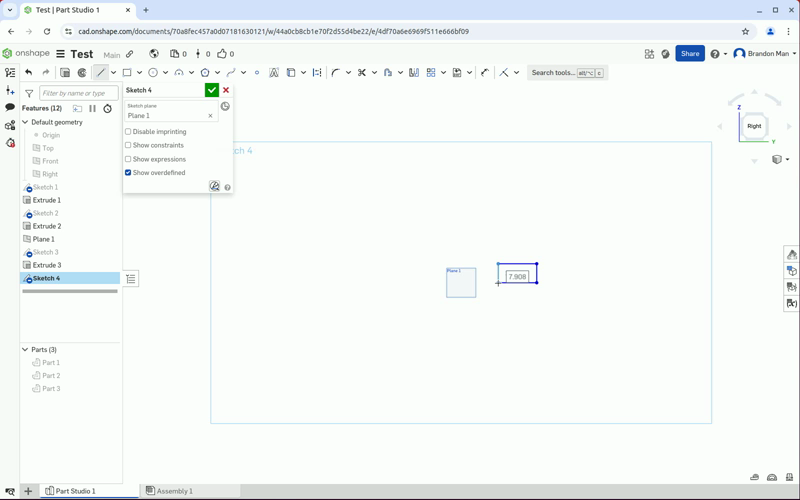
key_up(shift)
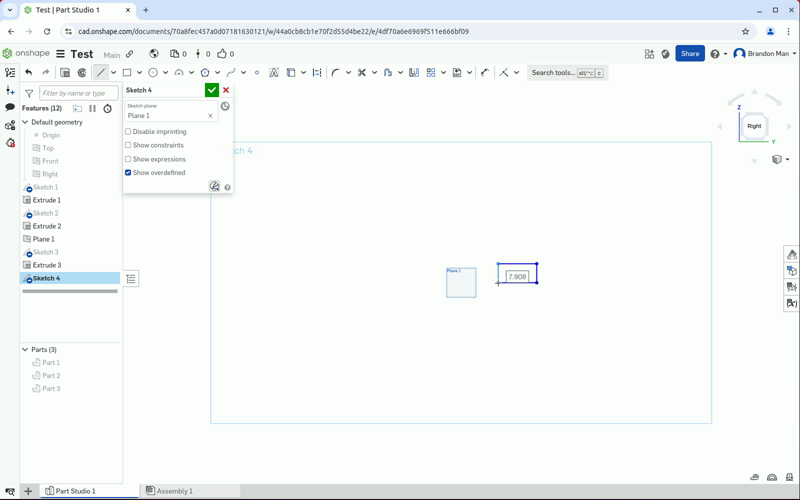
click(498, 282)
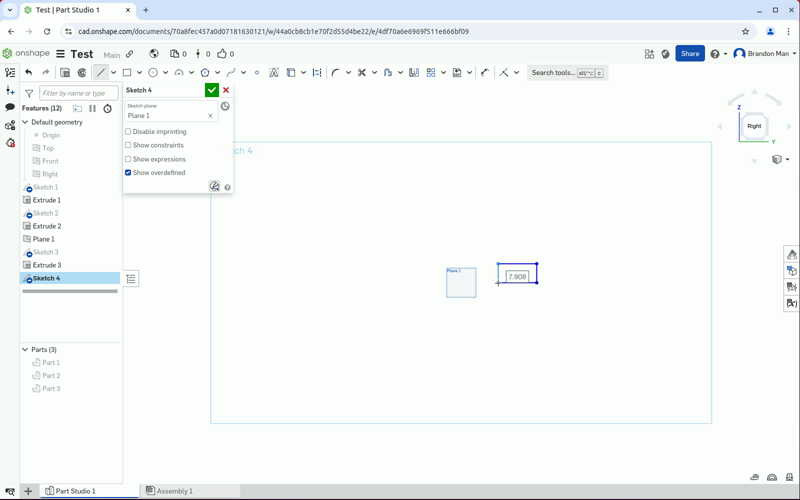
key(esc)
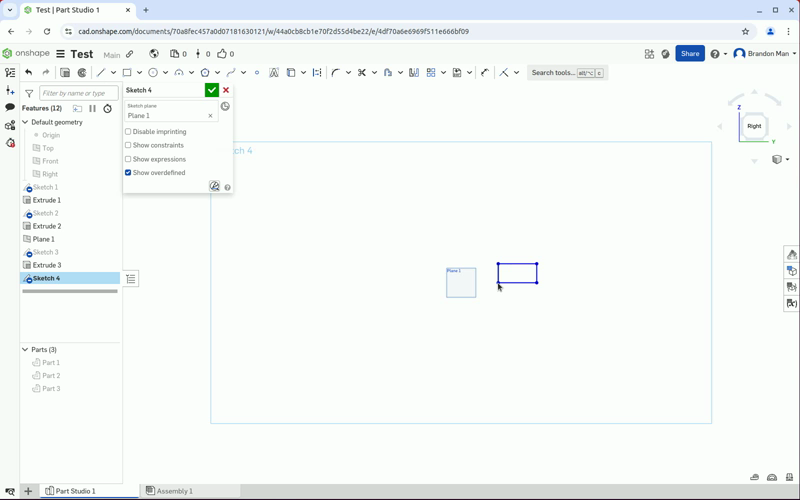
mouse_move(536, 278)
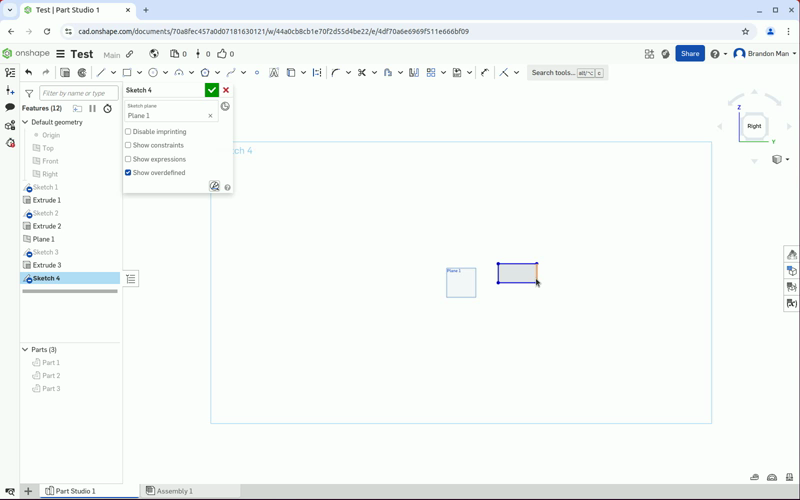
scroll(6)
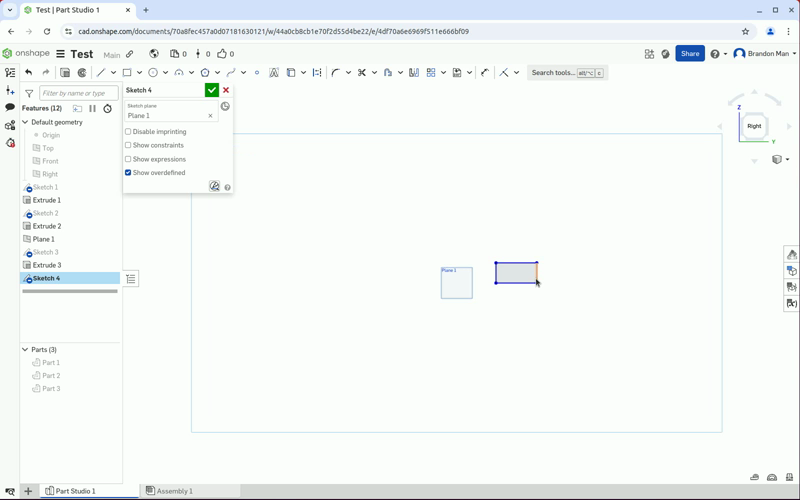
scroll(6)
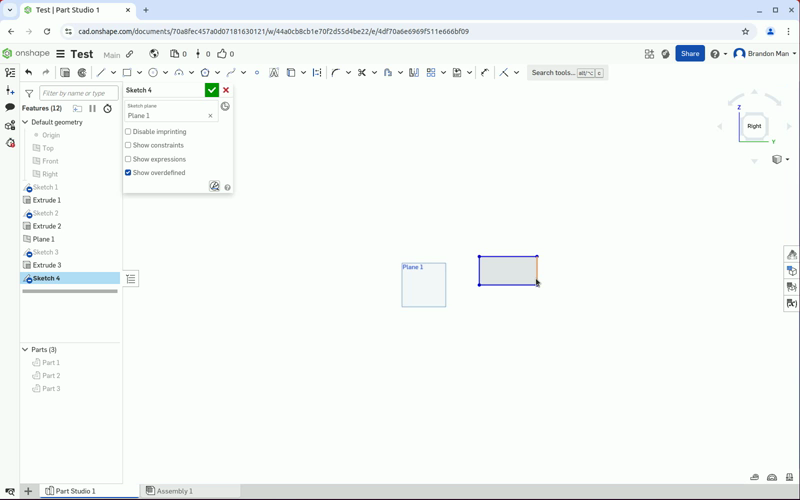
scroll(6)
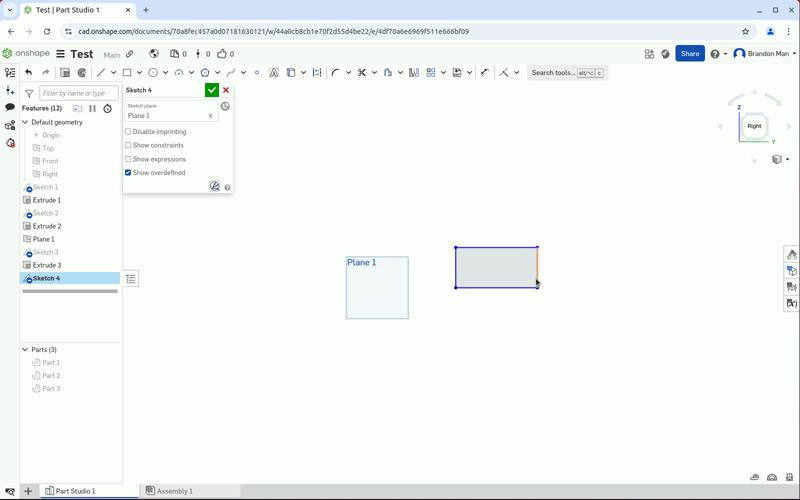
scroll(6)
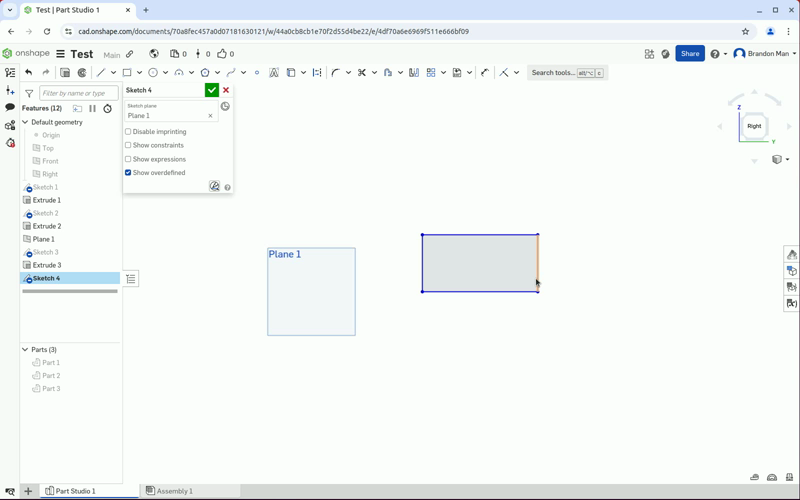
scroll(6)
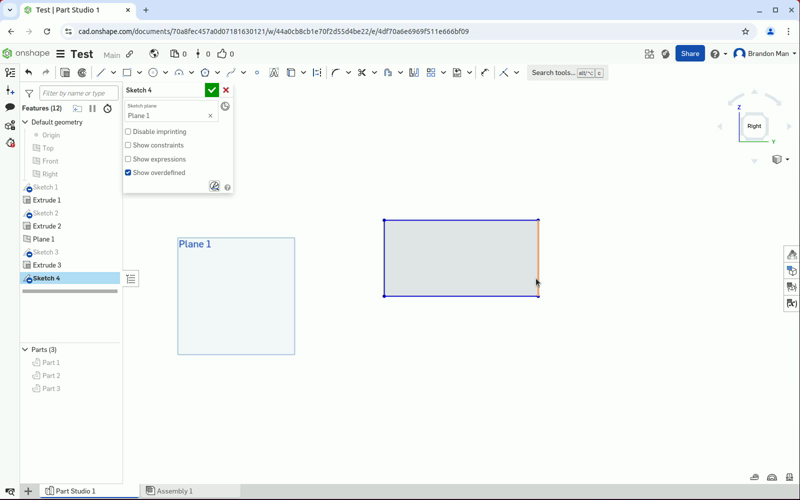
scroll(6)
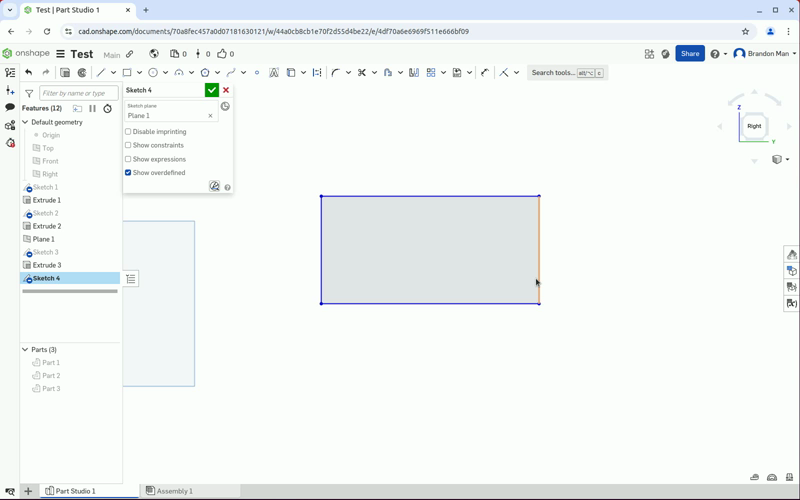
scroll(6)
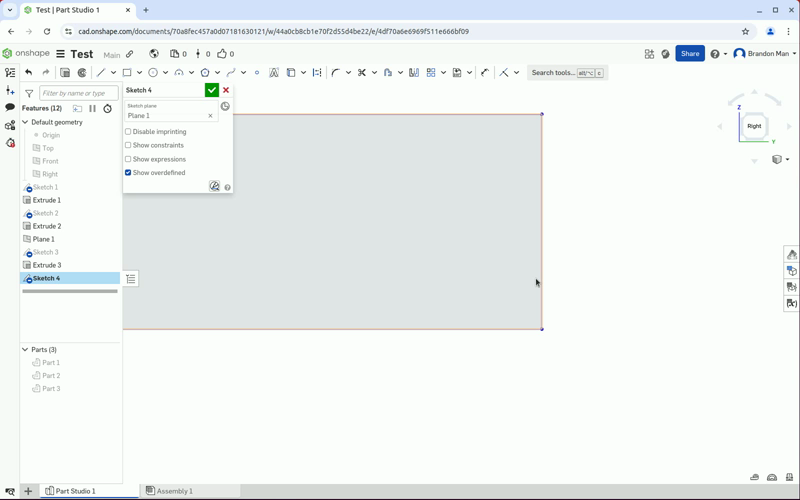
click(536, 278)
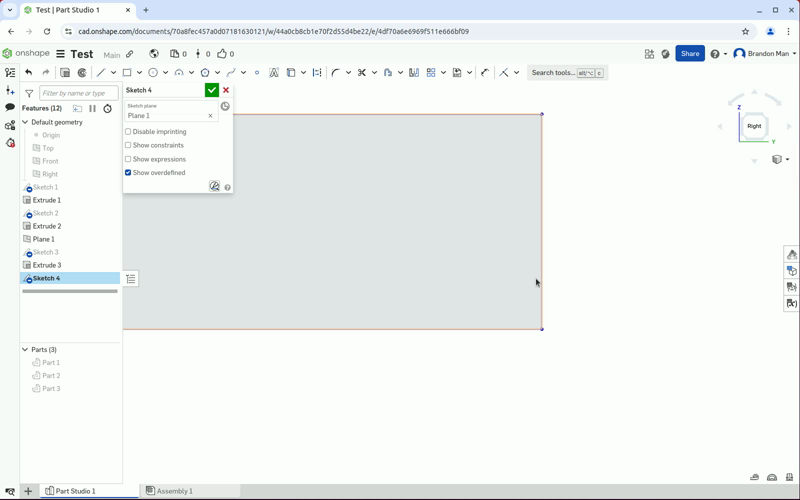
scroll(-6)
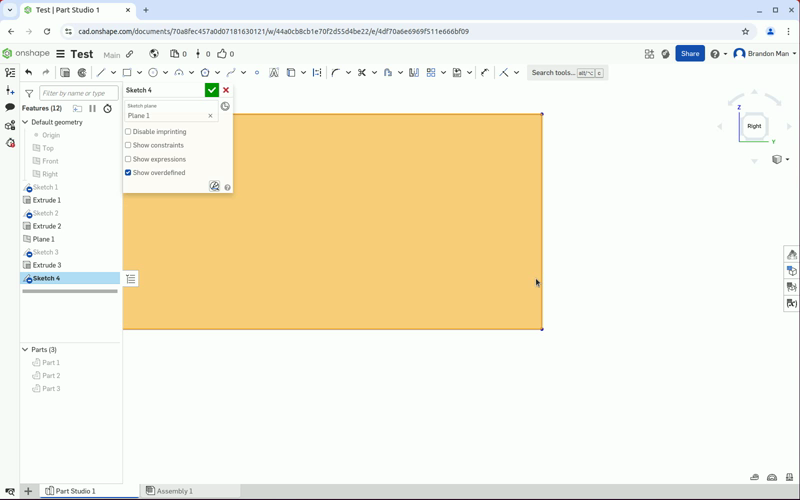
scroll(-6)
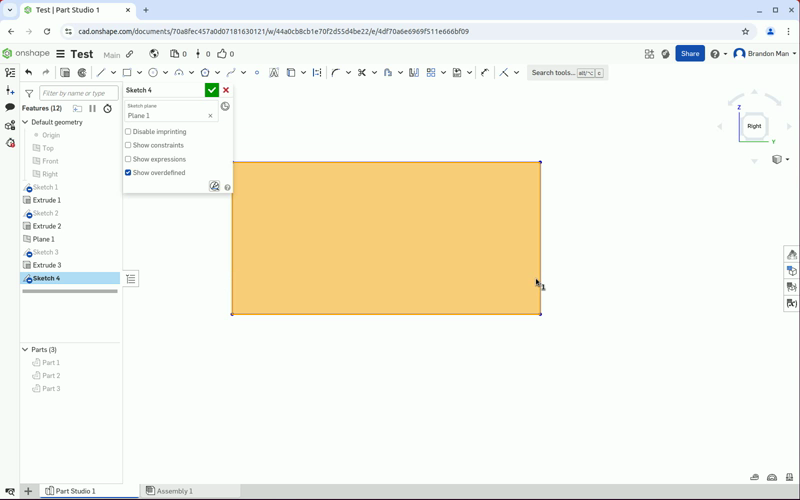
scroll(-6)
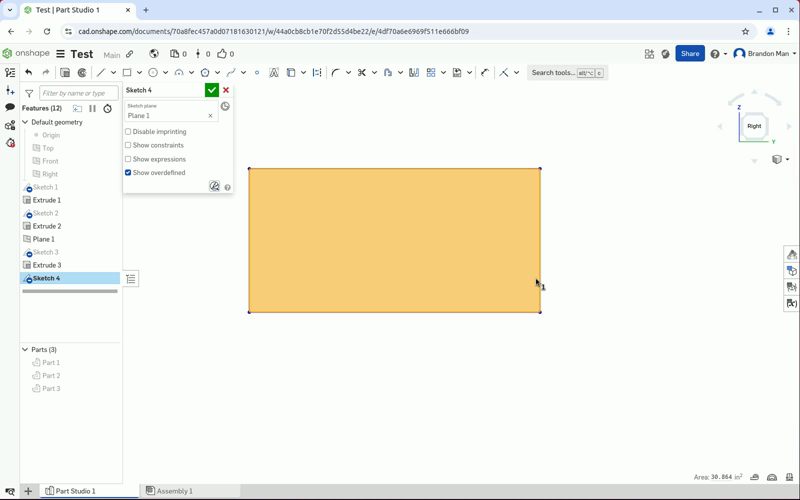
scroll(-6)
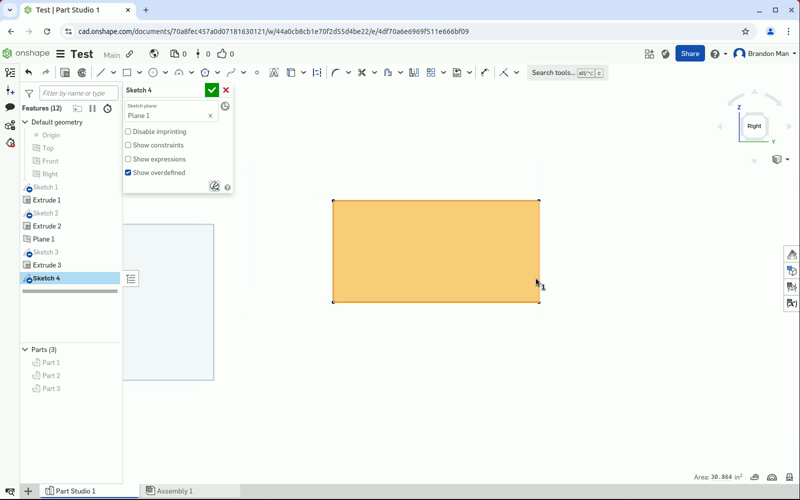
scroll(-6)
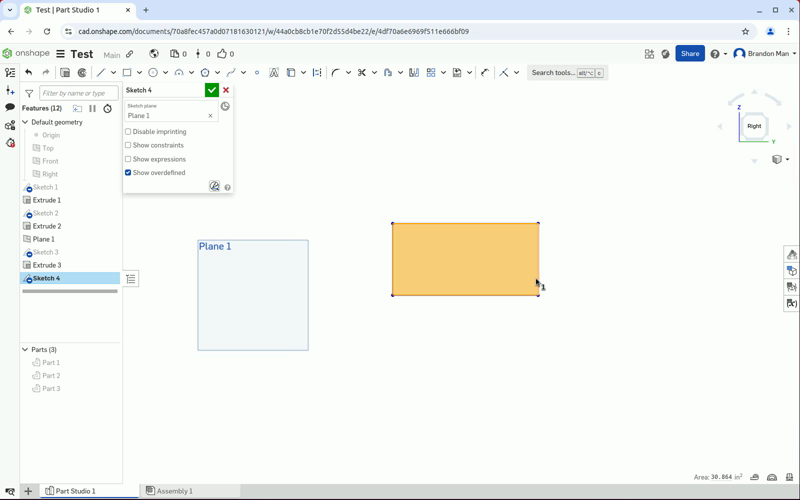
scroll(-6)
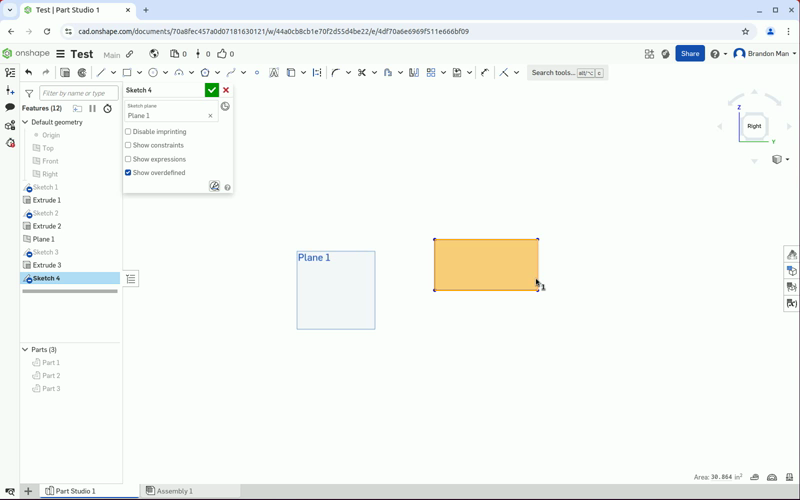
scroll(-6)
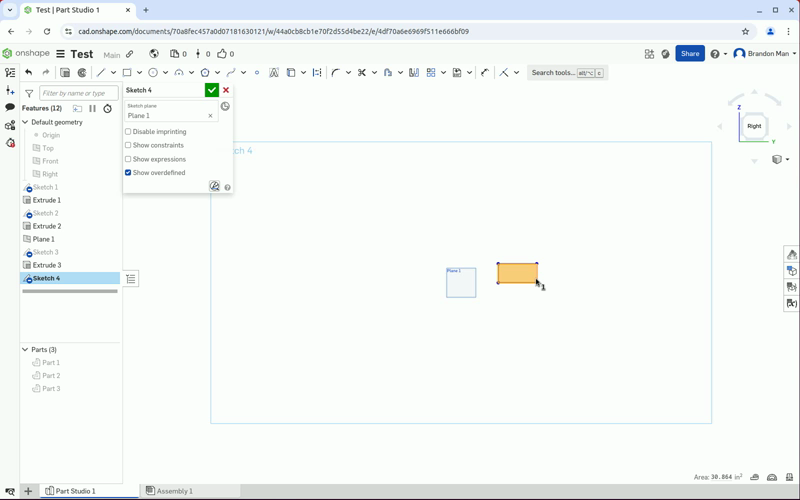
mouse_move(73, 352)
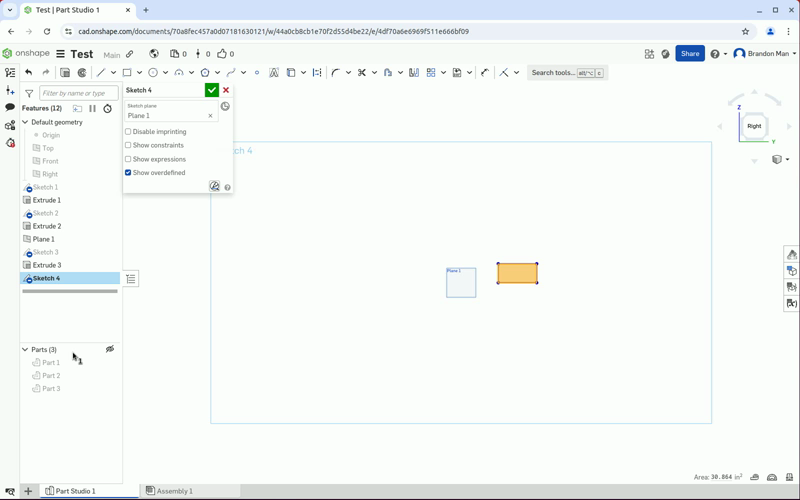
key(shift+y)
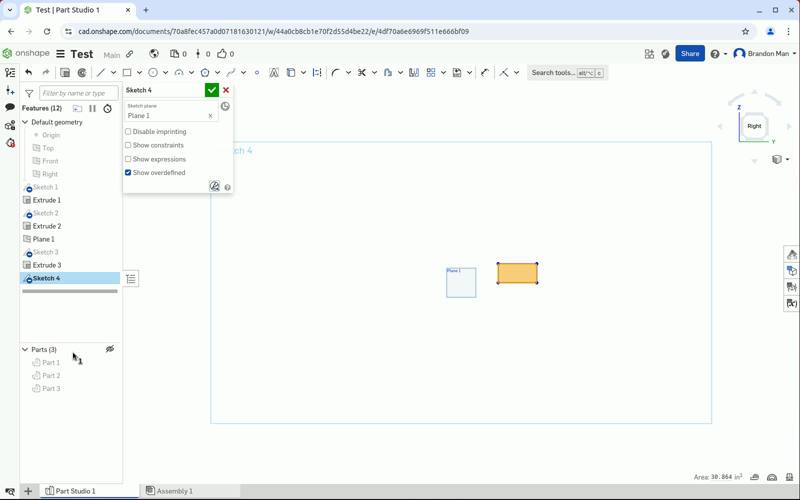
key(shift+e)
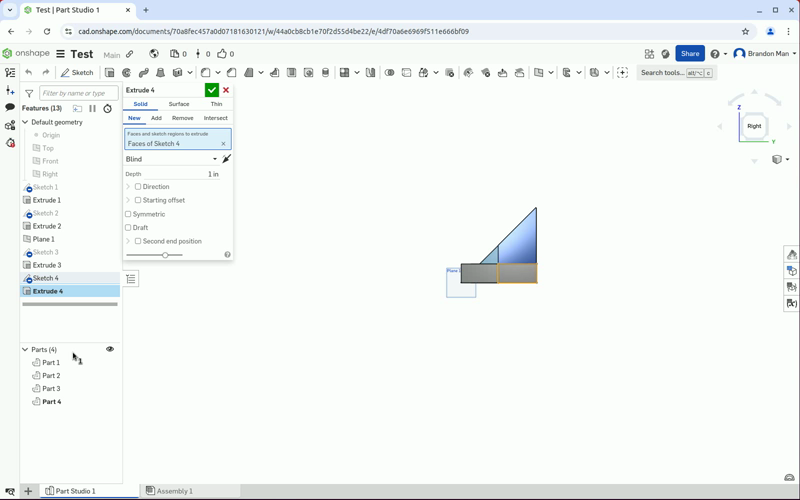
mouse_move(143, 106)
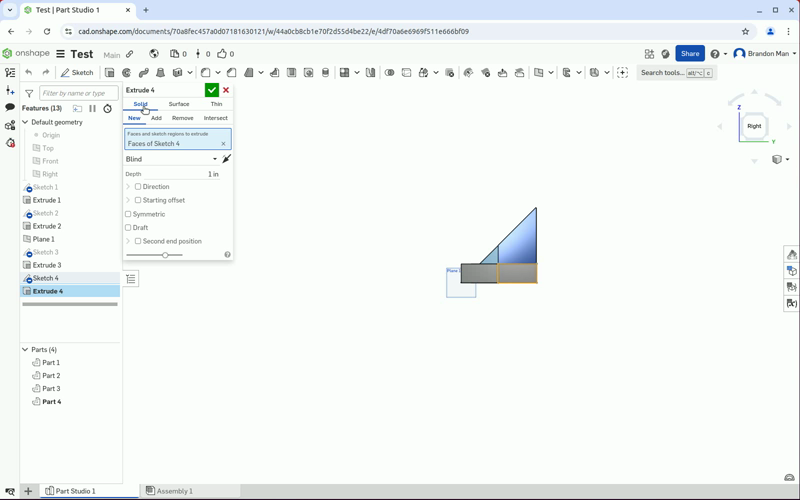
click(143, 106)
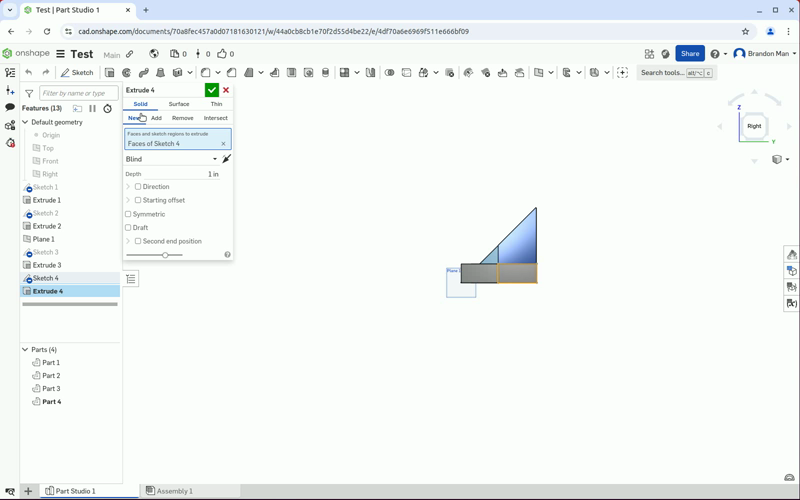
mouse_move(137, 120)
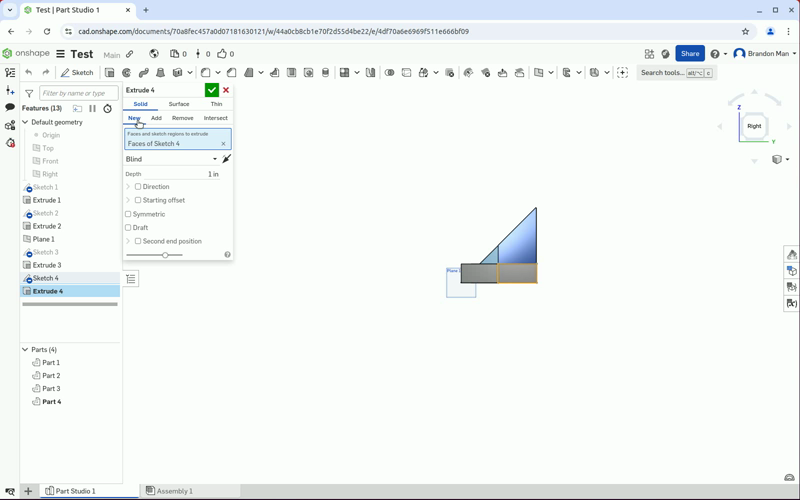
click(137, 120)
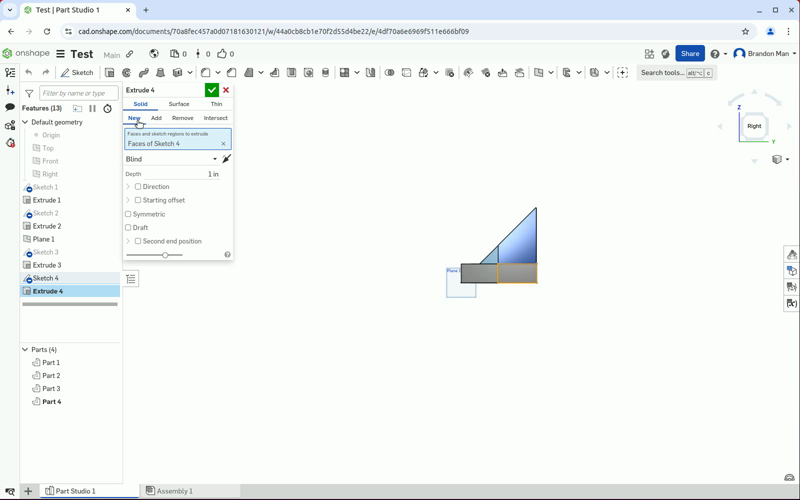
key(tab, 4)
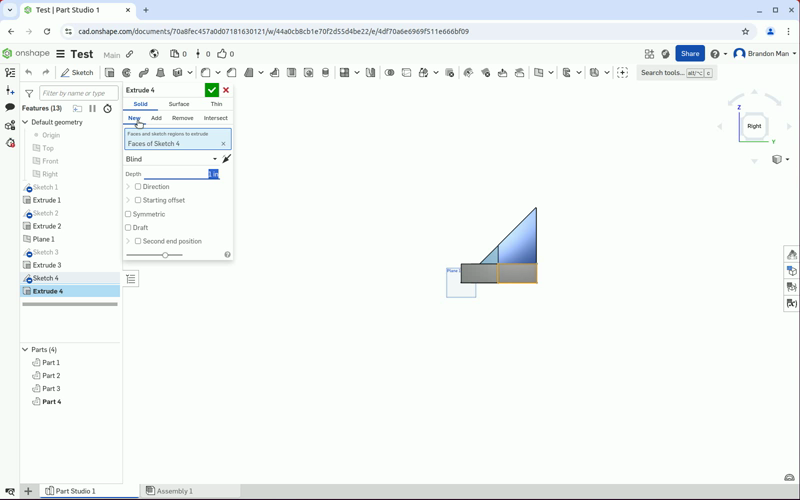
text(11.554)
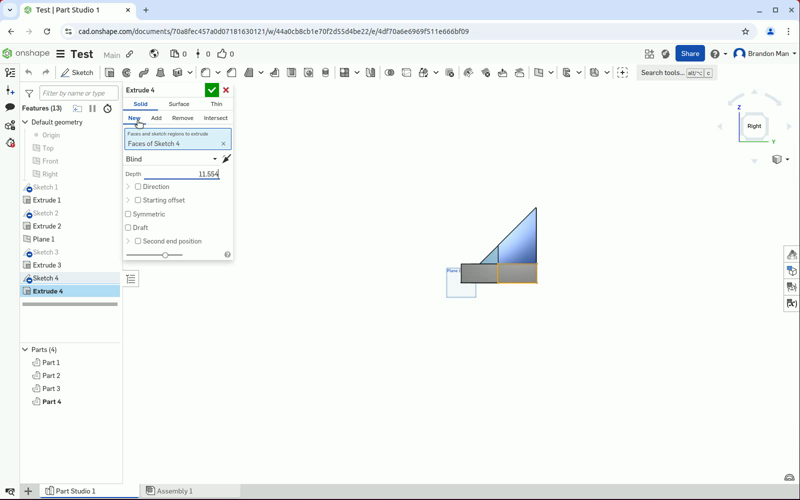
key(enter)
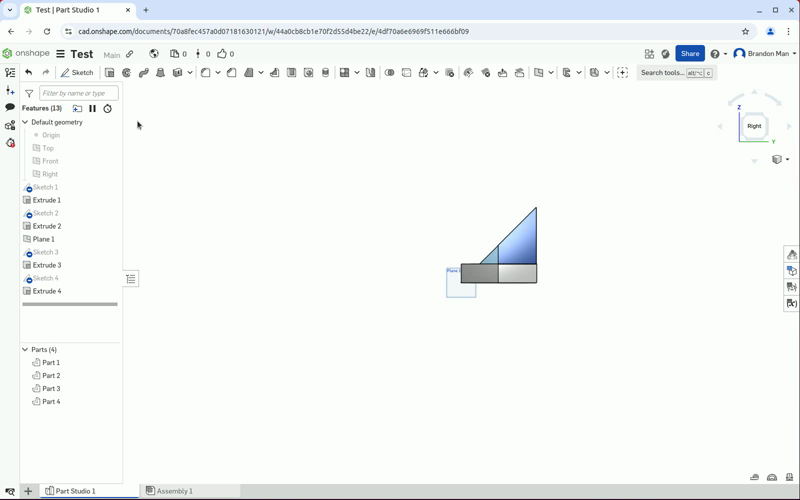
key(shift+h)
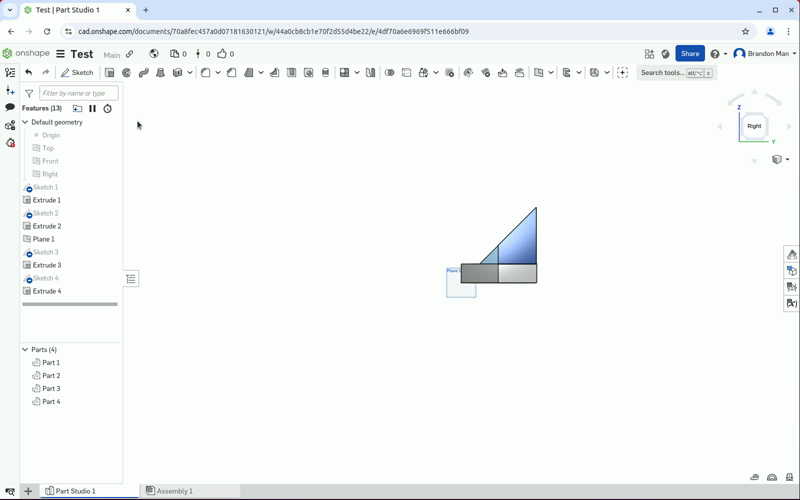
key(shift+h)
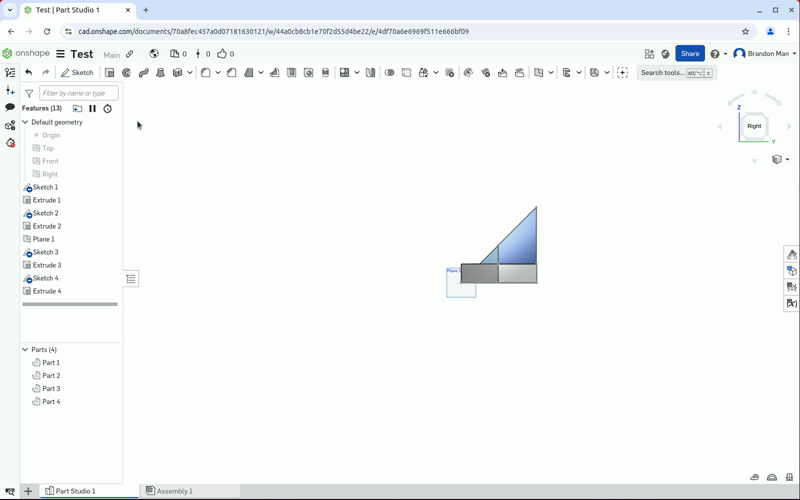
key(shift+7)
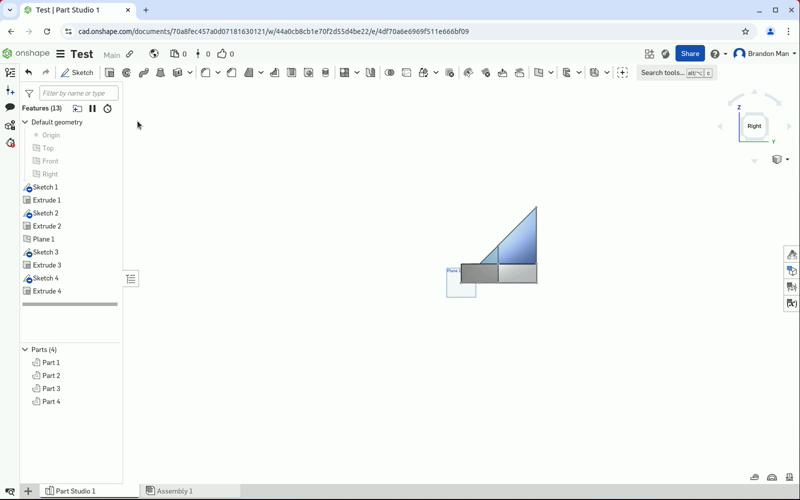
key(right, 2)
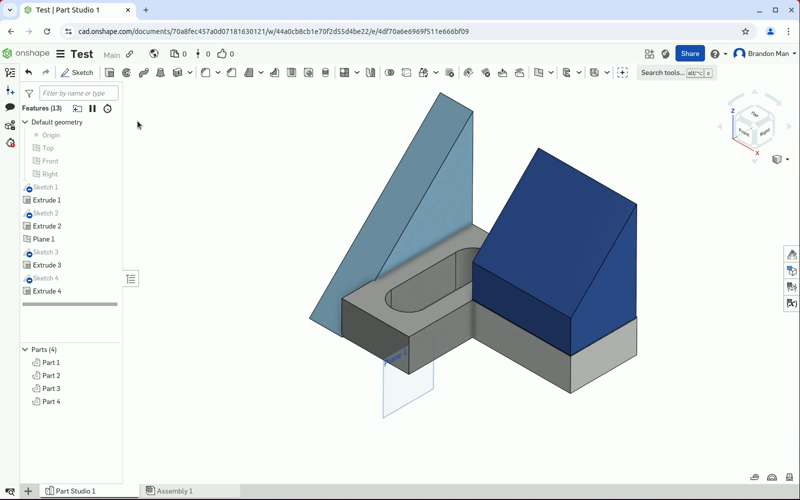
key(down, 2)
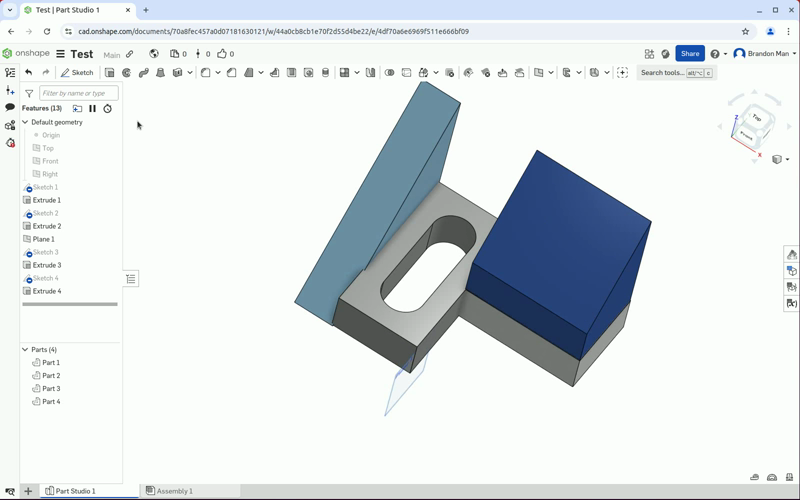
key(up, 2)
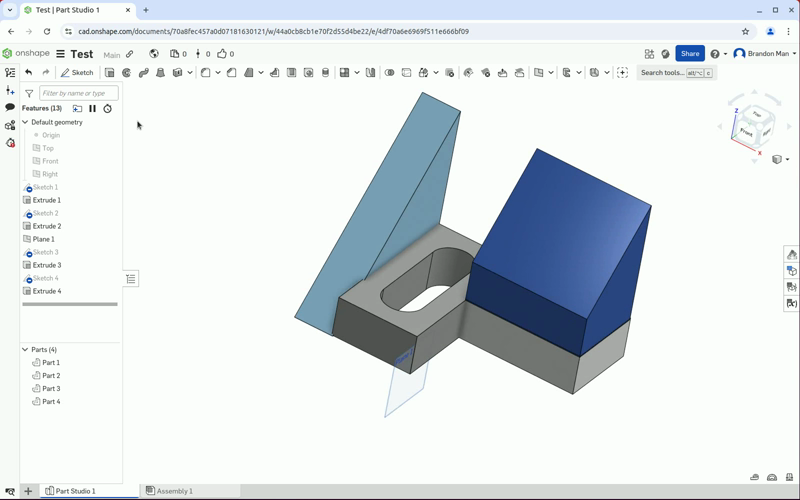
key(left, 2)
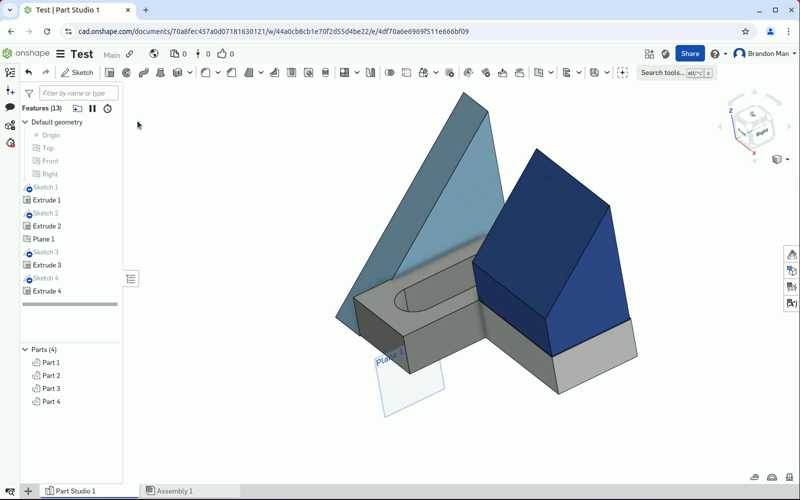
mouse_move(73, 189)
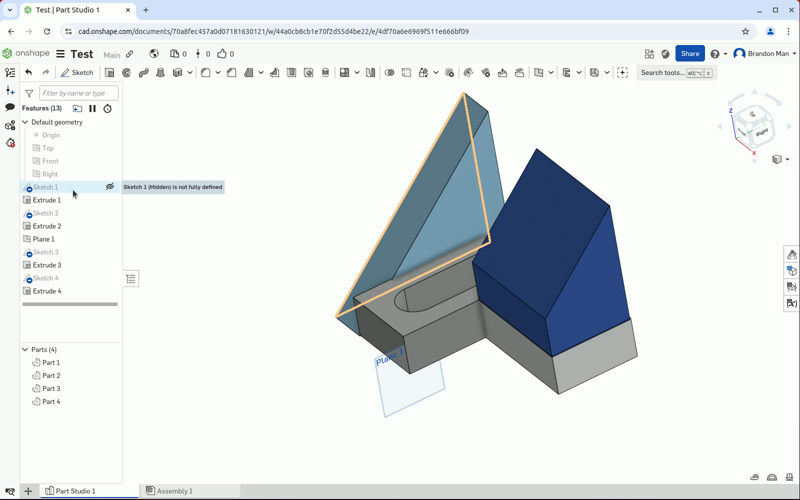
click(73, 189)